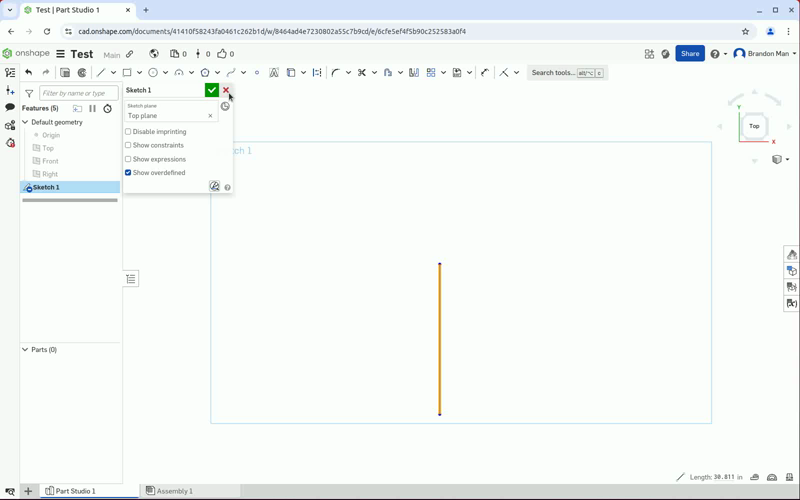
key(shift+h)
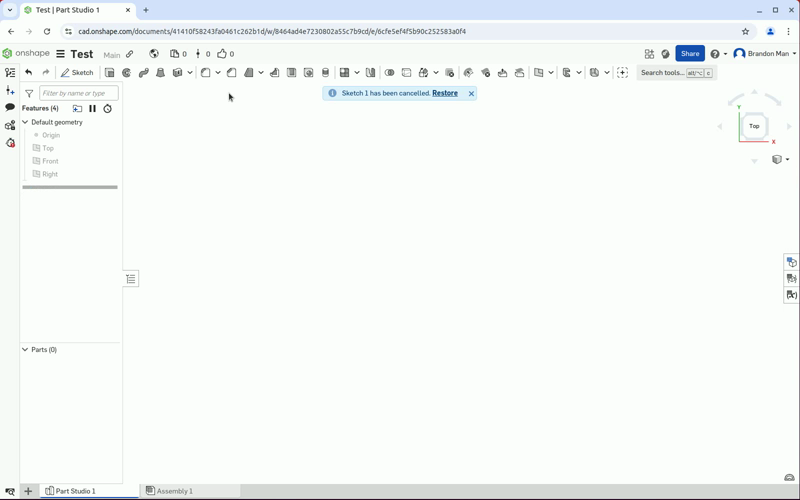
mouse_move(73, 352)
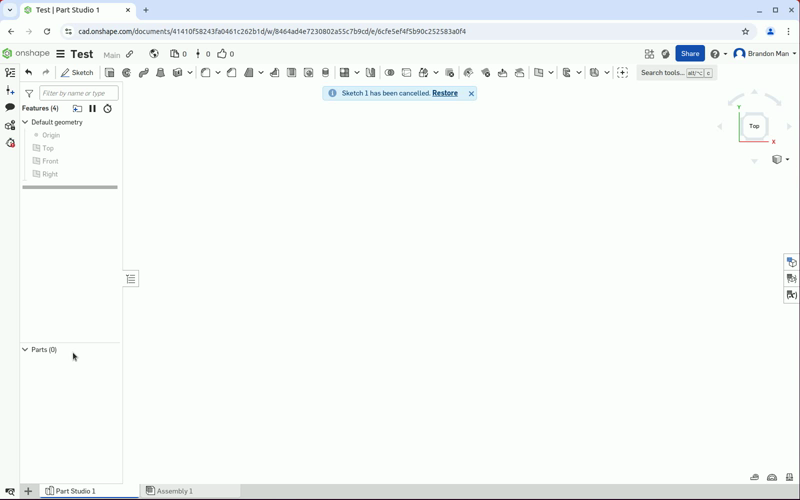
key(y)
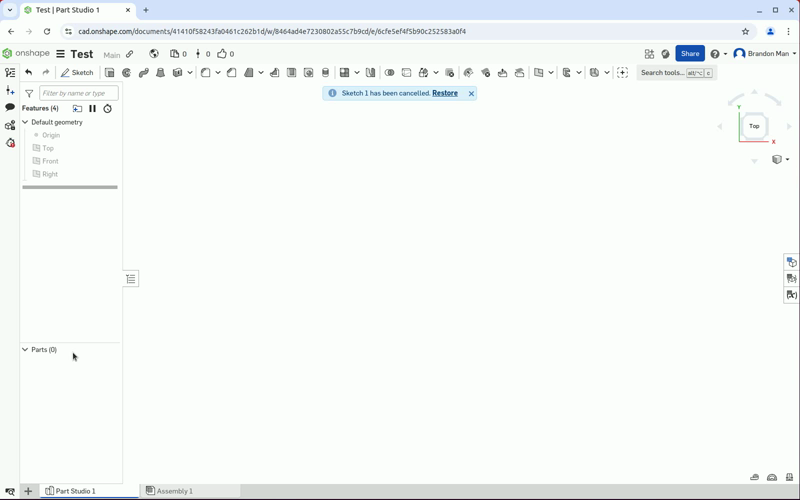
key(shift+p)
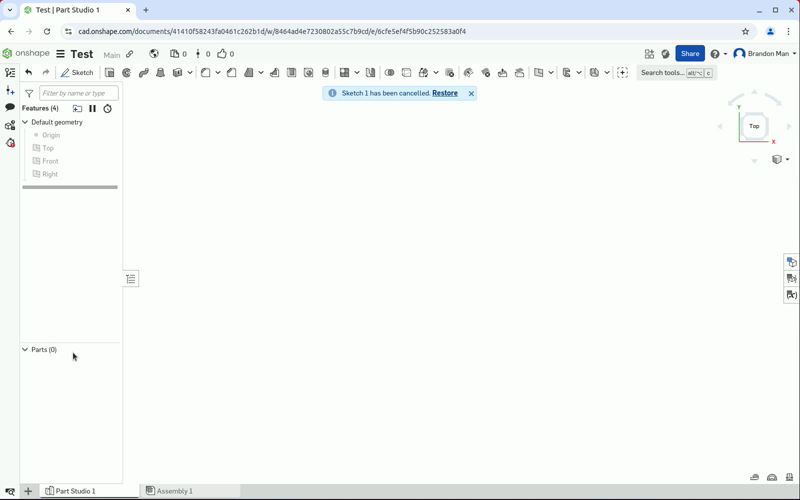
key(space)
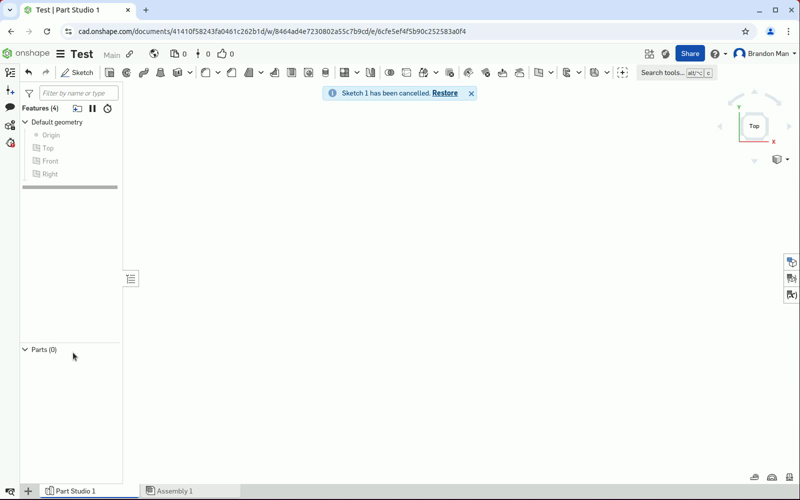
key_down(shift)
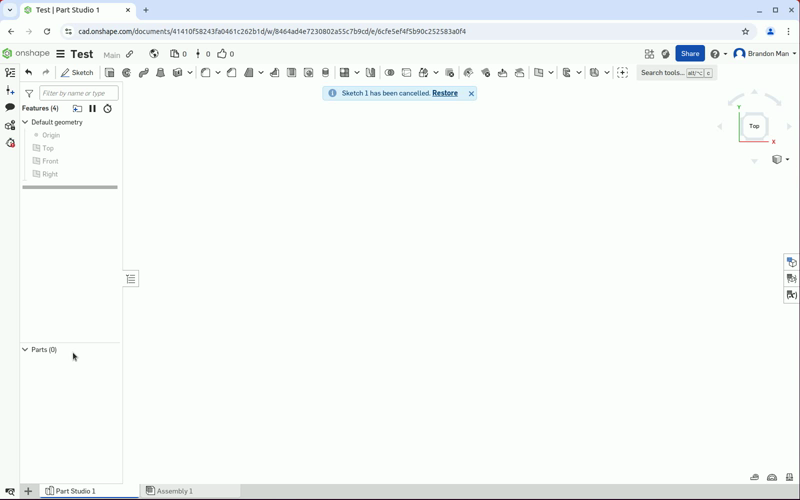
key(up)
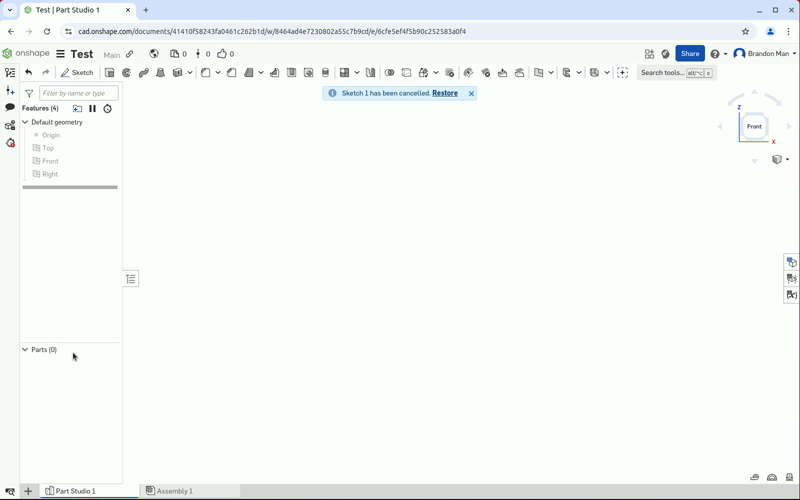
key_up(shift)
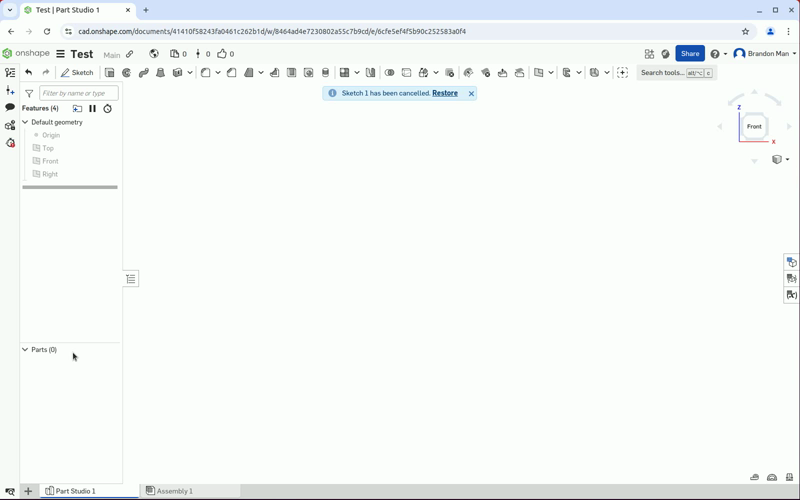
mouse_move(73, 352)
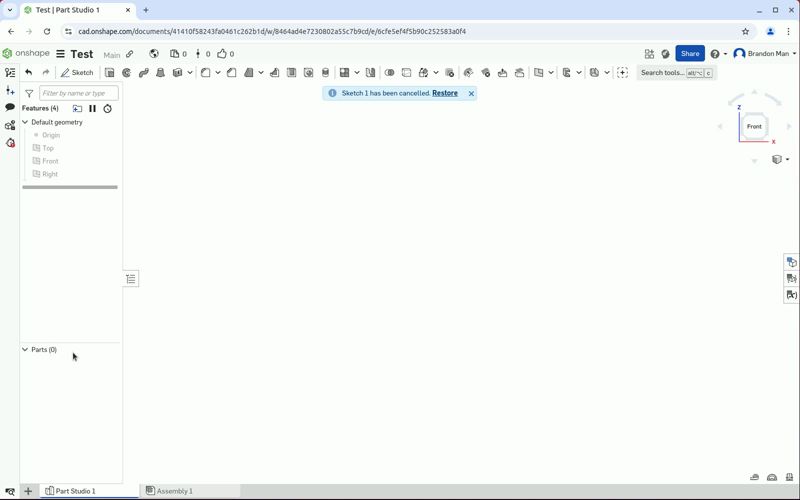
key(shift+y)
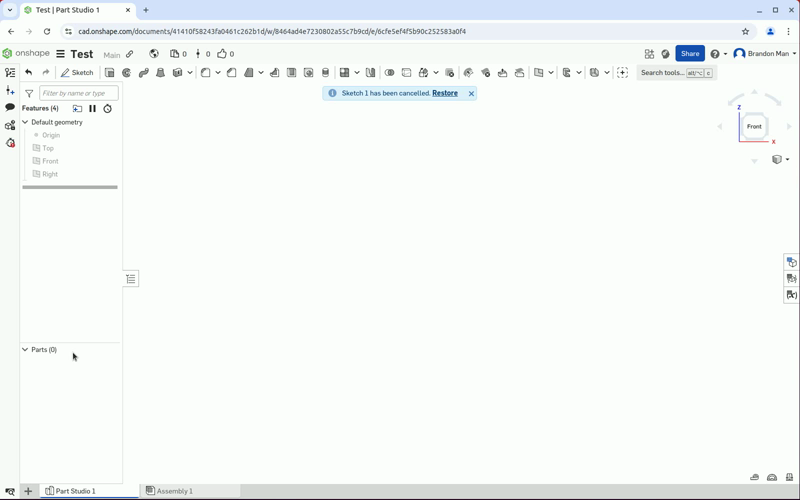
key(shift+s)
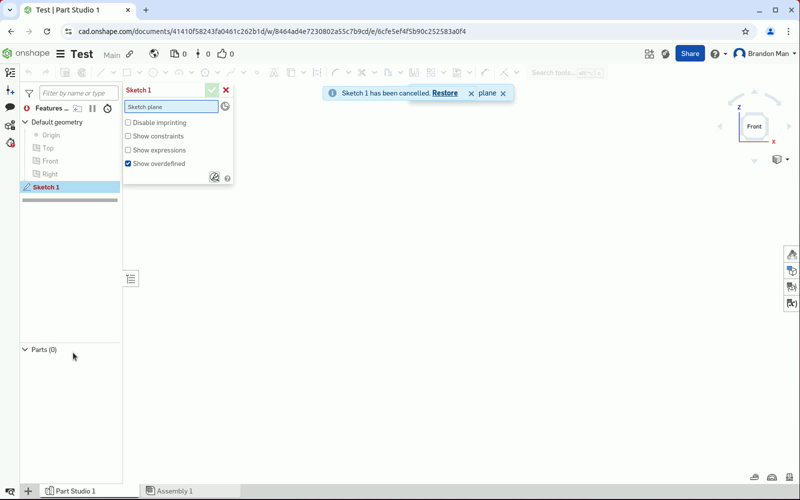
mouse_move(73, 163)
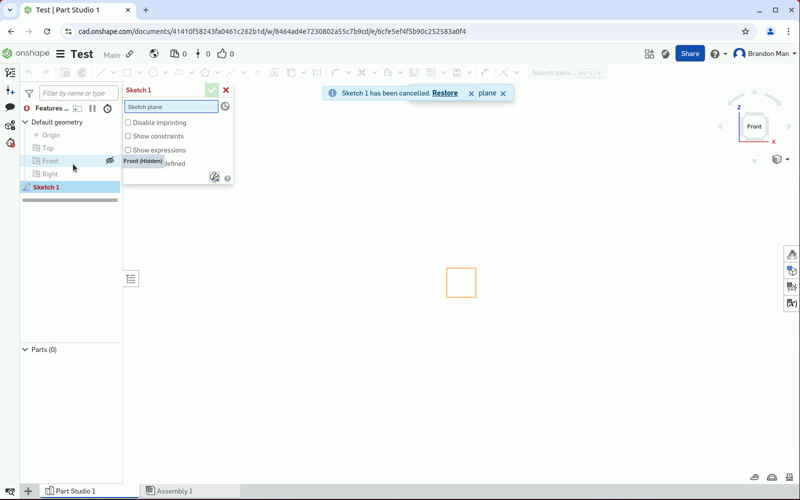
click(73, 163)
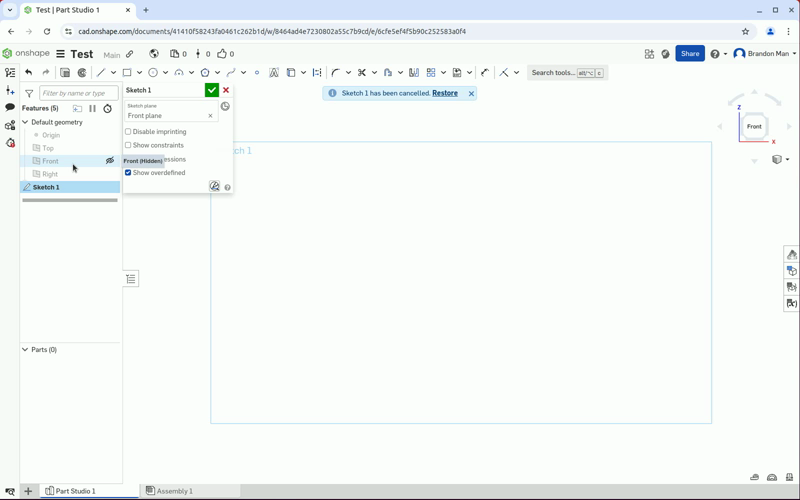
mouse_move(73, 352)
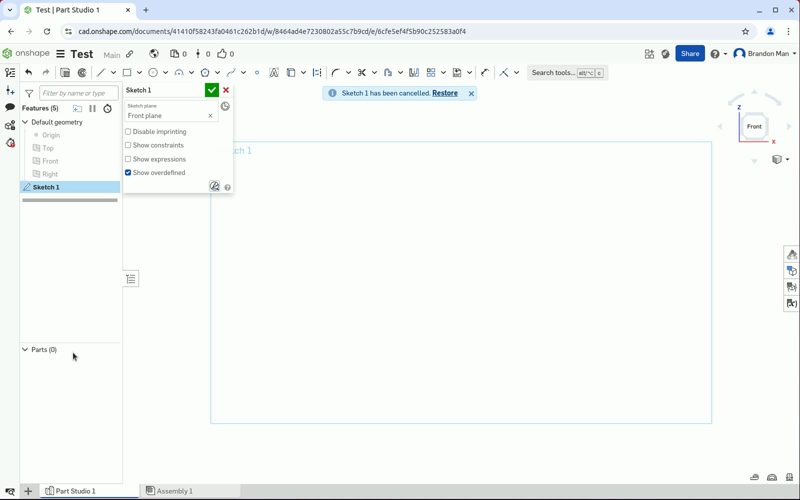
key(y)
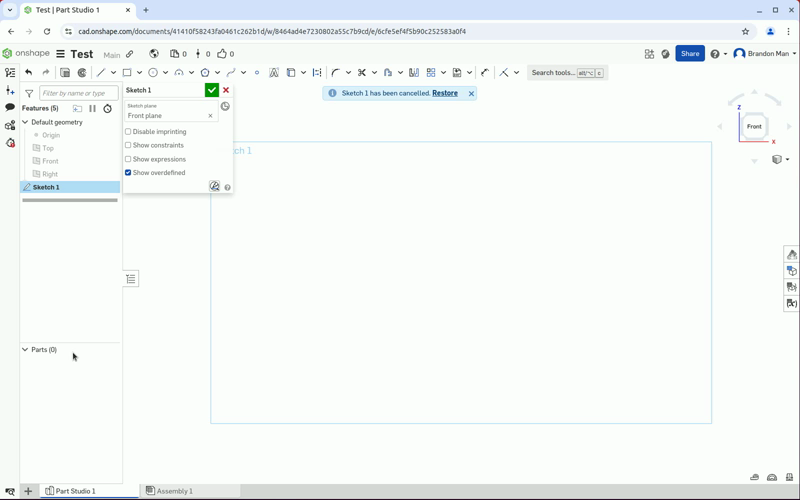
key(c)
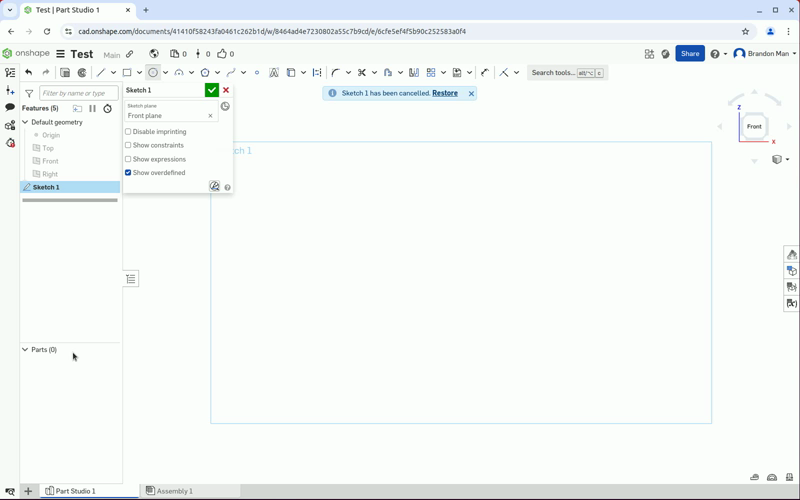
key_down(shift)
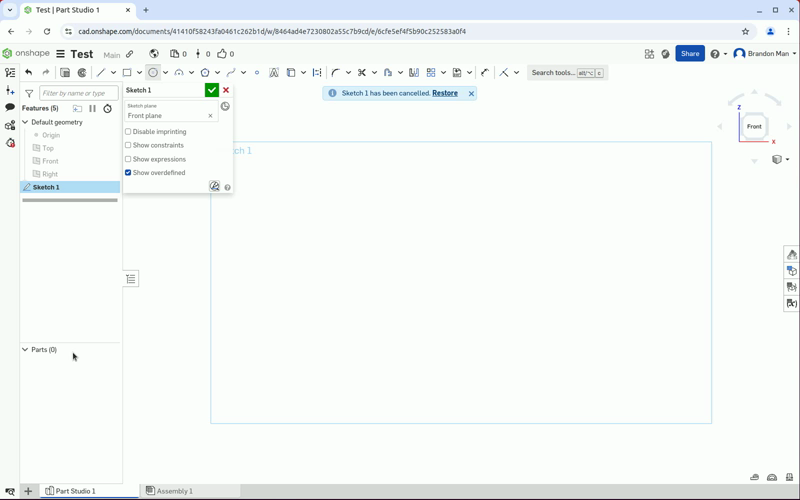
mouse_move(374, 209)
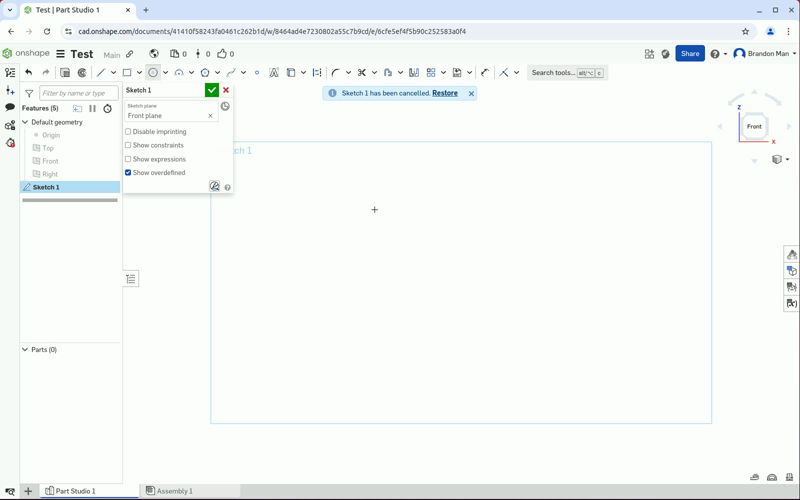
click(374, 209)
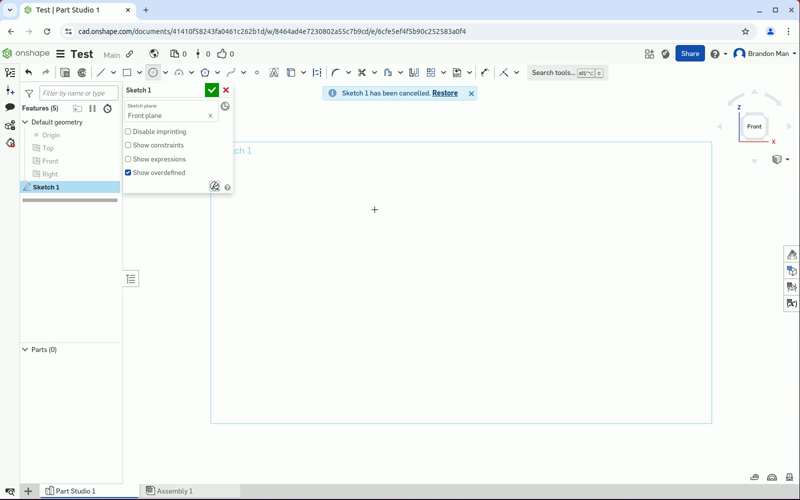
key_up(shift)
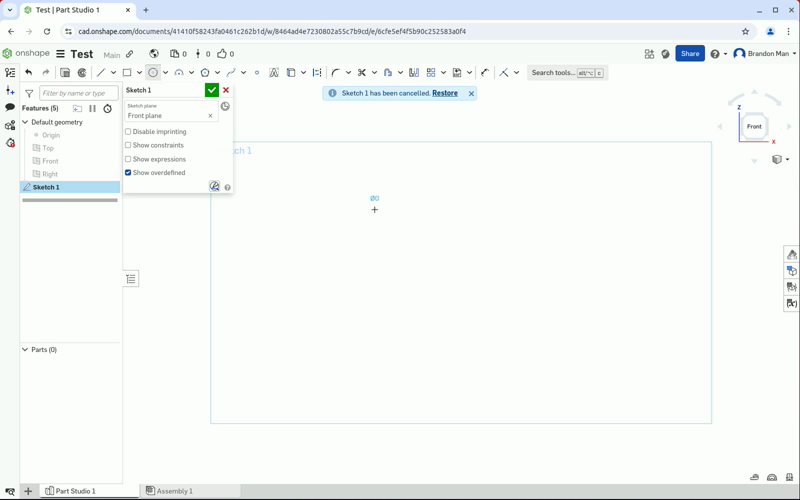
mouse_move(387, 209)
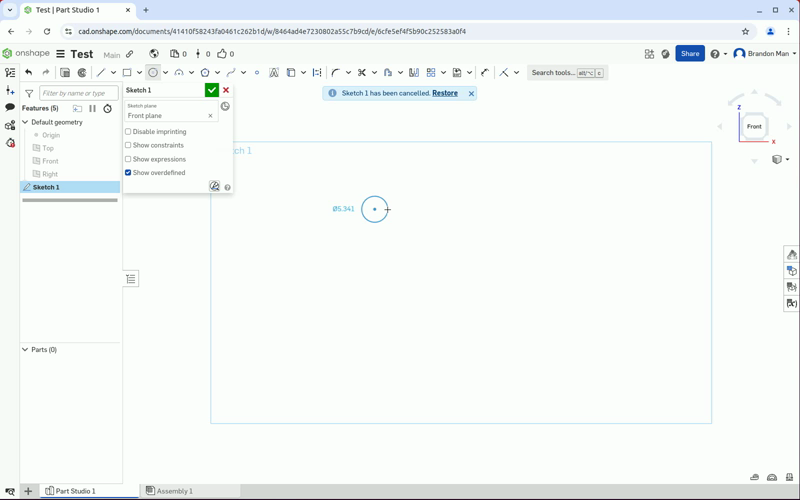
click(387, 209)
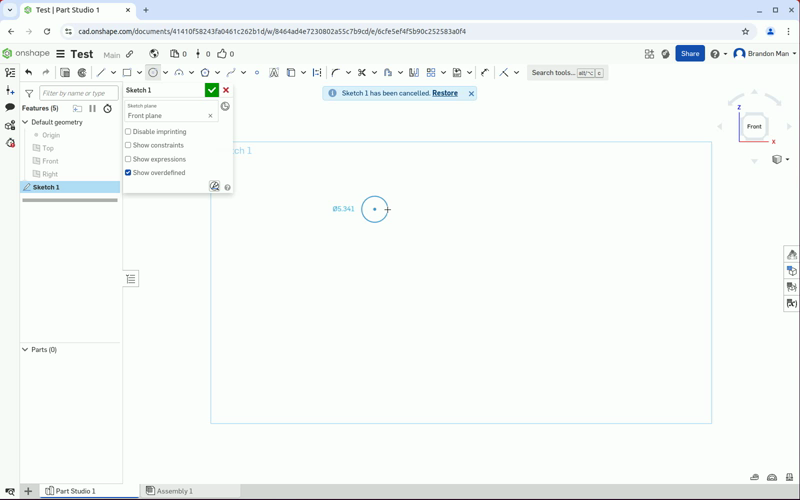
key(esc)
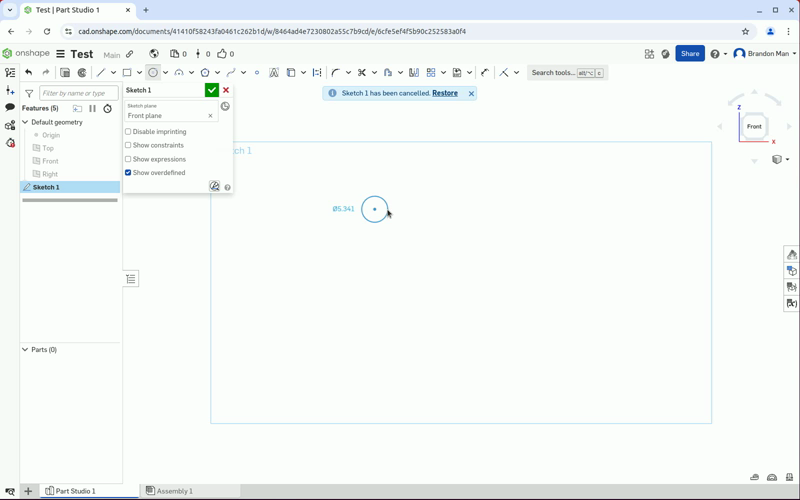
mouse_move(386, 209)
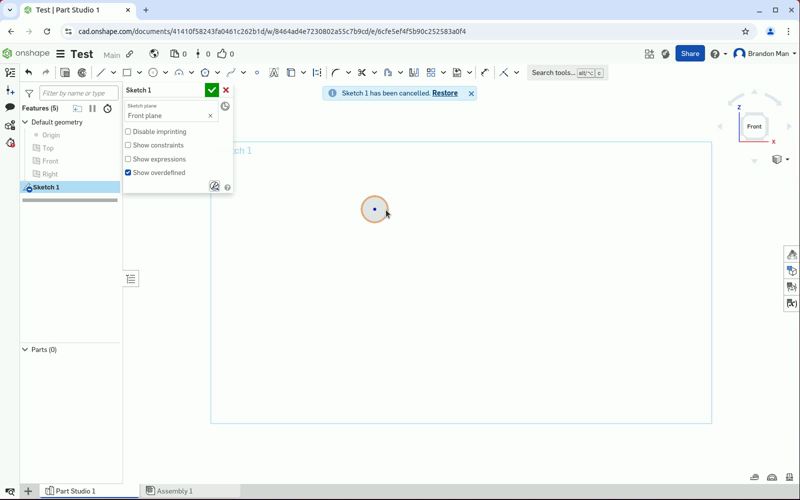
scroll(6)
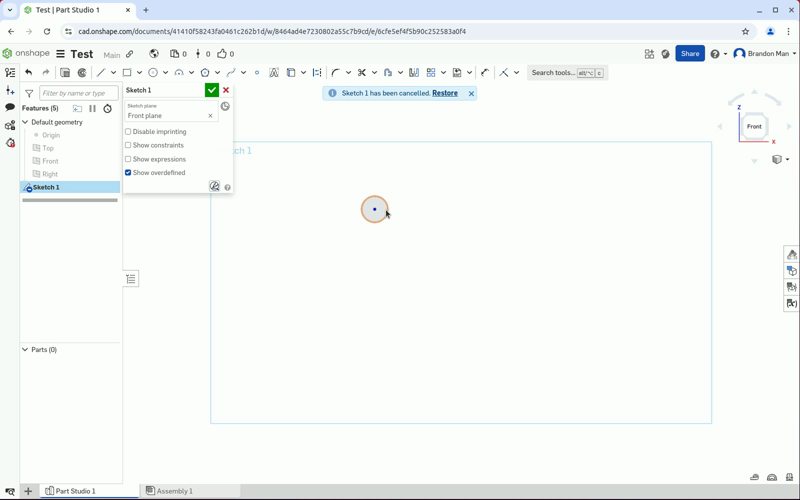
scroll(6)
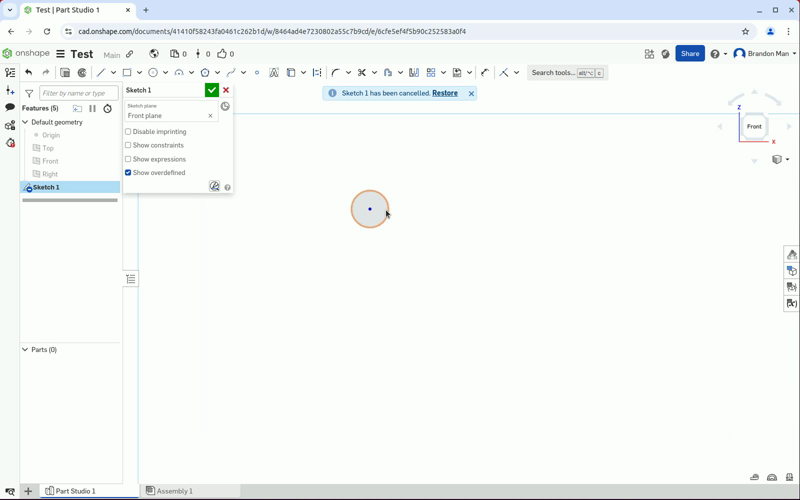
scroll(6)
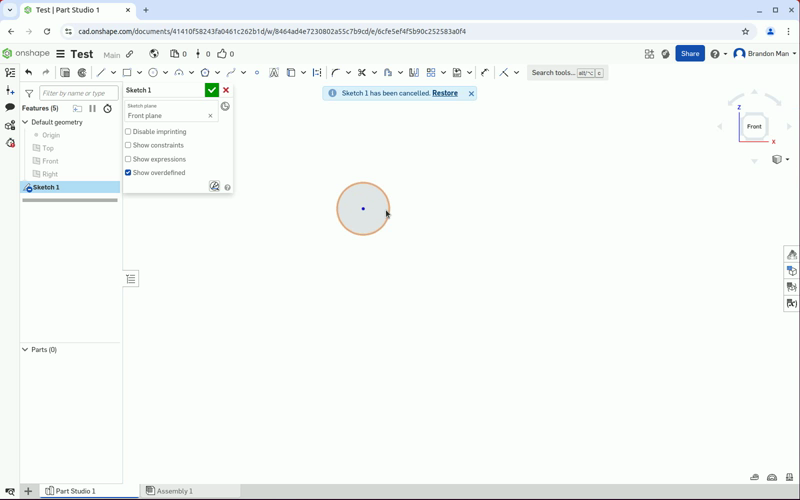
scroll(6)
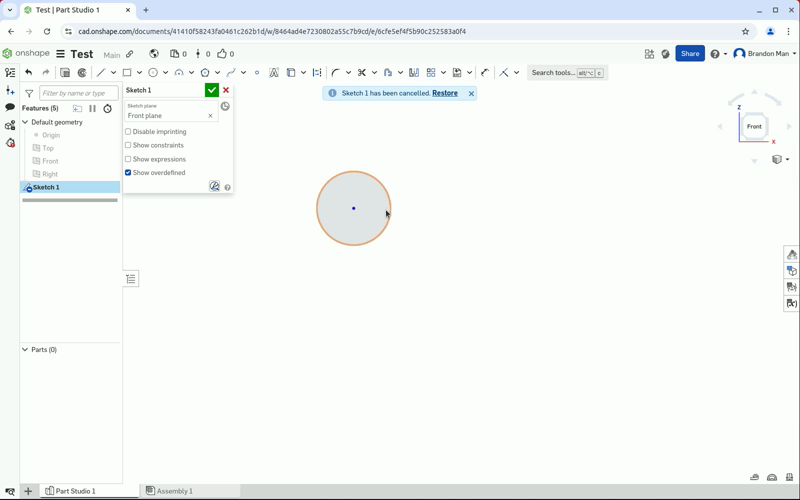
scroll(6)
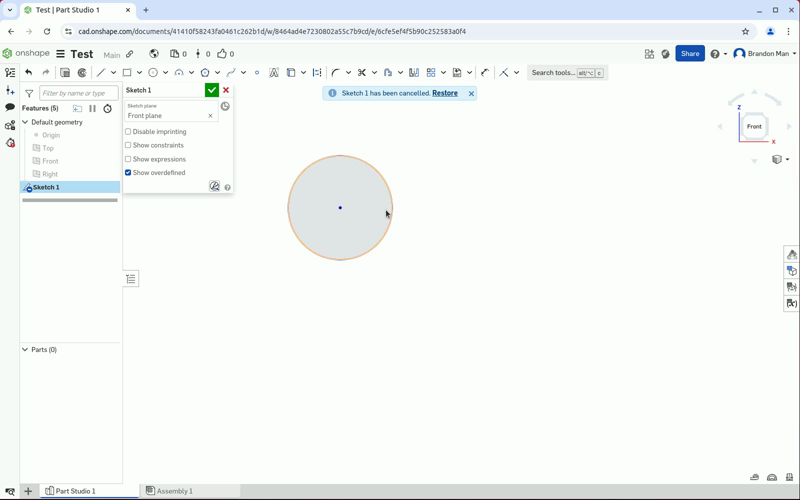
scroll(6)
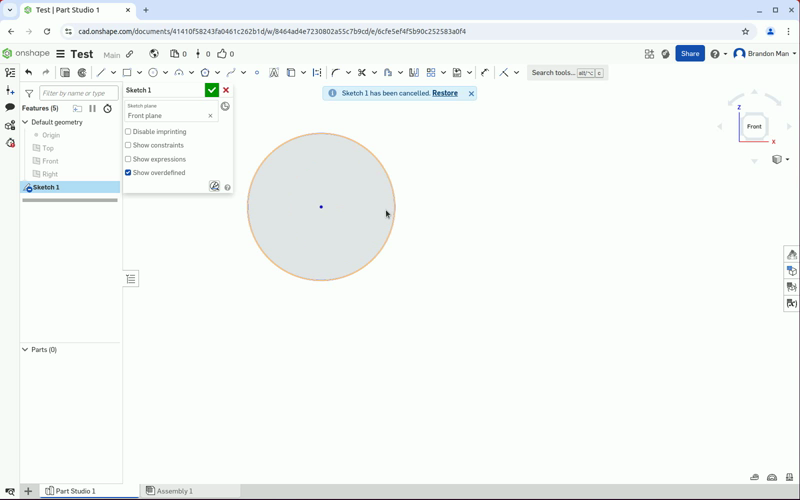
scroll(6)
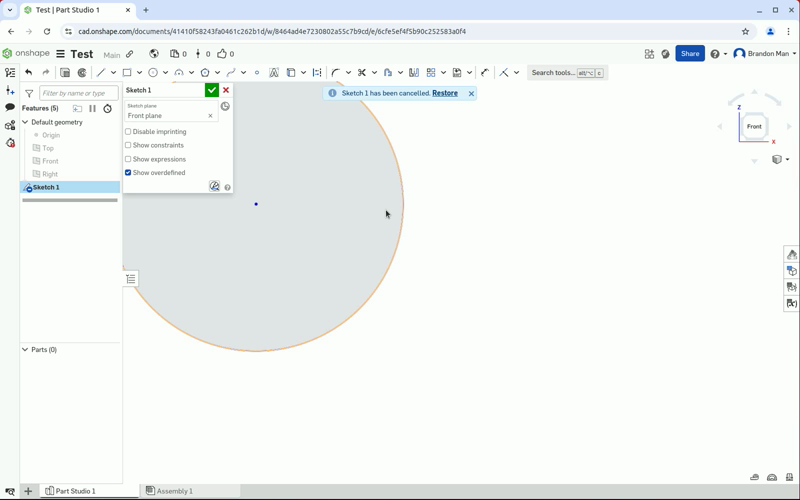
click(386, 209)
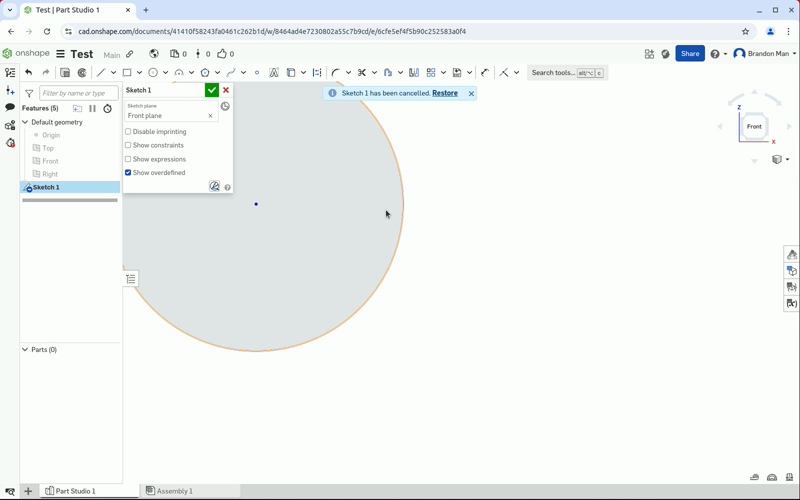
scroll(-6)
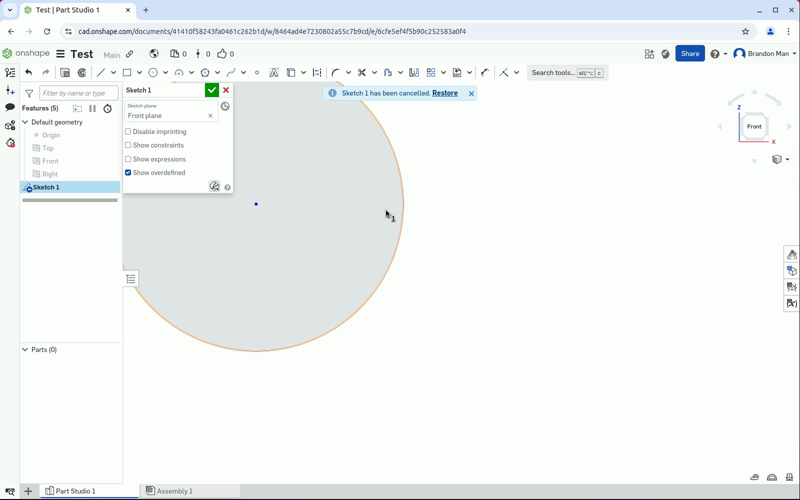
scroll(-6)
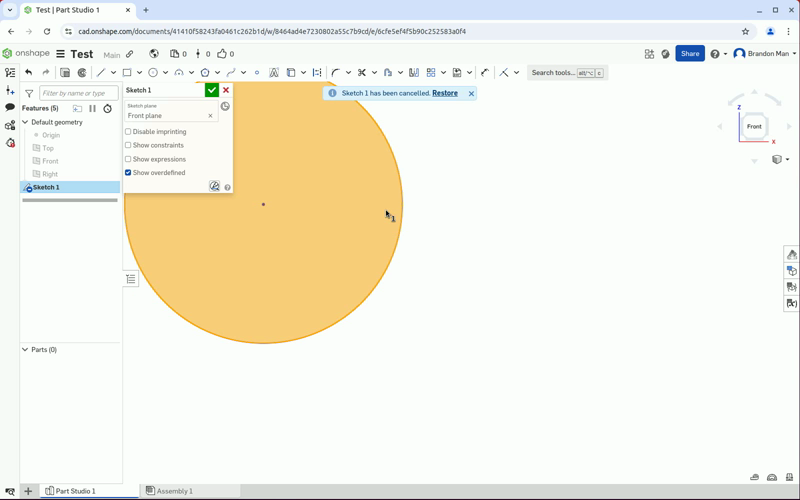
scroll(-6)
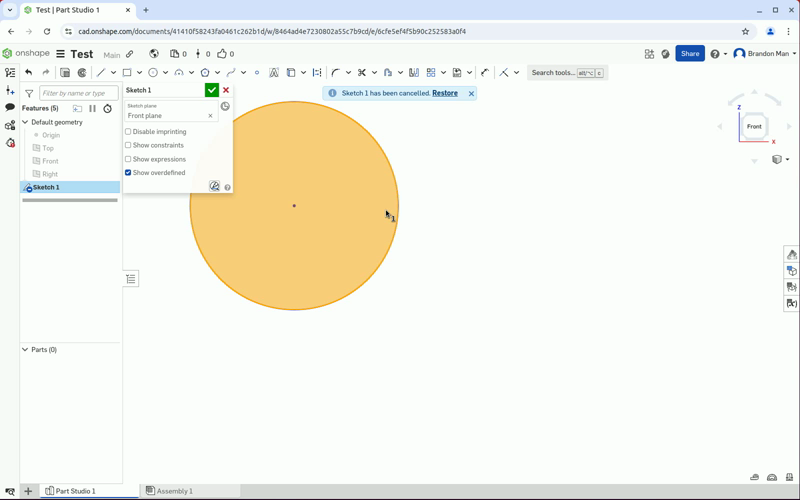
scroll(-6)
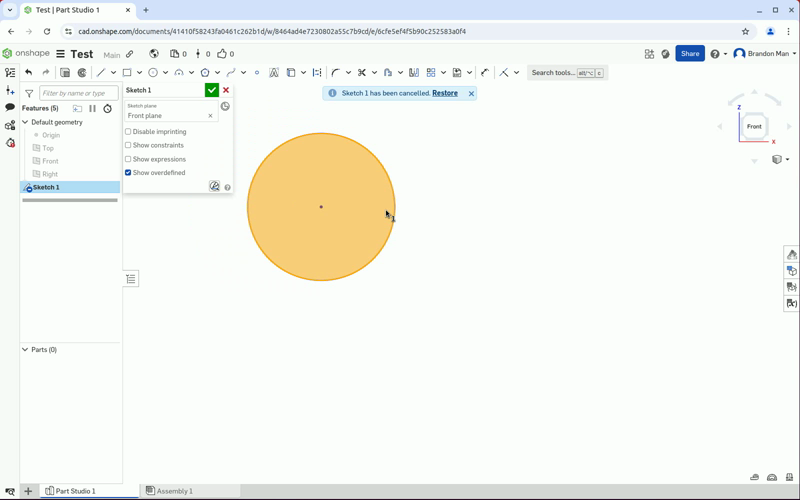
scroll(-6)
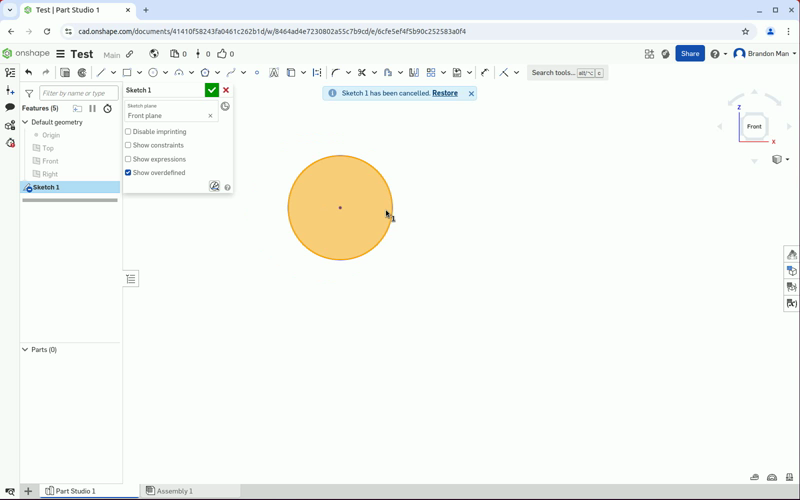
scroll(-6)
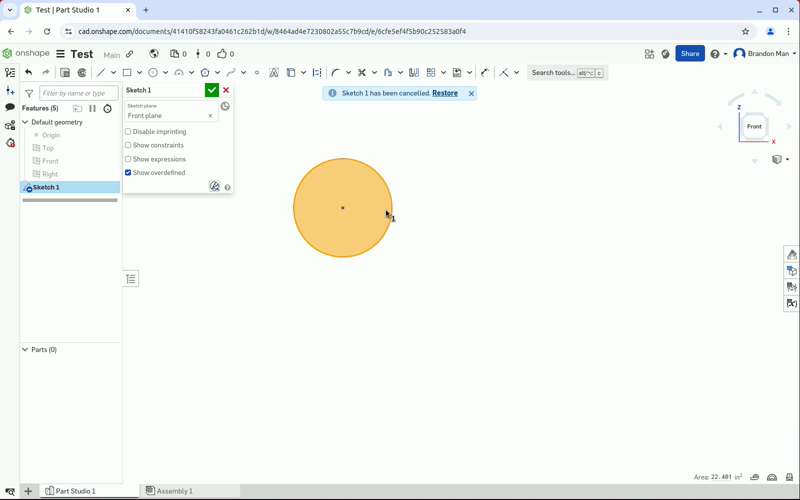
scroll(-6)
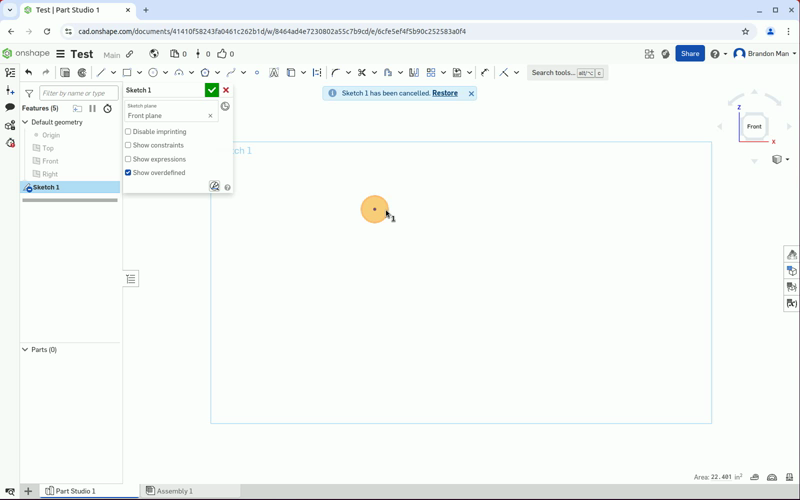
mouse_move(73, 352)
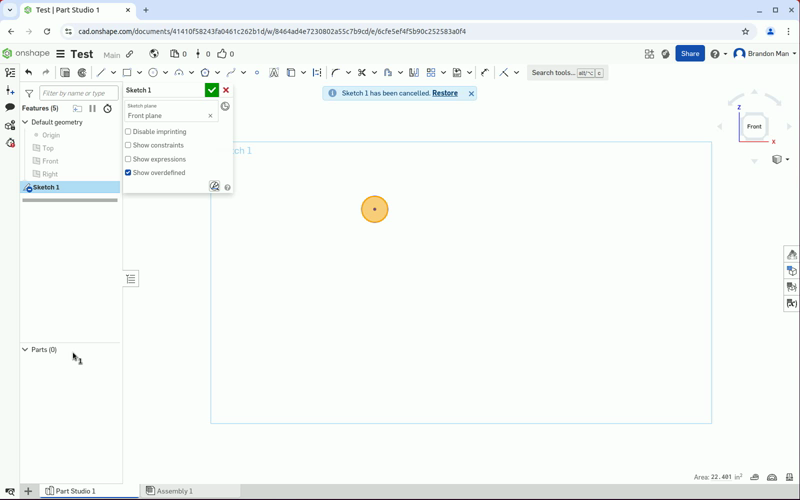
key(shift+y)
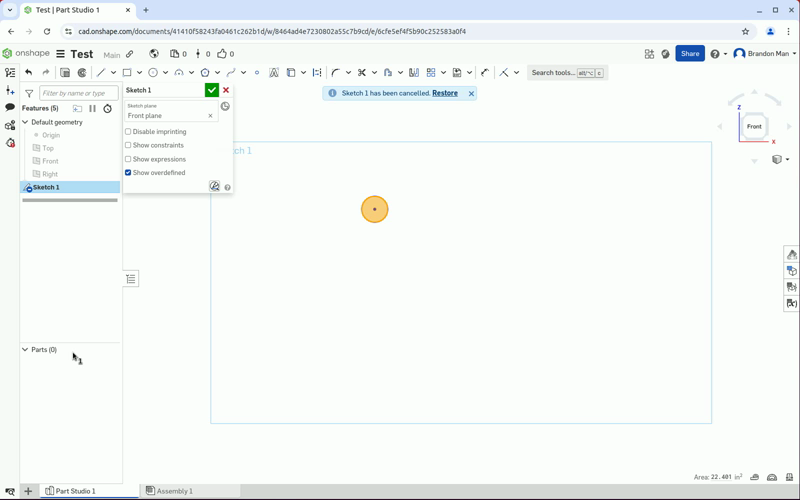
key(shift+e)
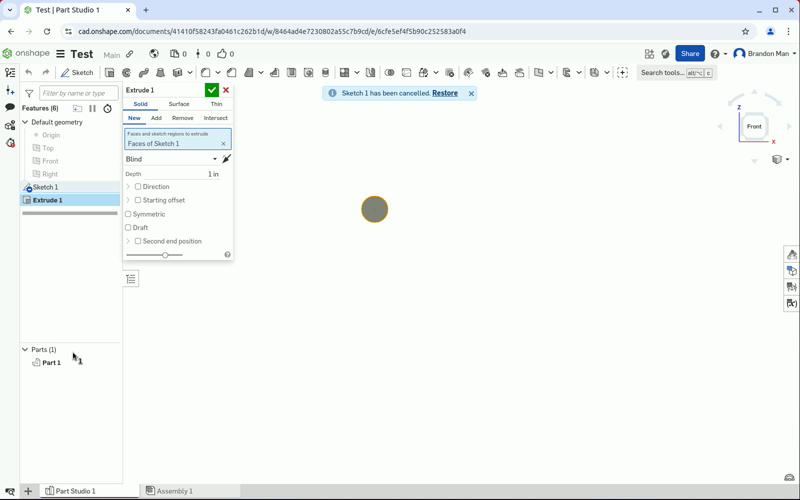
mouse_move(143, 106)
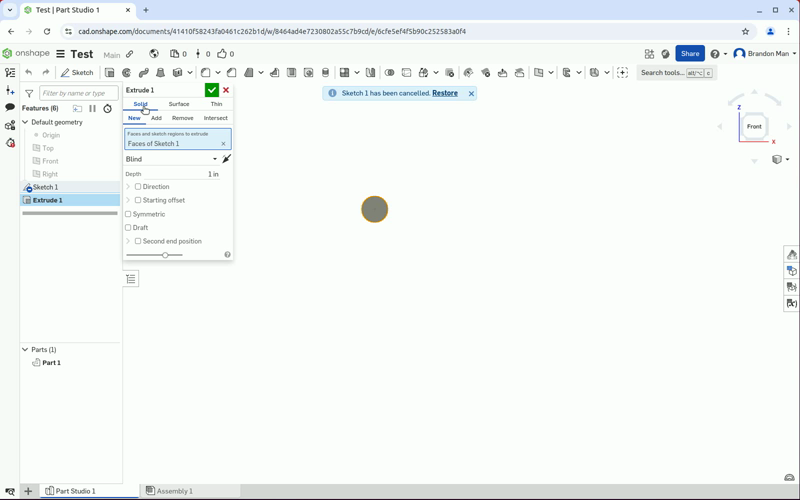
click(143, 106)
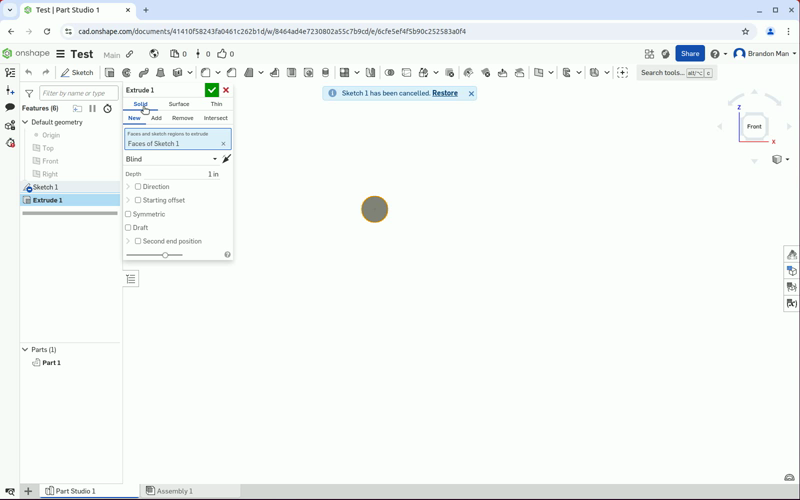
mouse_move(137, 120)
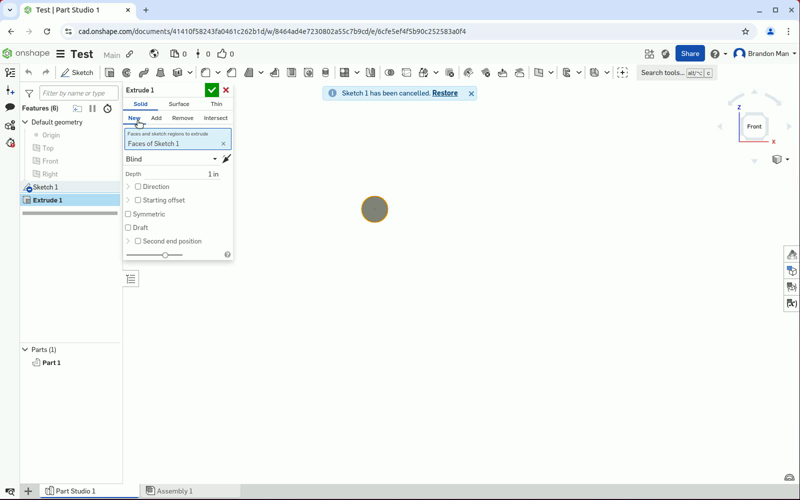
click(137, 120)
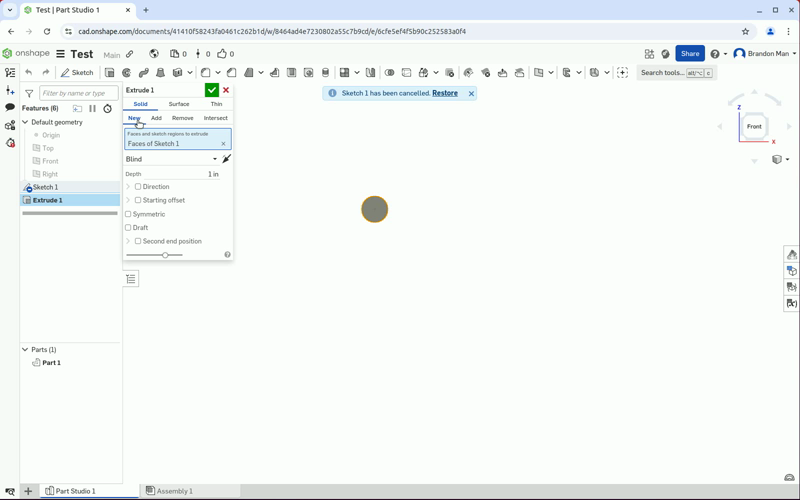
key(tab, 4)
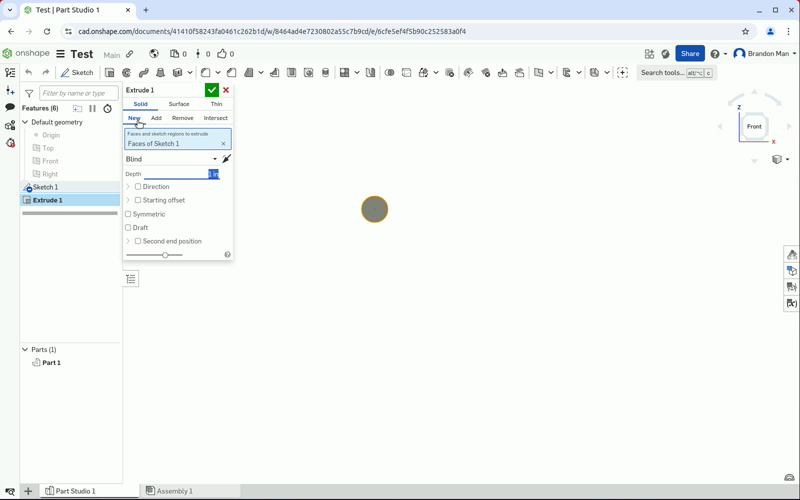
text(31.774)
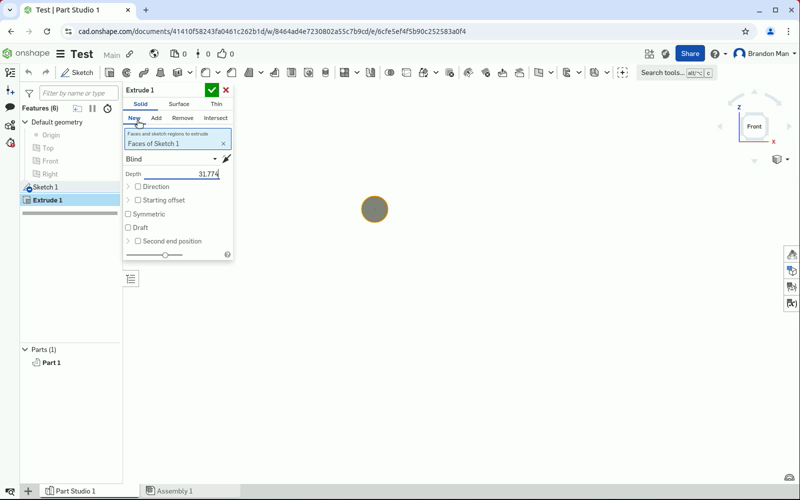
key(tab, 3)
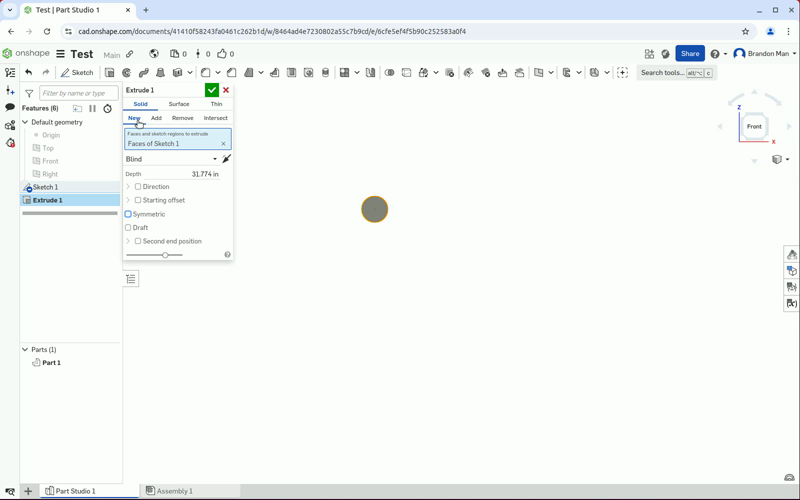
key(space)
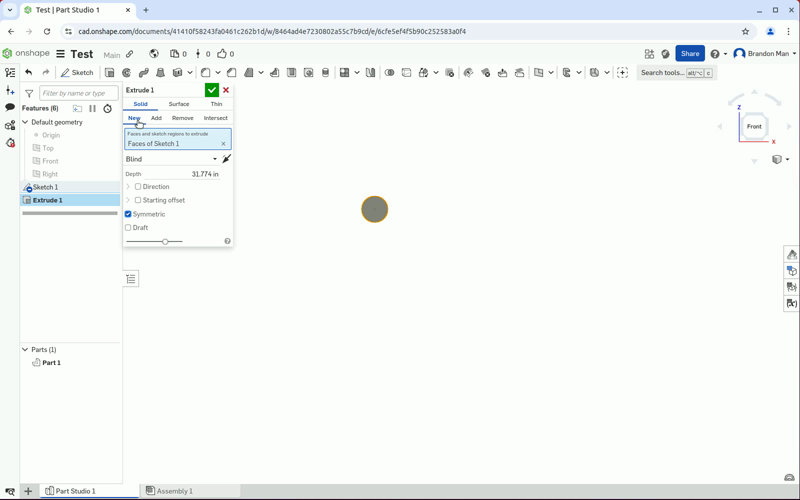
key(enter)
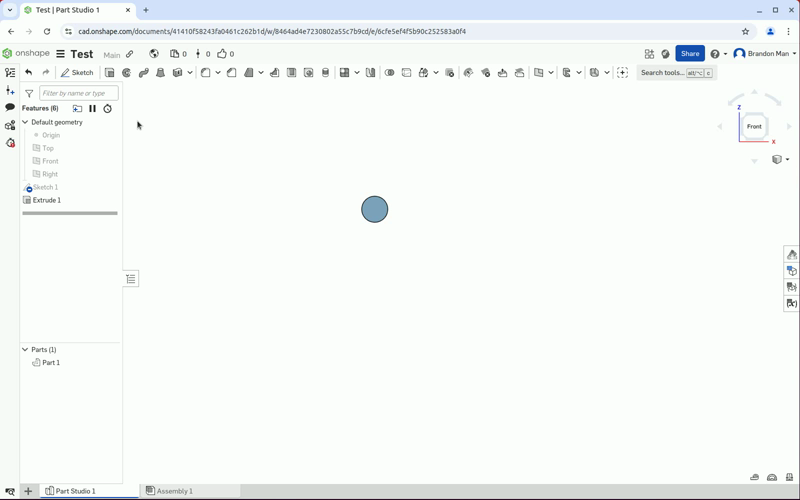
key(shift+h)
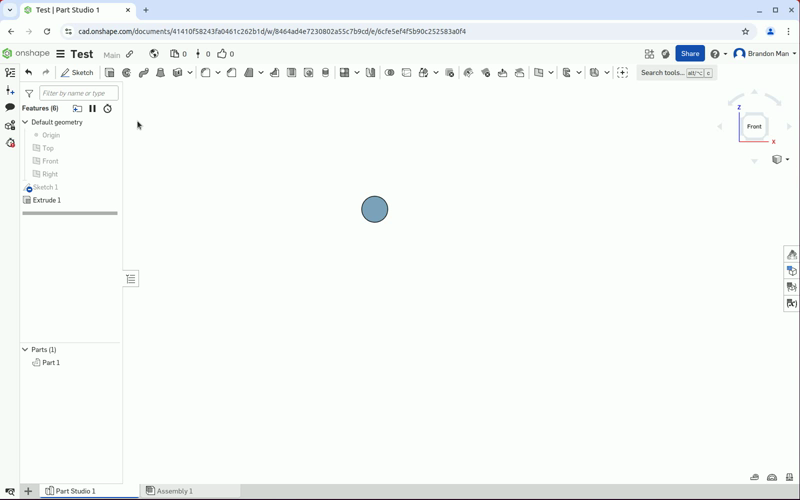
key(shift+h)
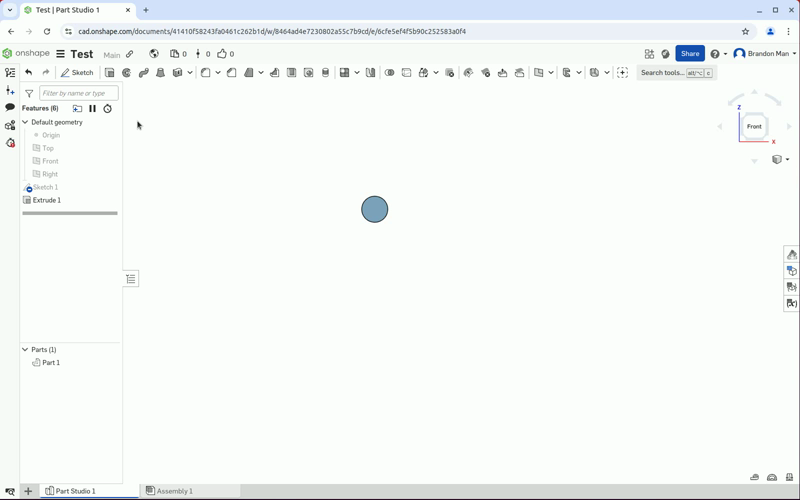
mouse_move(73, 189)
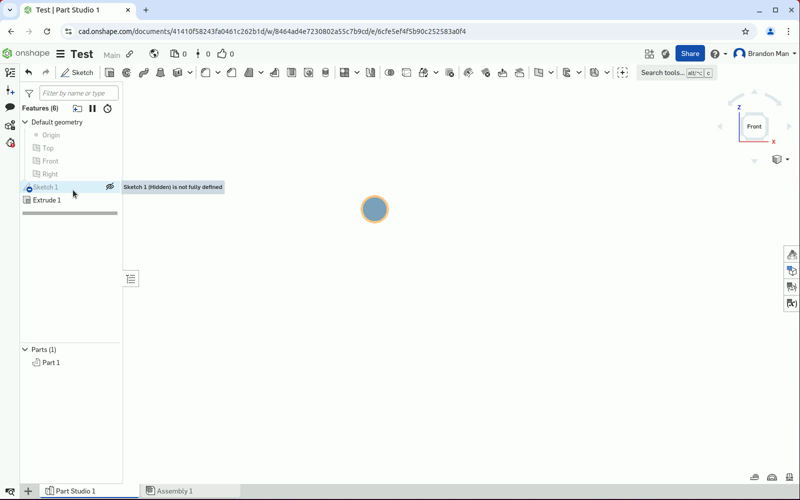
click(73, 189)
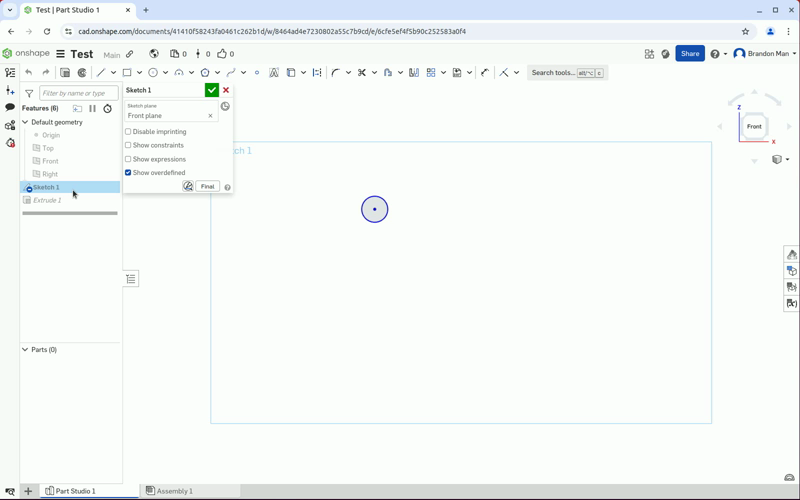
mouse_move(229, 92)
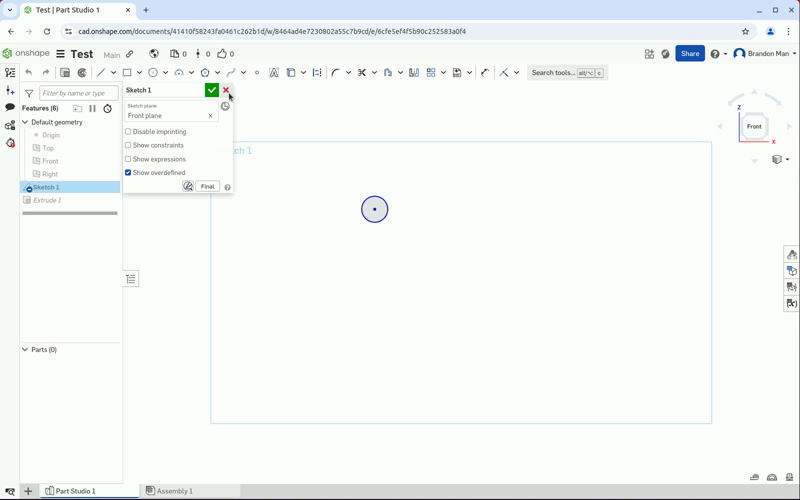
click(229, 92)
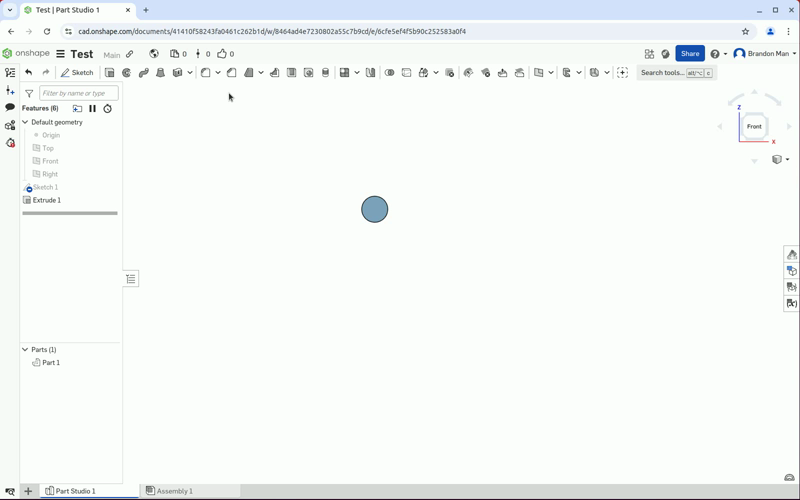
mouse_move(541, 75)
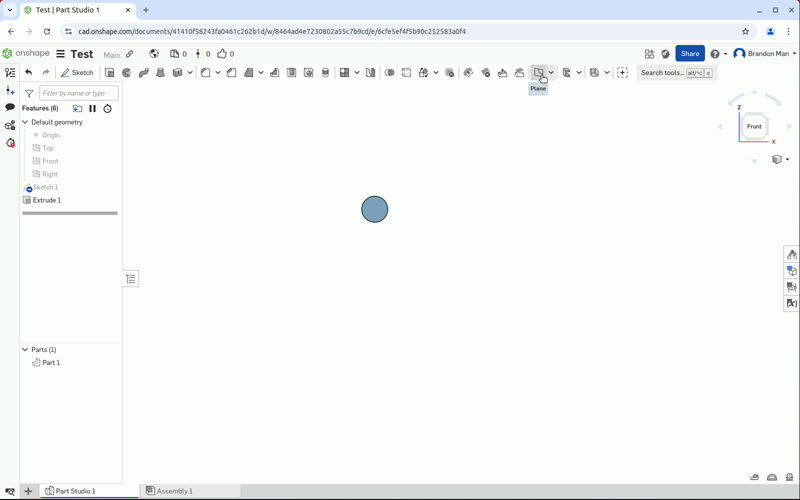
click(541, 75)
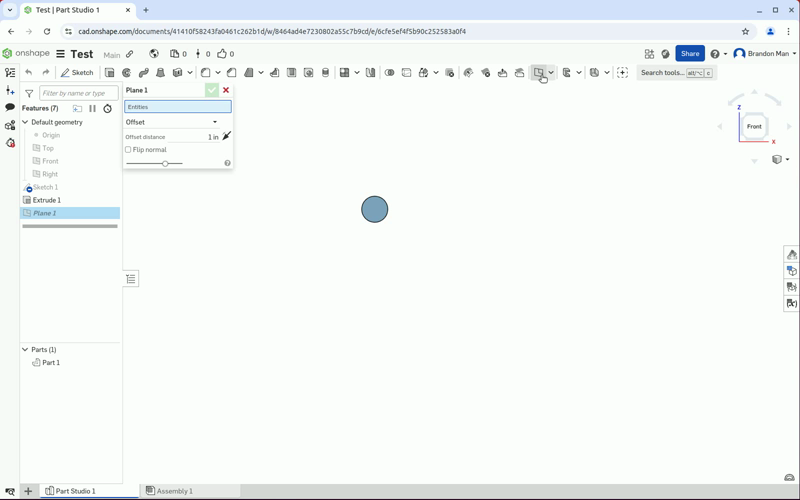
mouse_move(73, 163)
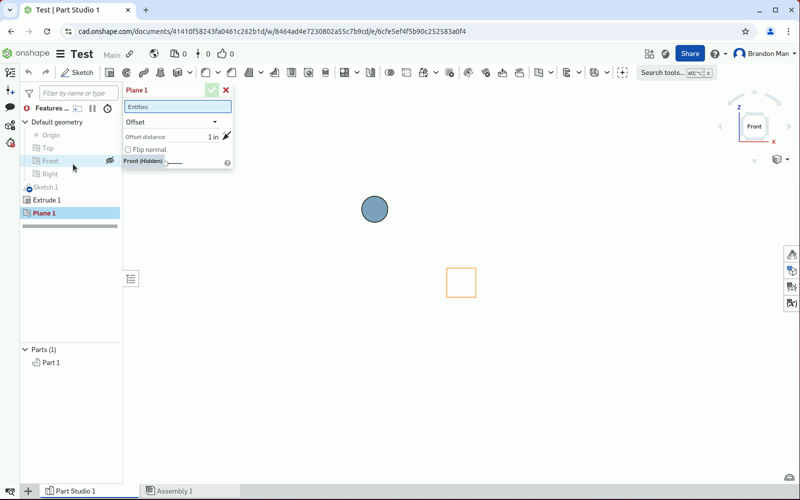
click(73, 163)
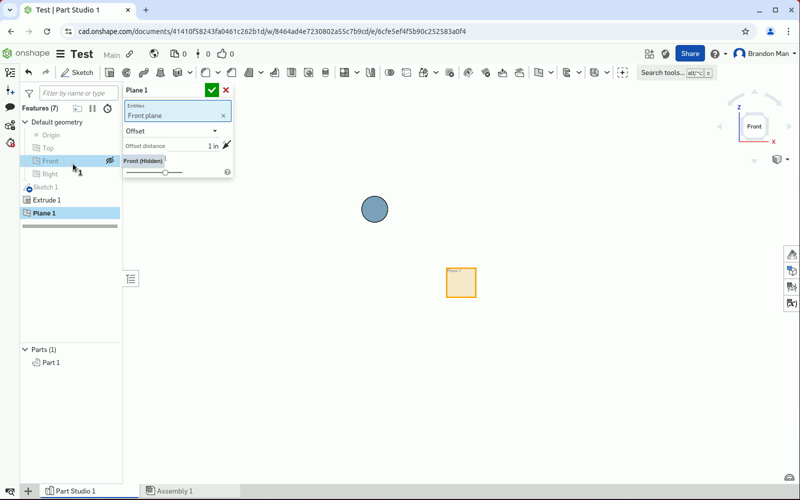
key(tab, 2)
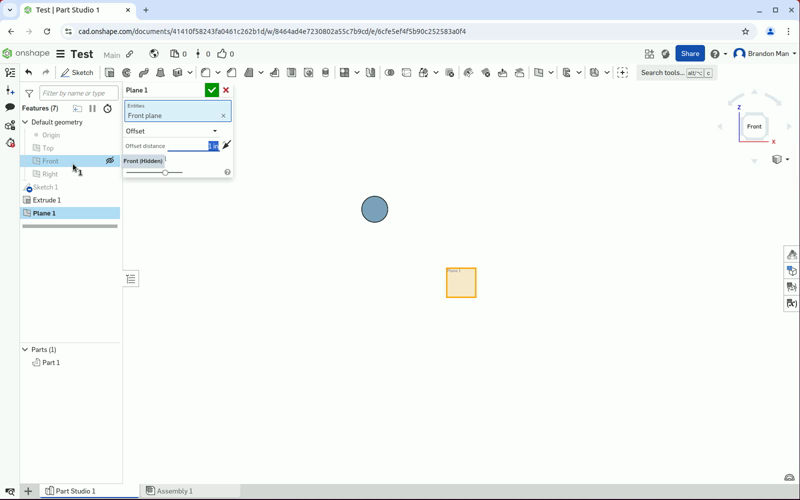
text(15.898)
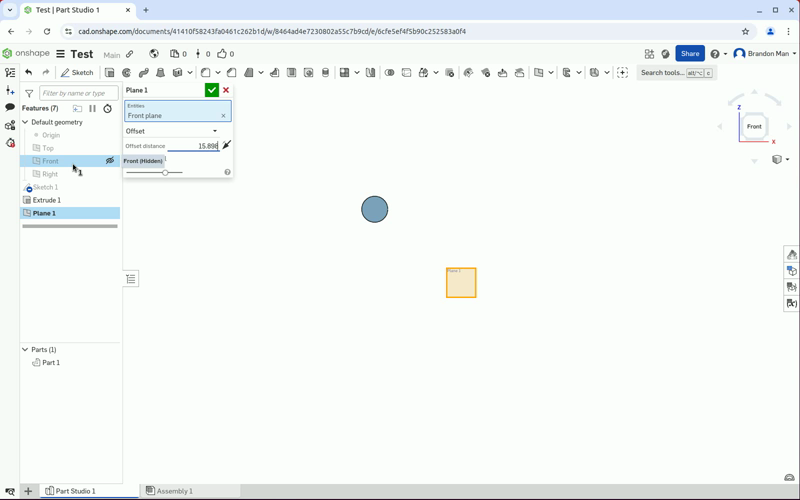
key(enter, 2)
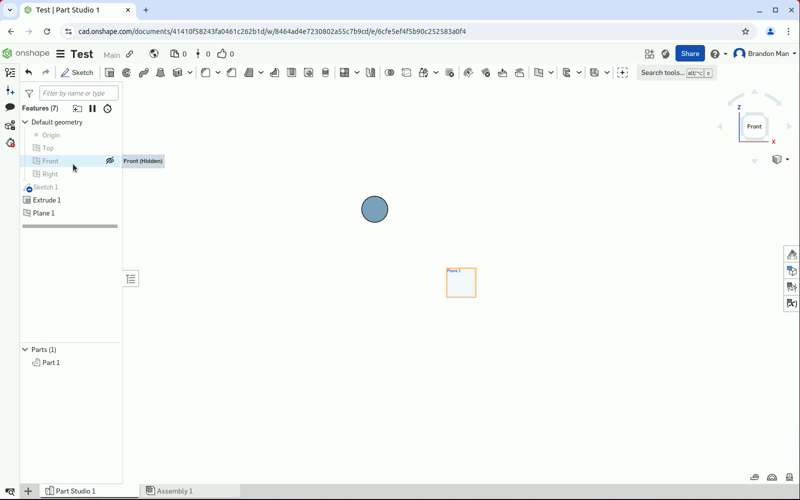
key(shift+s)
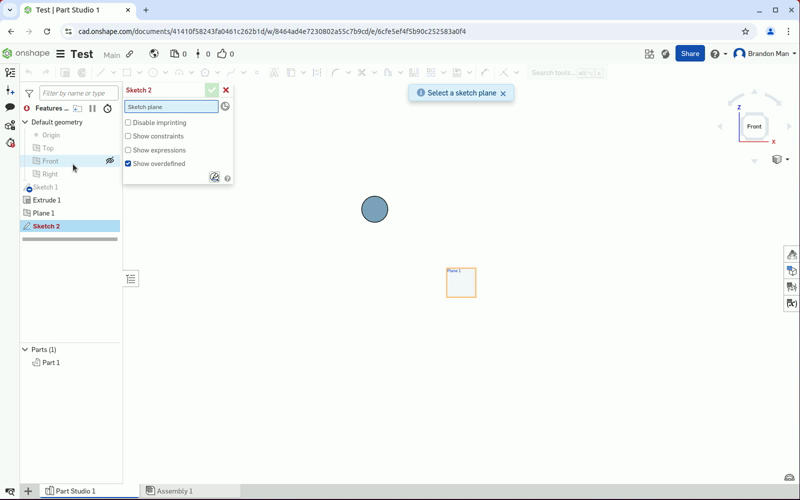
mouse_move(73, 215)
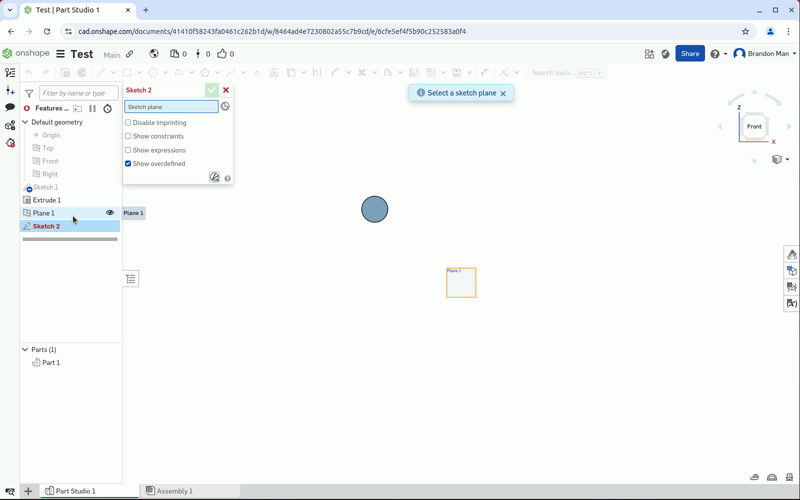
click(73, 215)
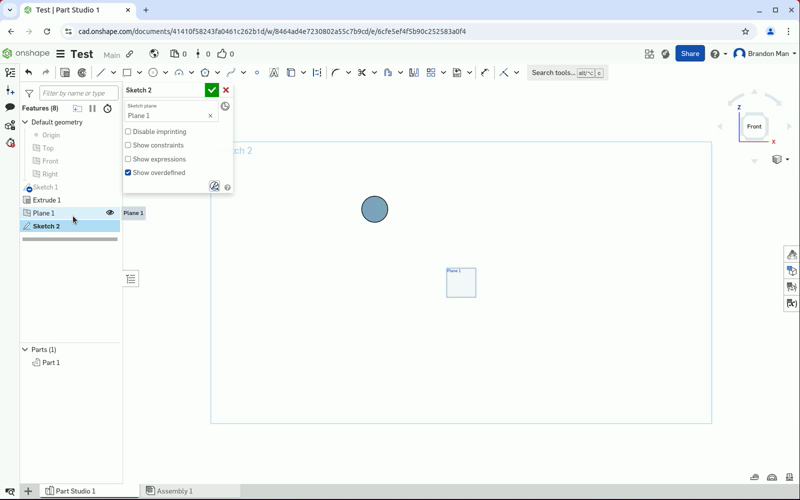
mouse_move(73, 352)
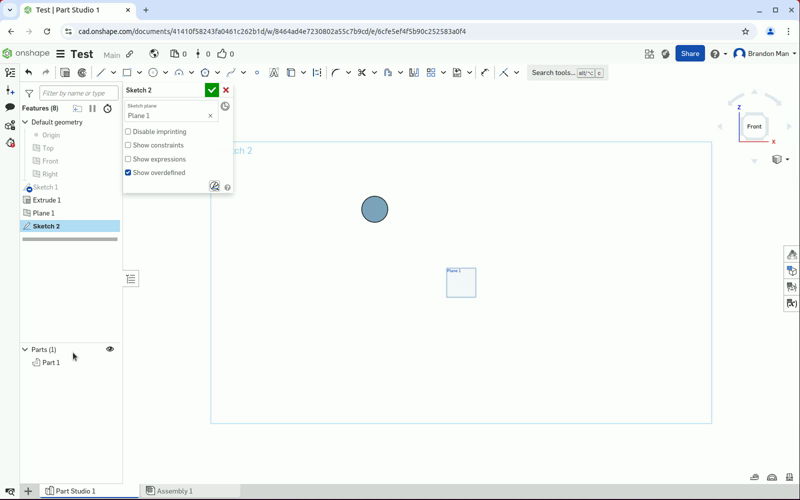
key(y)
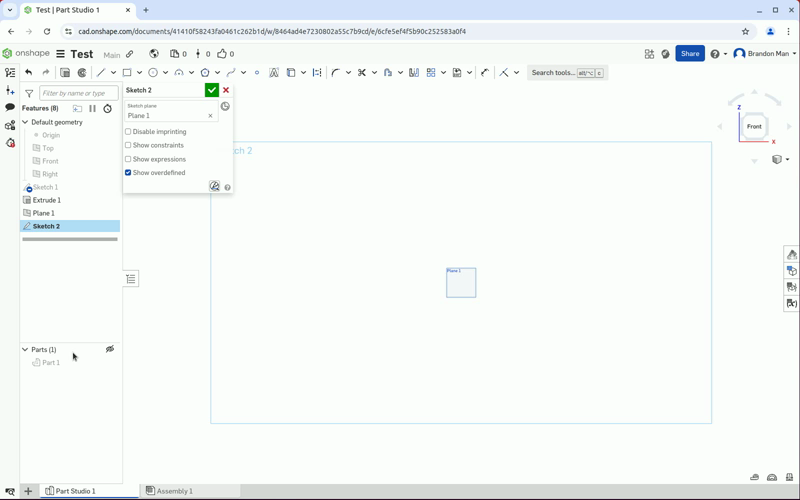
key(c)
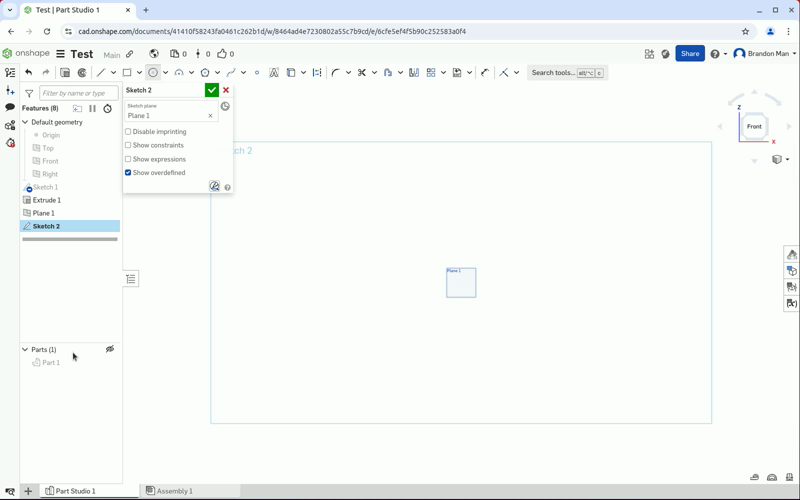
key_down(shift)
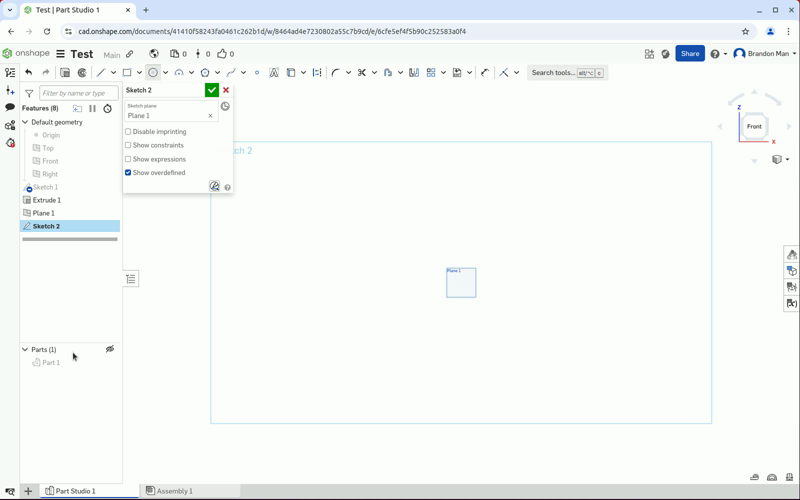
mouse_move(374, 209)
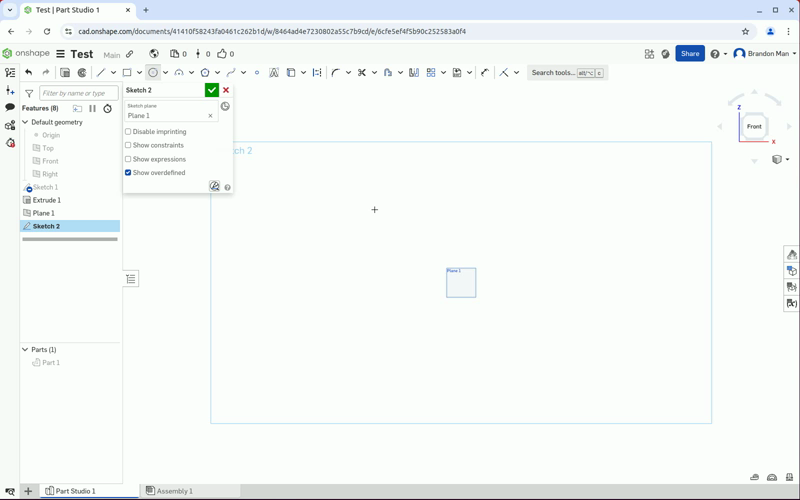
click(374, 209)
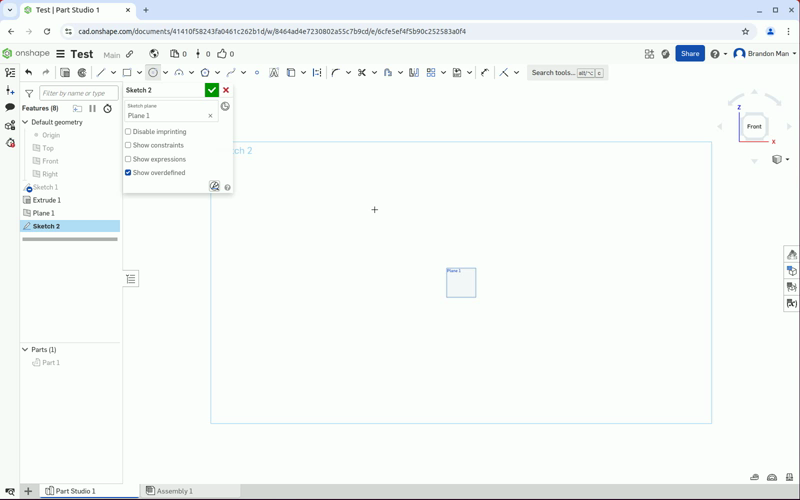
key_up(shift)
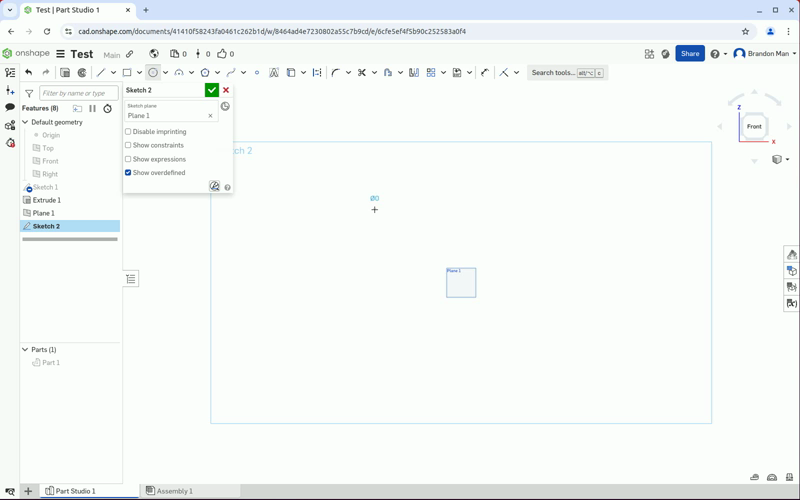
mouse_move(401, 209)
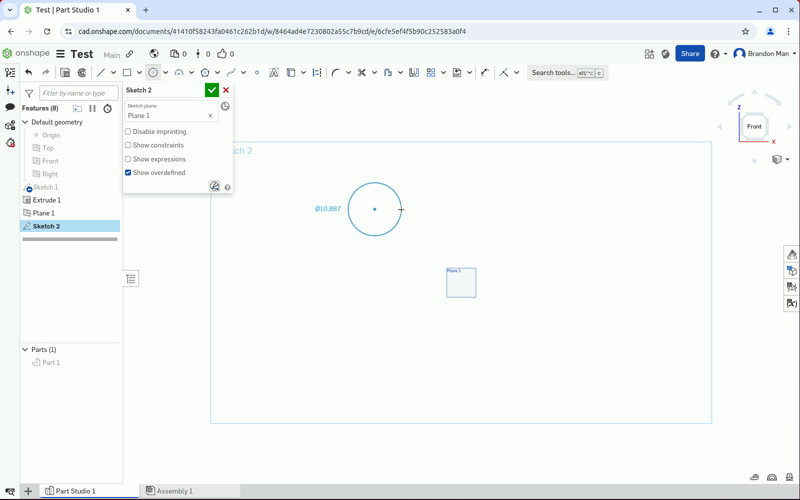
click(401, 209)
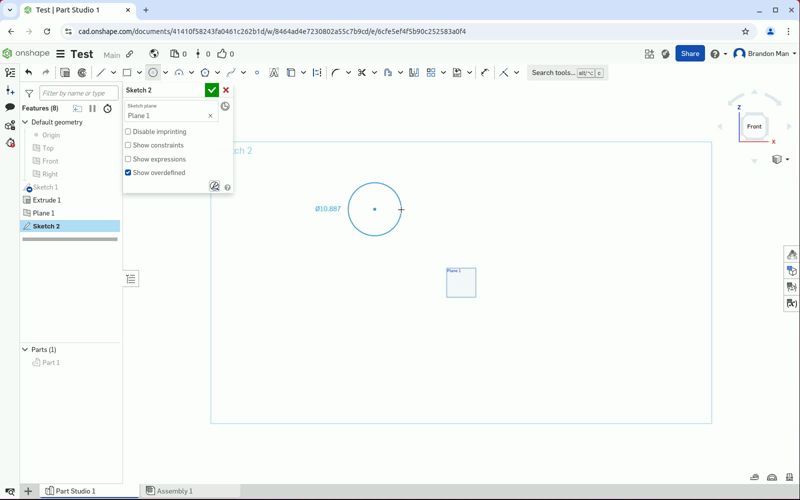
key(esc)
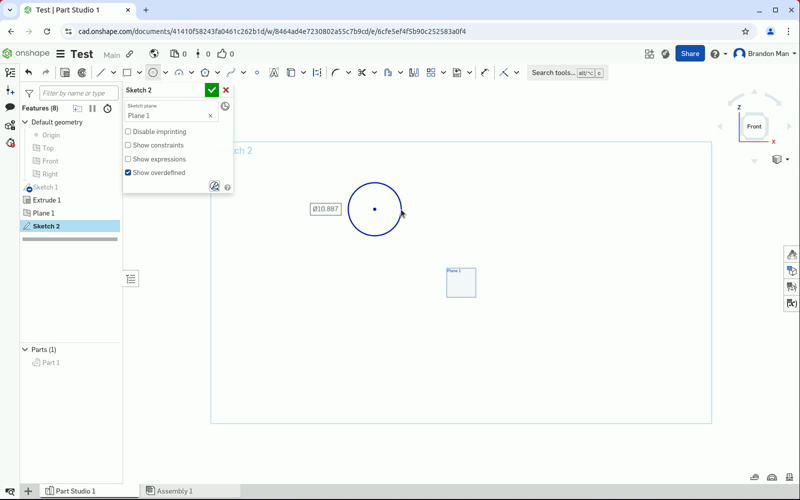
key(c)
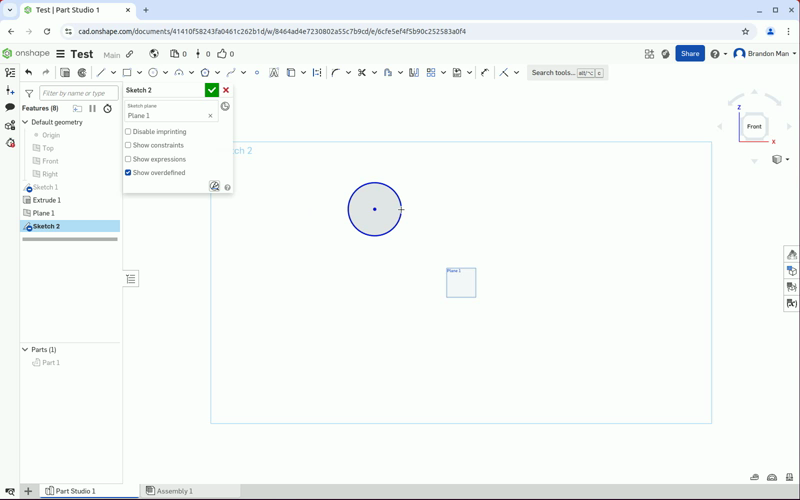
key_down(shift)
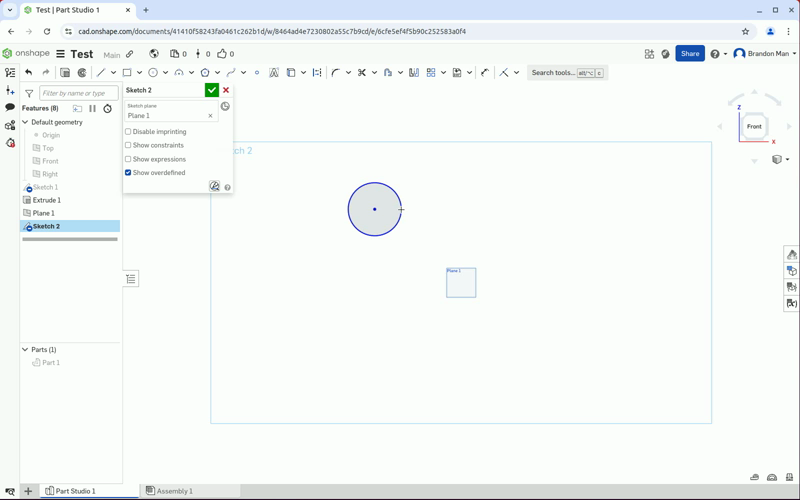
mouse_move(374, 209)
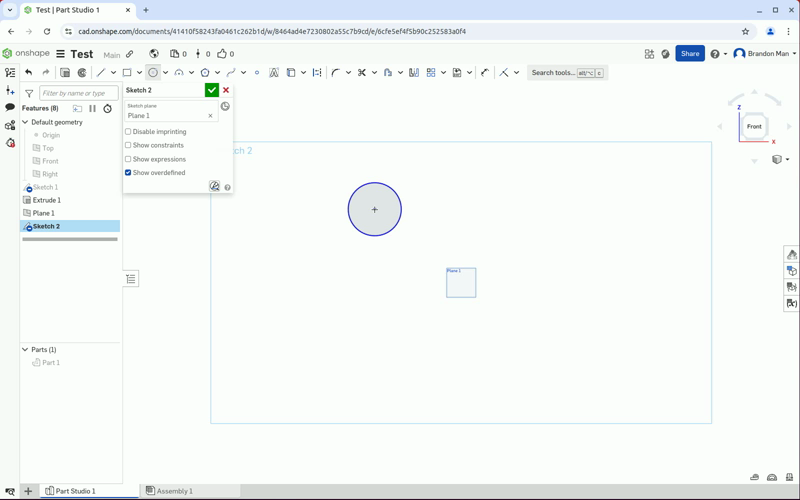
click(374, 209)
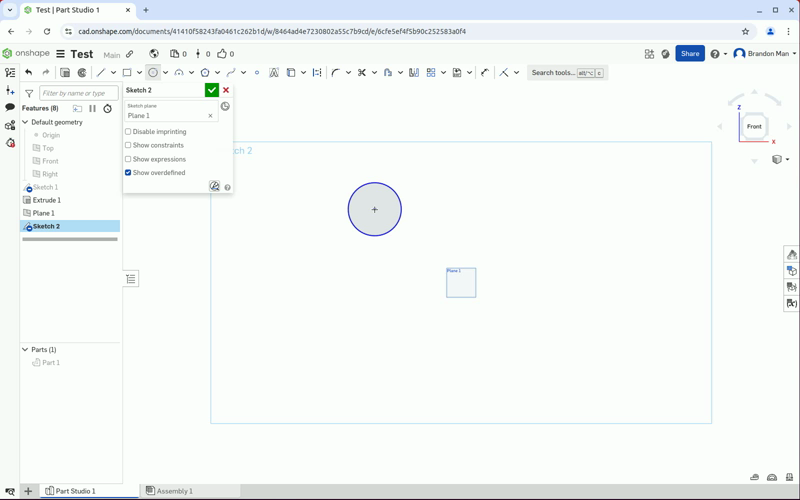
key_up(shift)
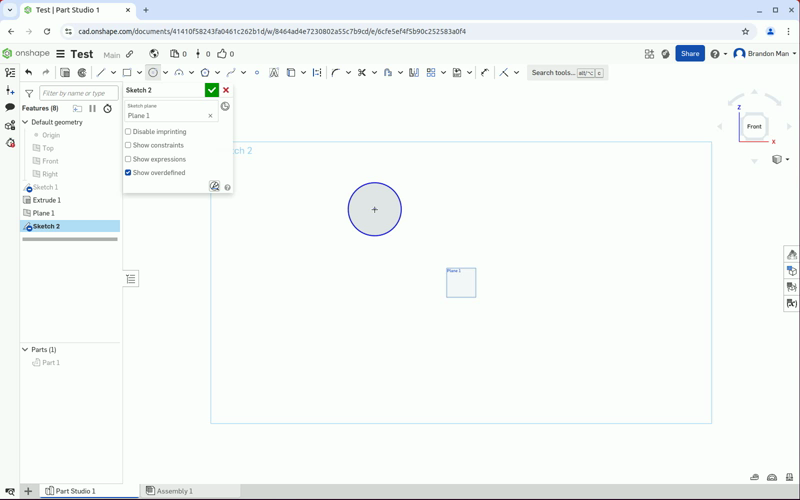
mouse_move(387, 209)
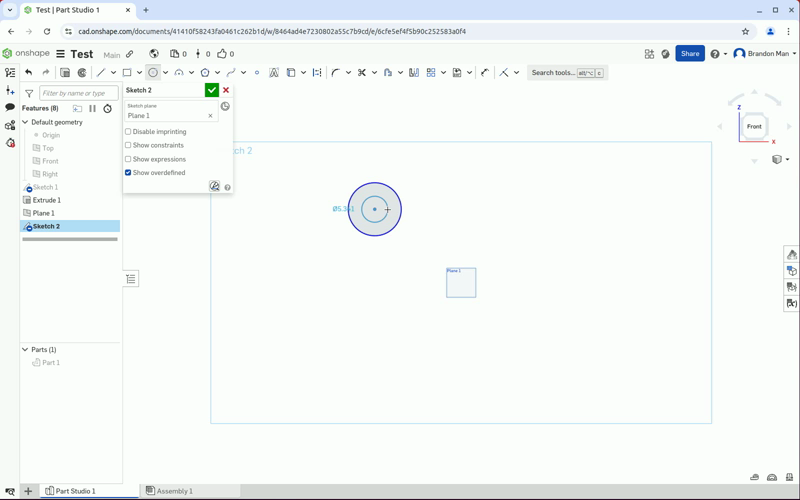
click(387, 209)
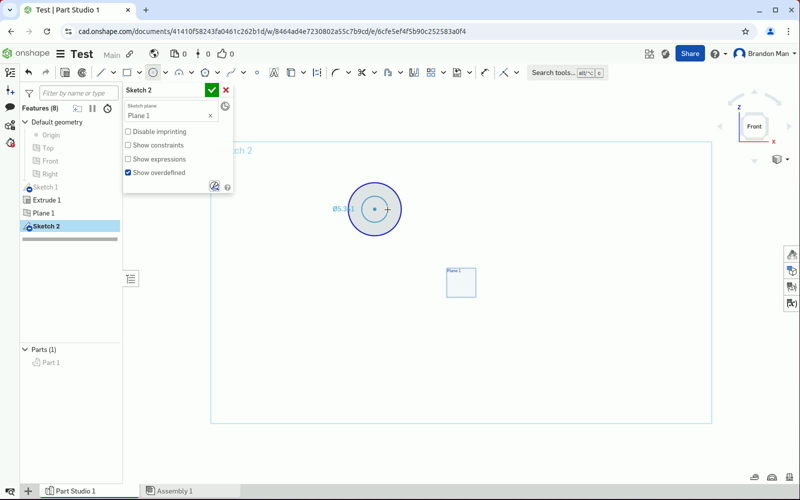
key(esc)
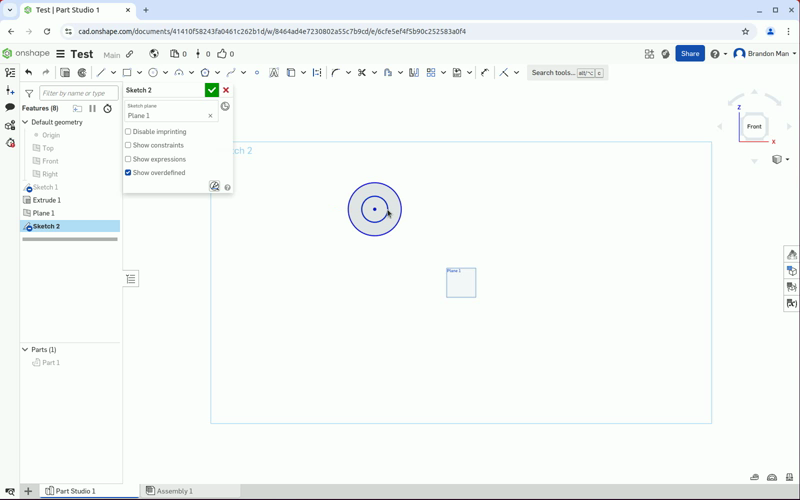
mouse_move(391, 227)
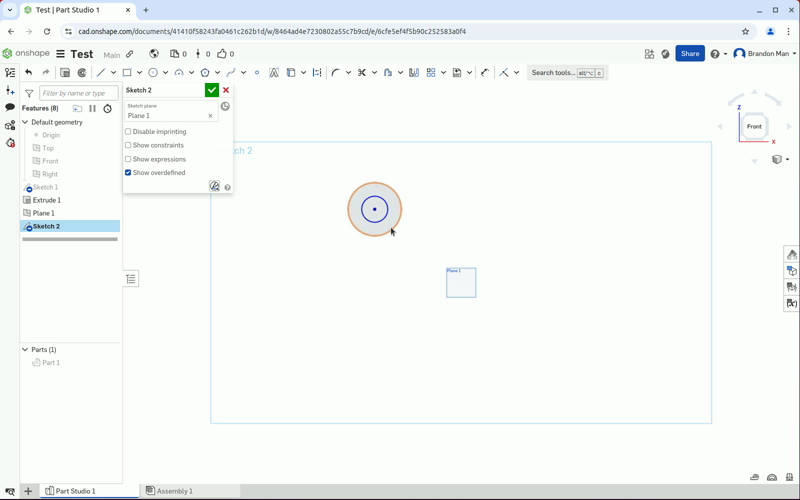
scroll(6)
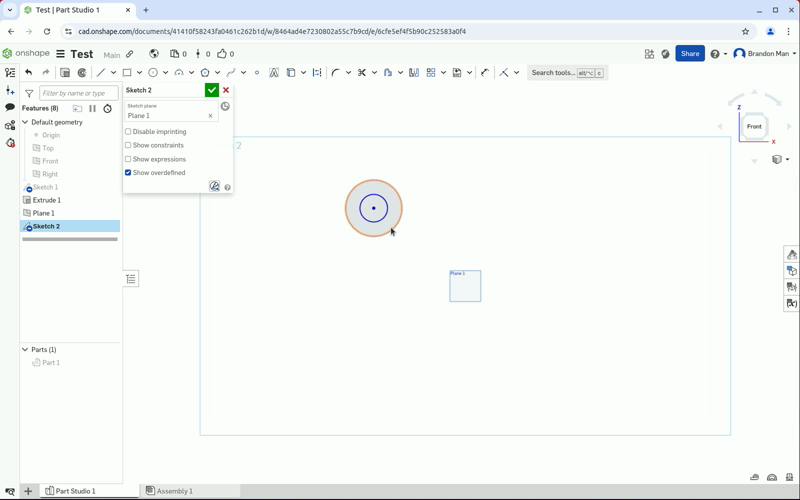
scroll(6)
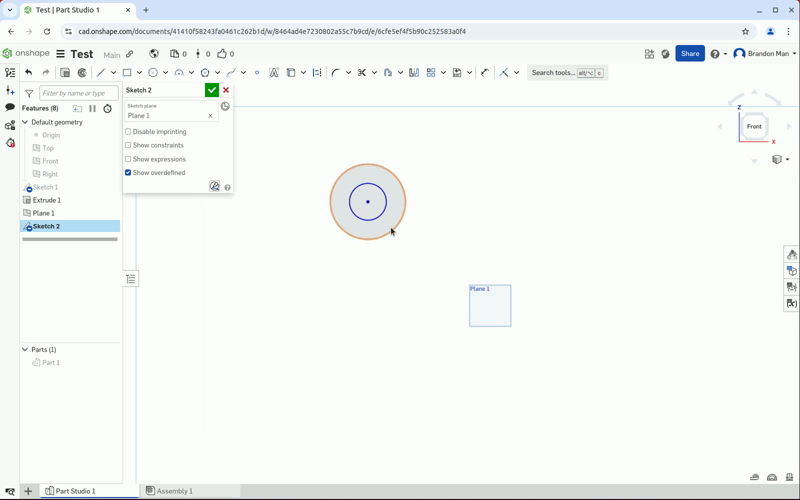
scroll(6)
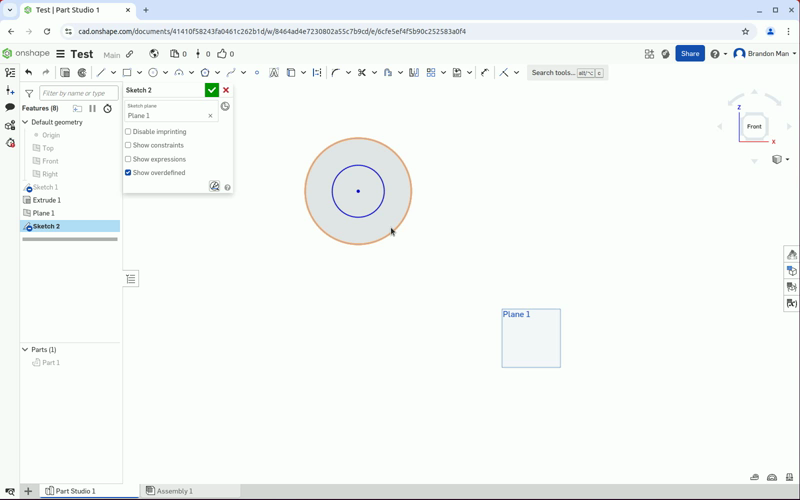
scroll(6)
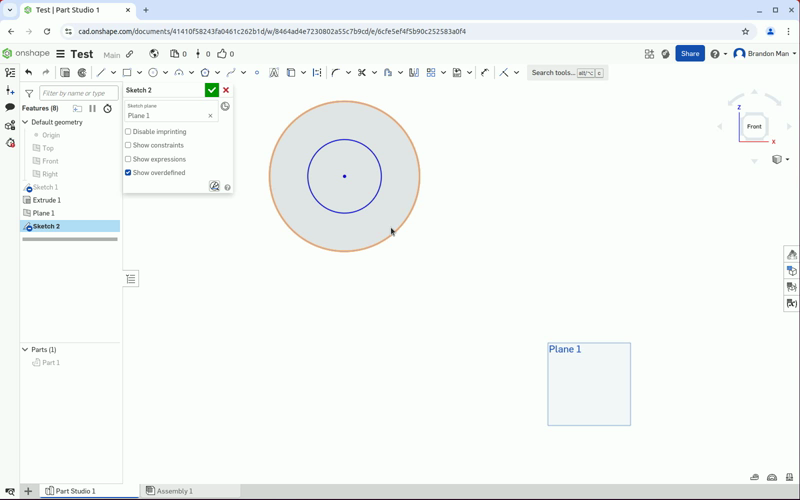
scroll(6)
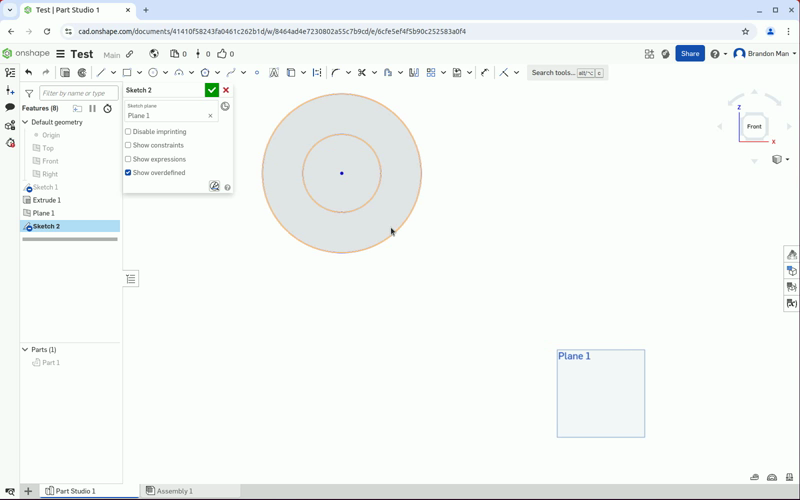
scroll(6)
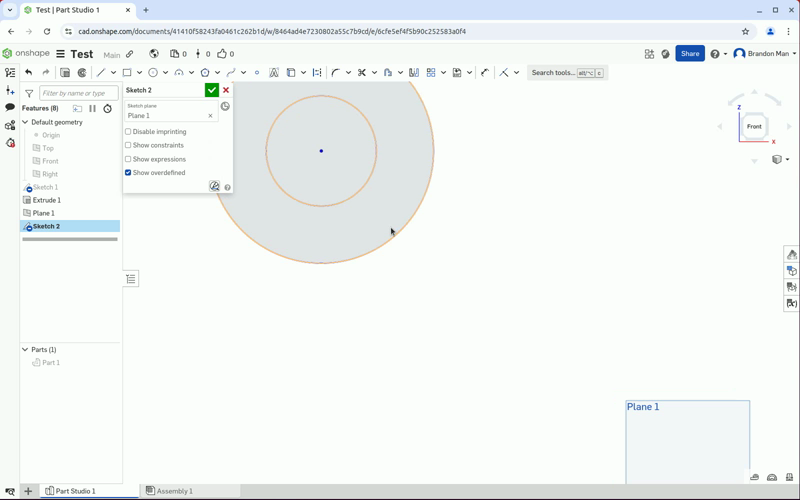
scroll(6)
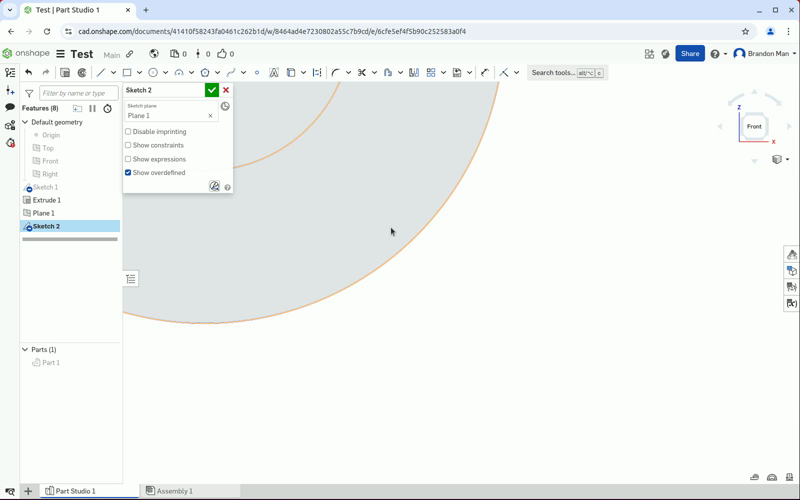
click(391, 227)
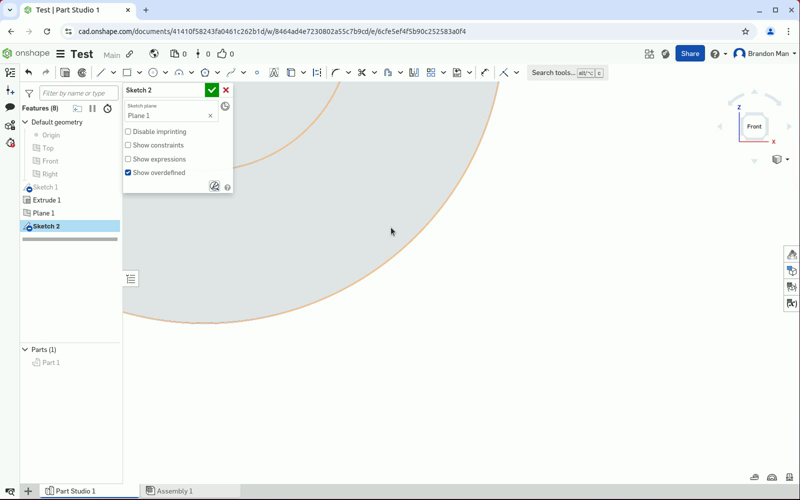
scroll(-6)
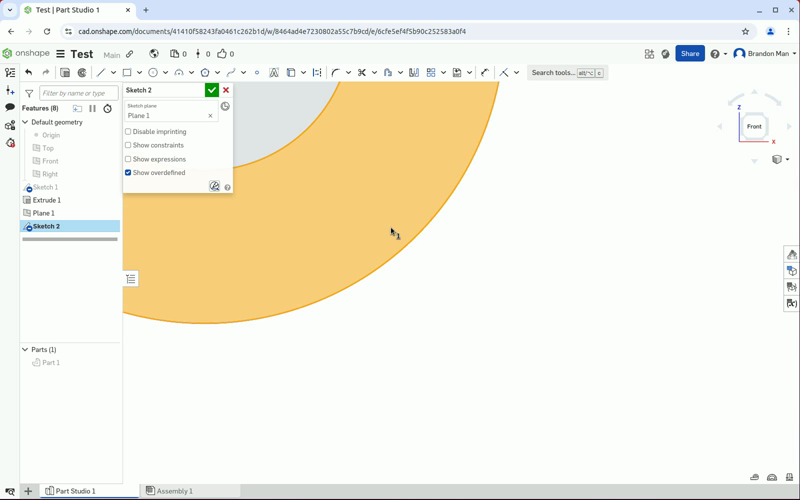
scroll(-6)
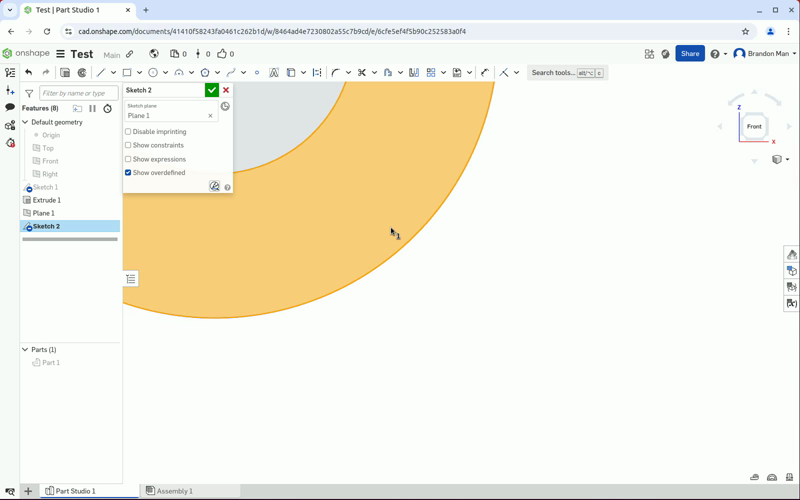
scroll(-6)
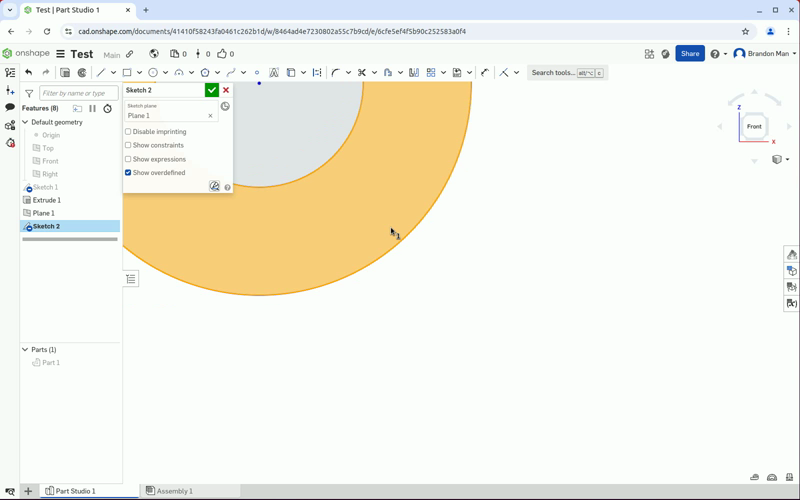
scroll(-6)
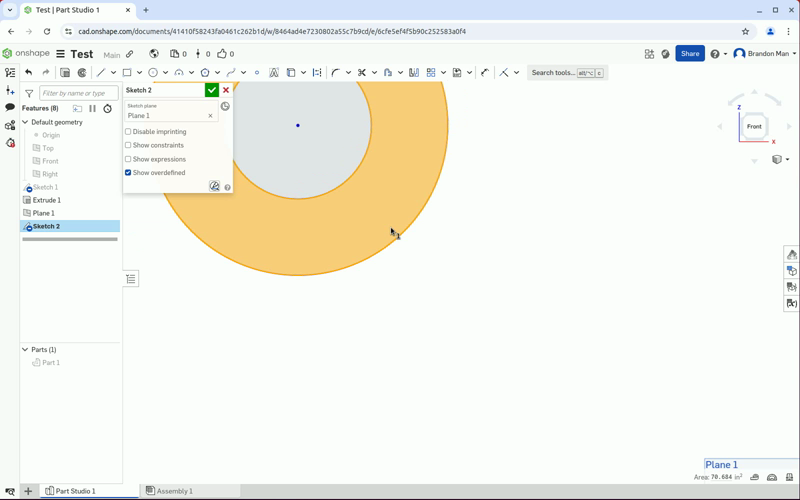
scroll(-6)
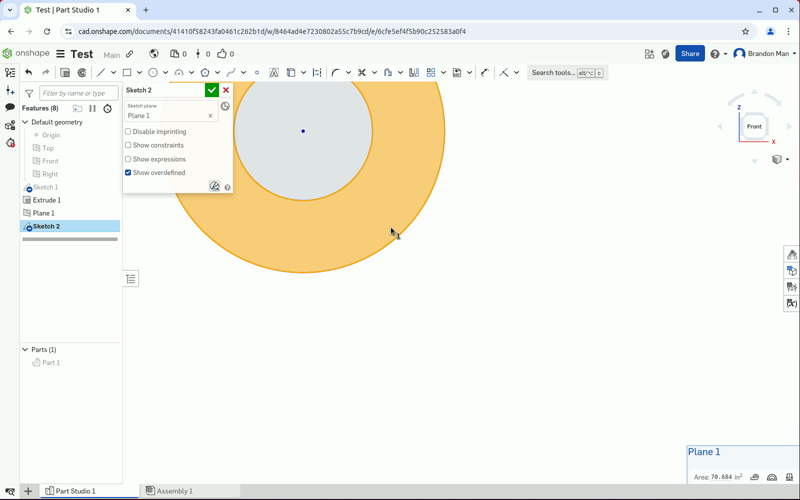
scroll(-6)
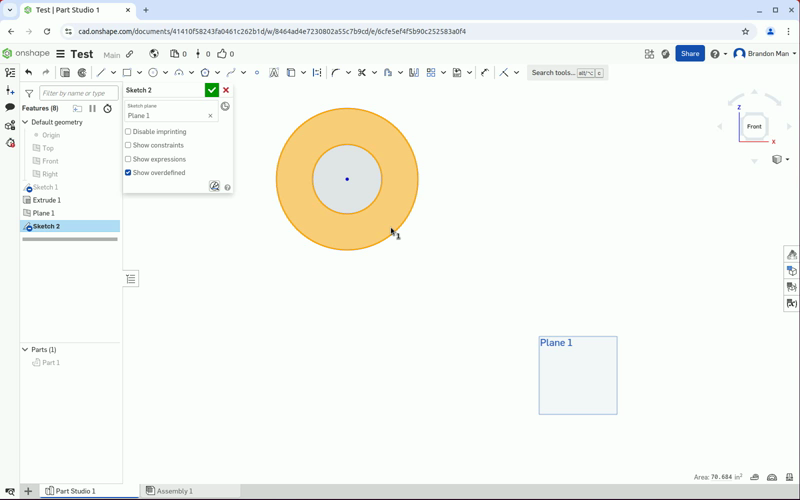
scroll(-6)
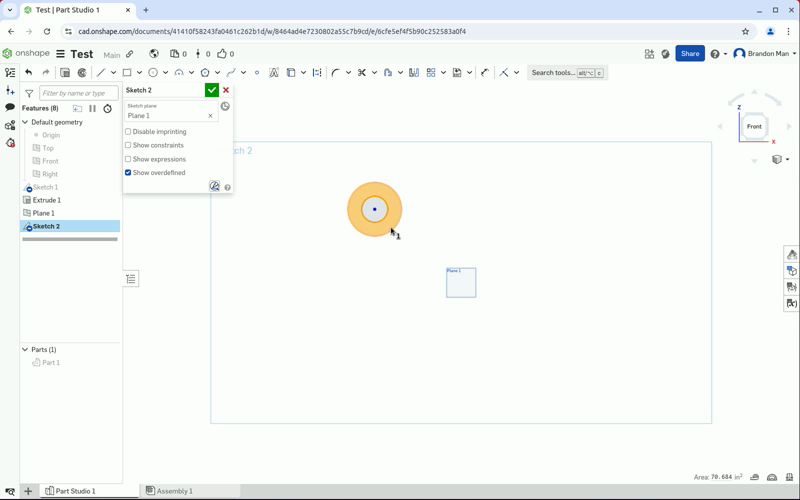
mouse_move(73, 352)
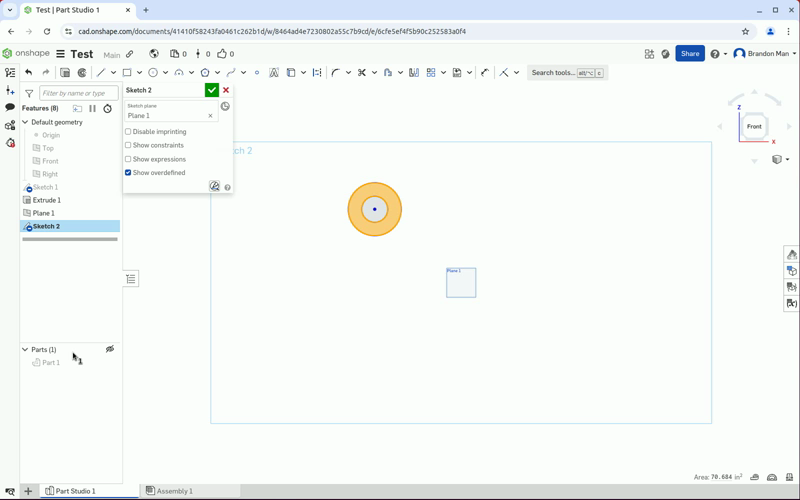
key(shift+y)
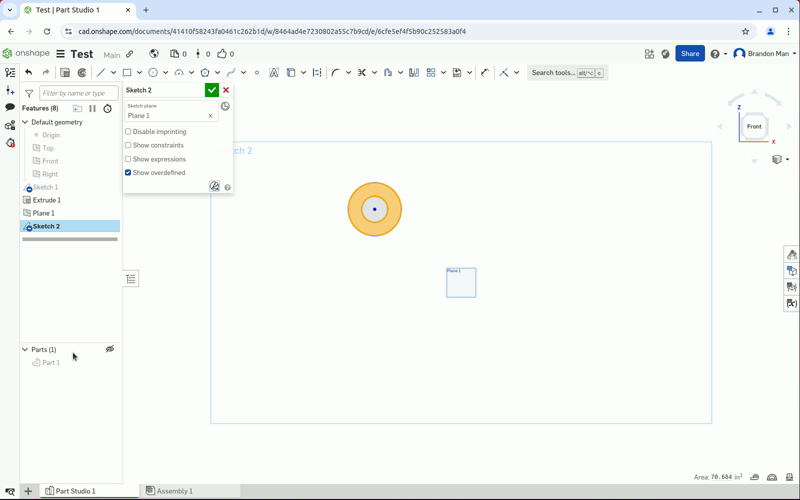
key(shift+e)
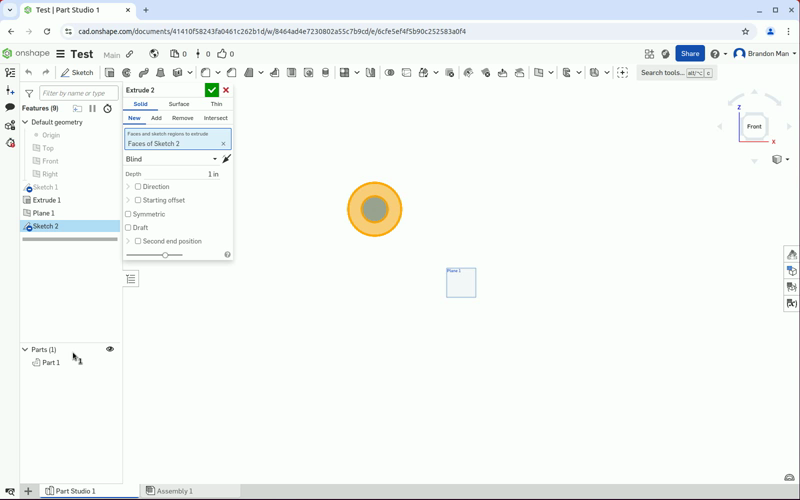
mouse_move(143, 106)
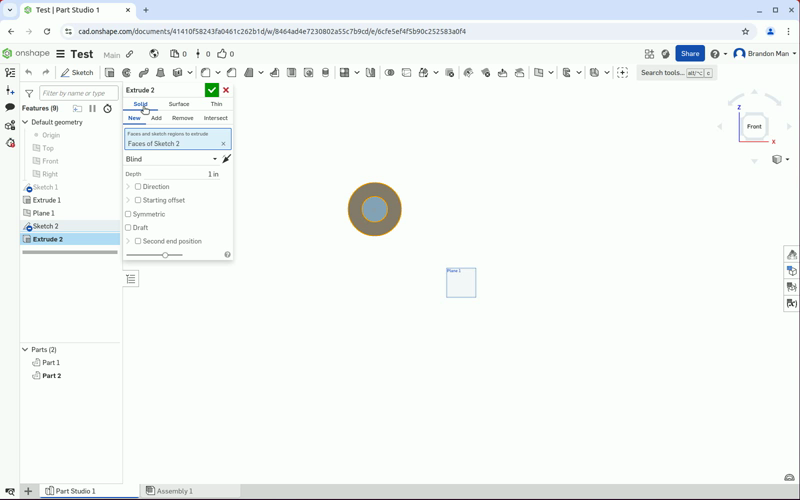
click(143, 106)
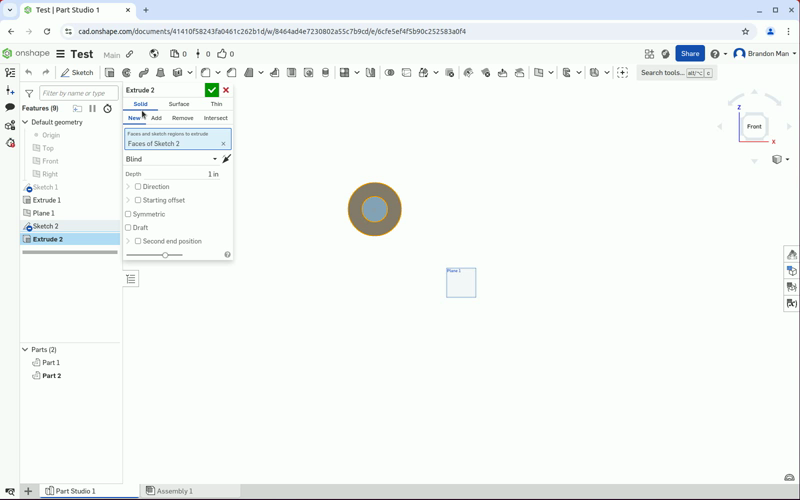
mouse_move(137, 120)
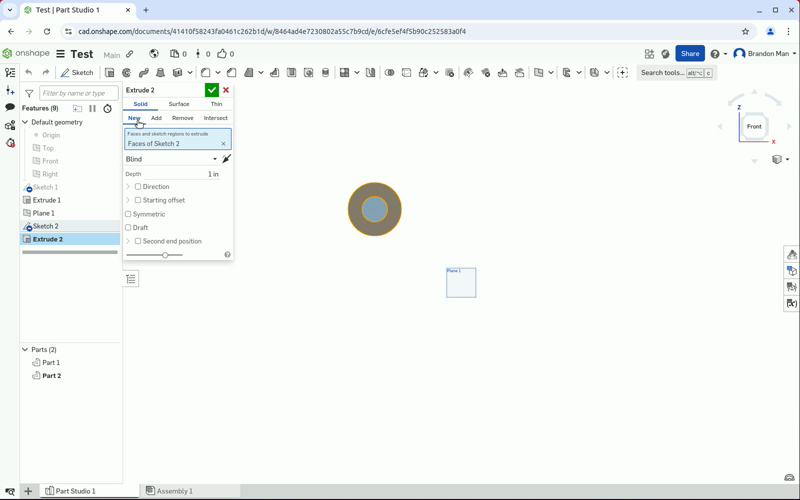
click(137, 120)
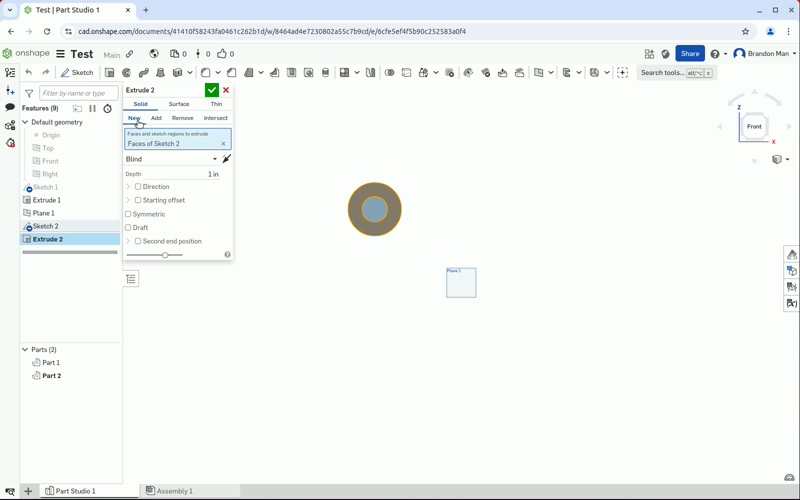
key(tab, 4)
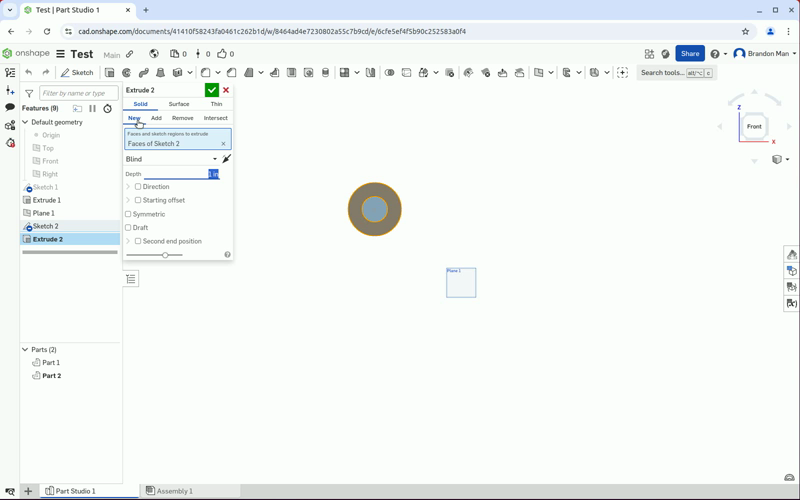
text(-23.83)
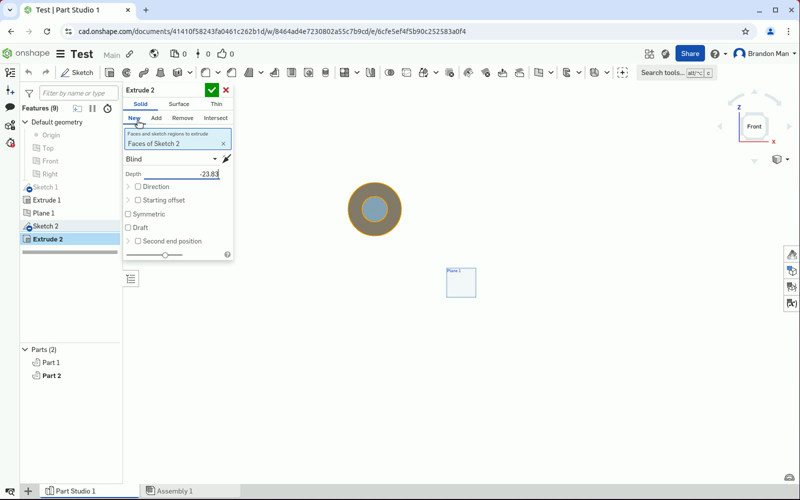
key(enter)
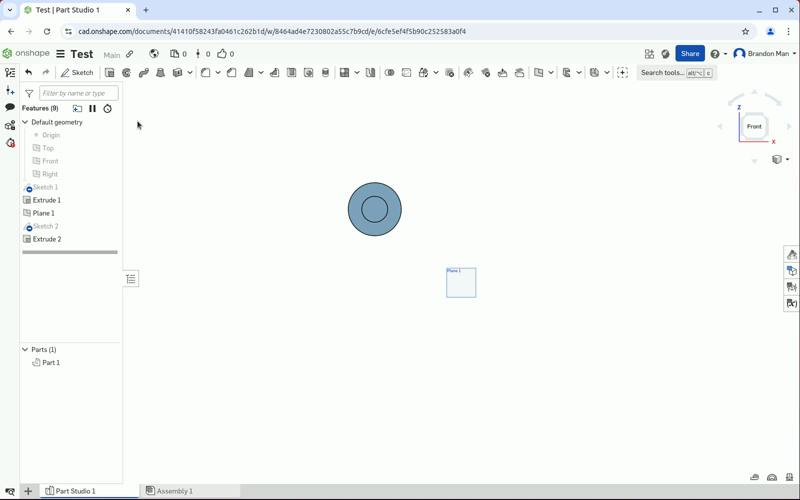
key(shift+h)
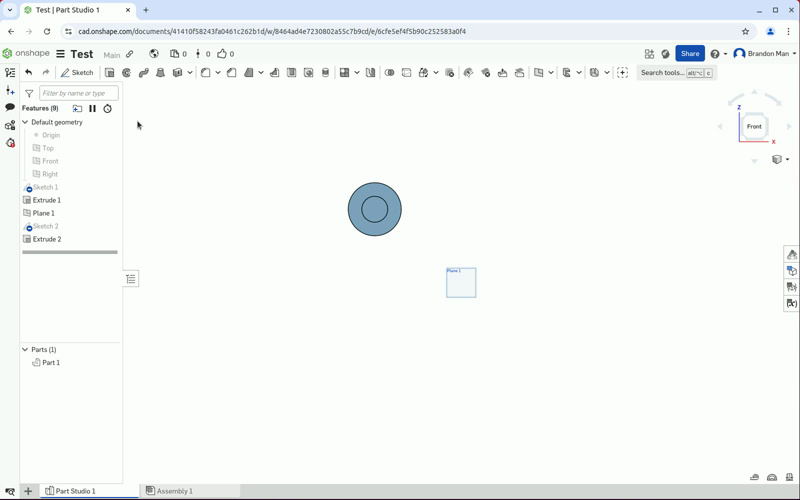
key(shift+h)
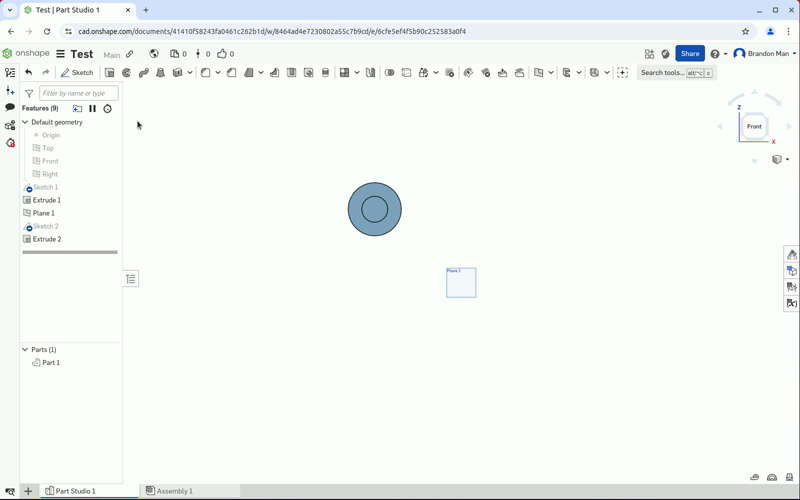
mouse_move(73, 189)
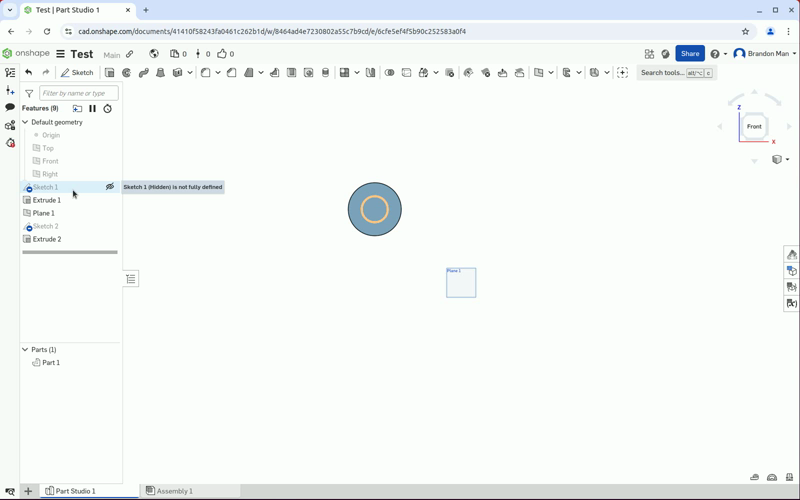
click(73, 189)
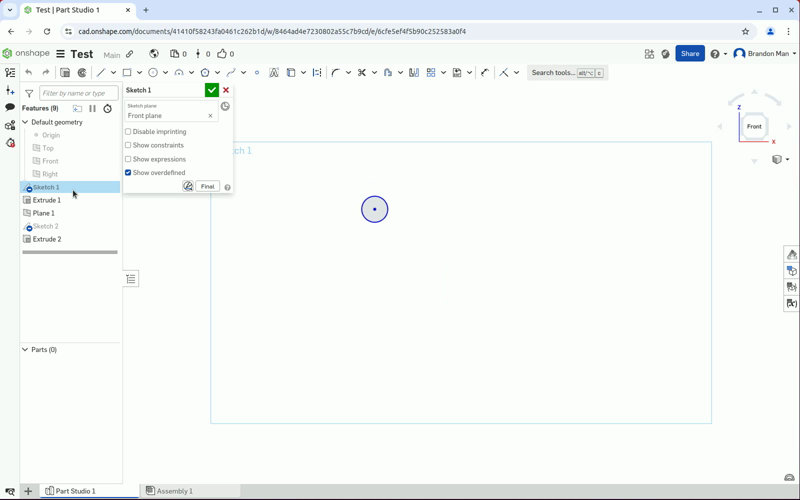
mouse_move(229, 92)
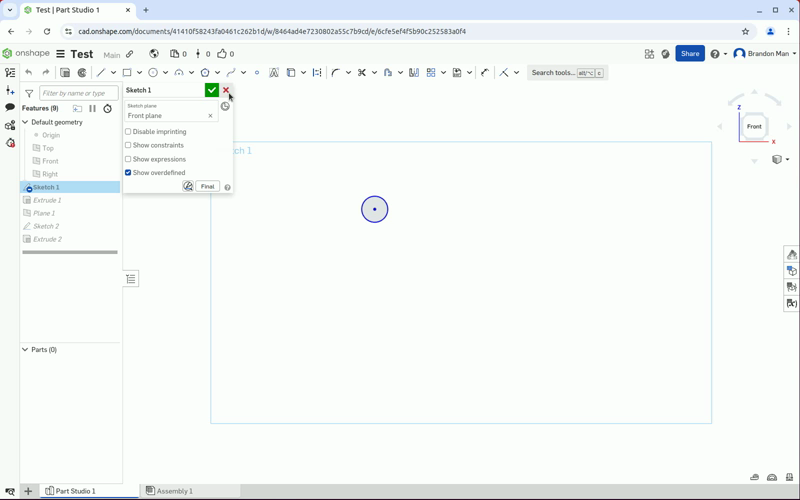
click(229, 92)
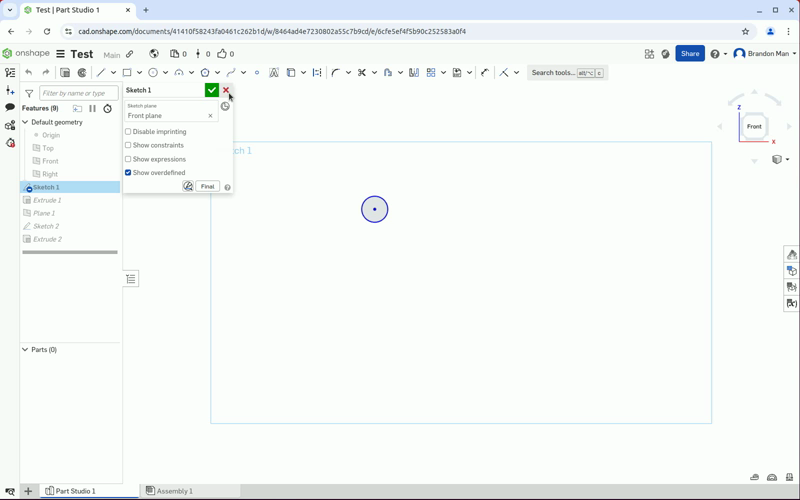
key(shift+s)
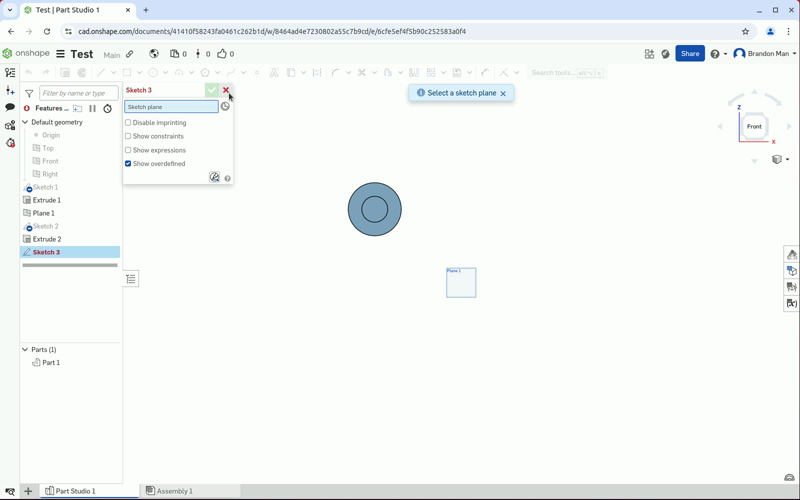
mouse_move(73, 163)
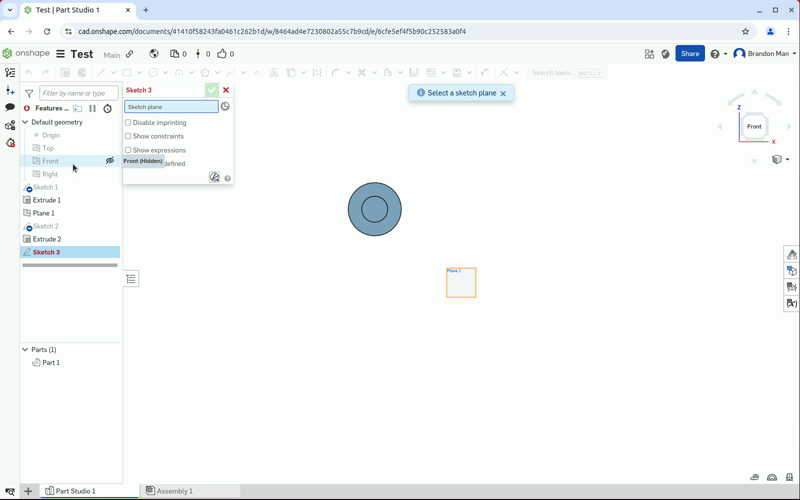
click(73, 163)
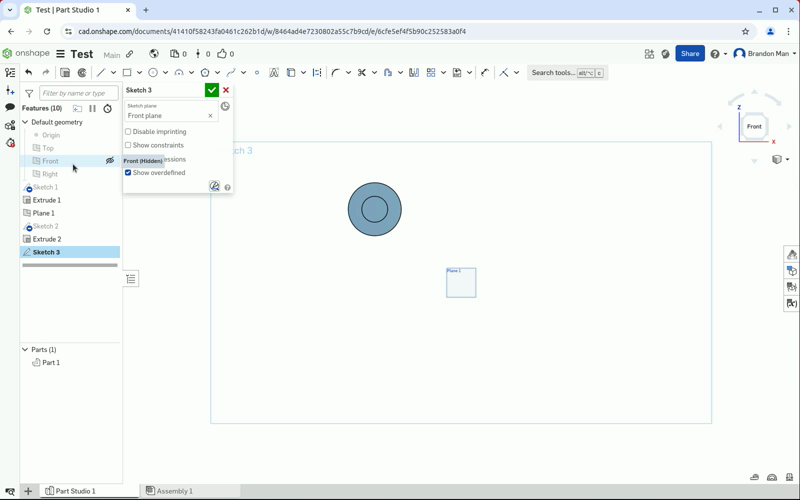
mouse_move(73, 352)
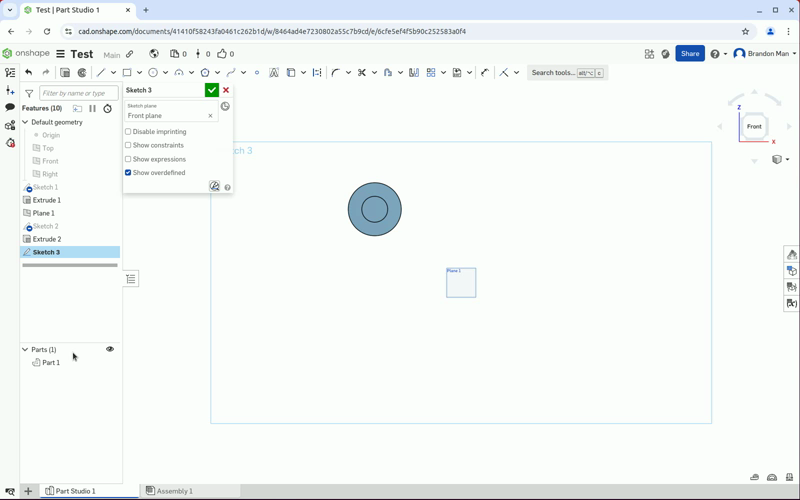
key(y)
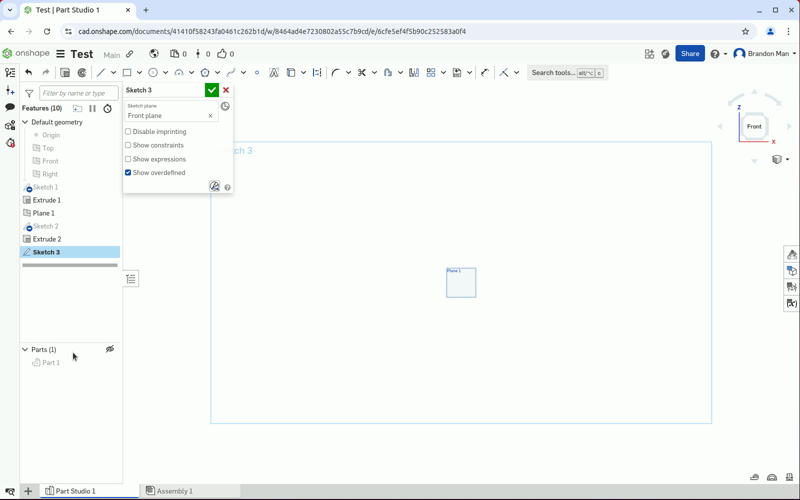
key(c)
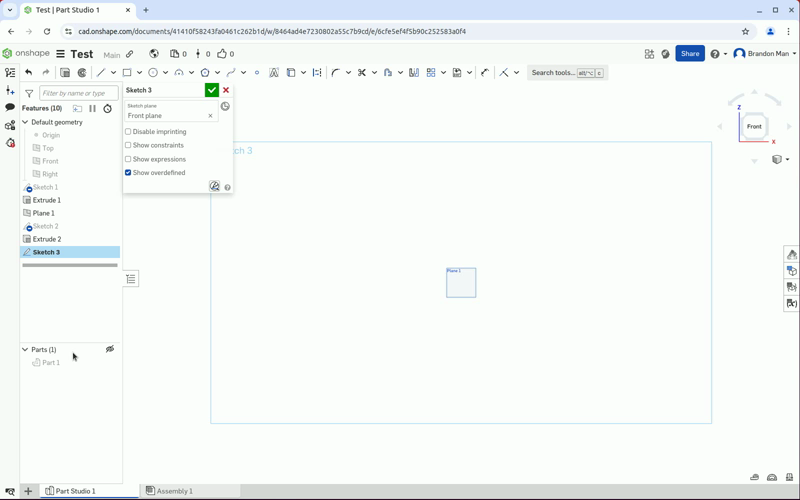
key_down(shift)
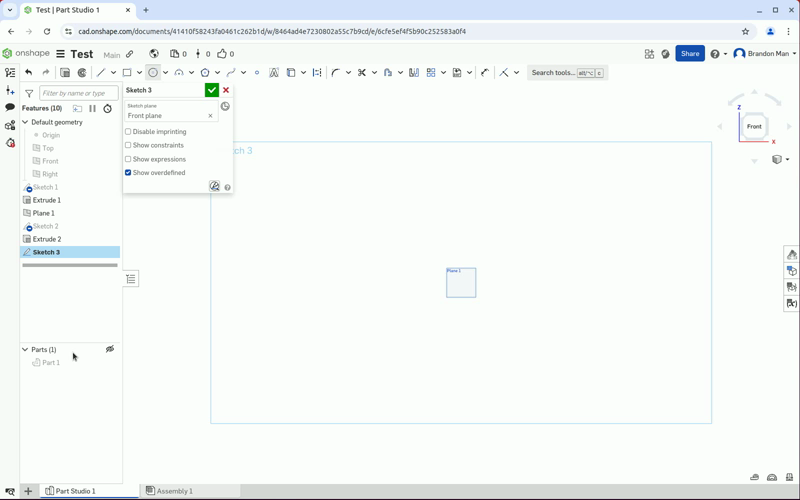
mouse_move(426, 205)
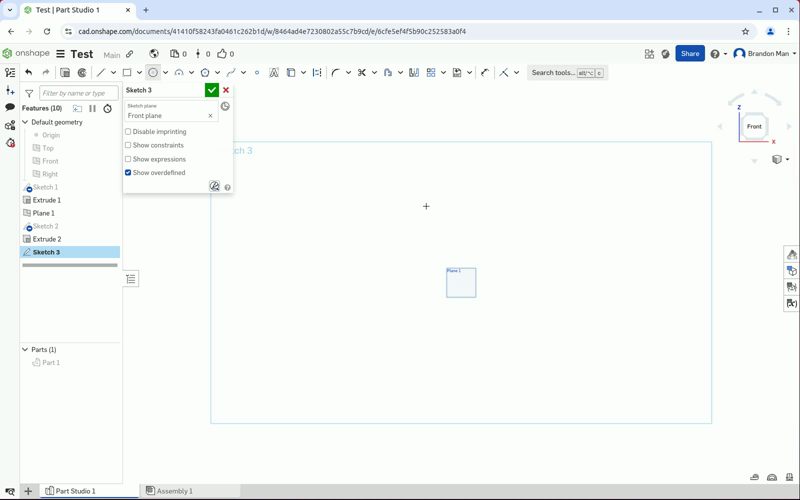
click(426, 205)
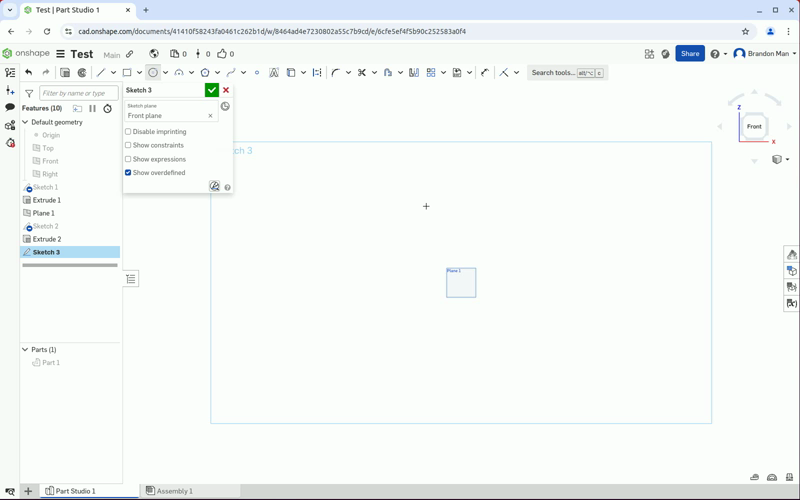
key_up(shift)
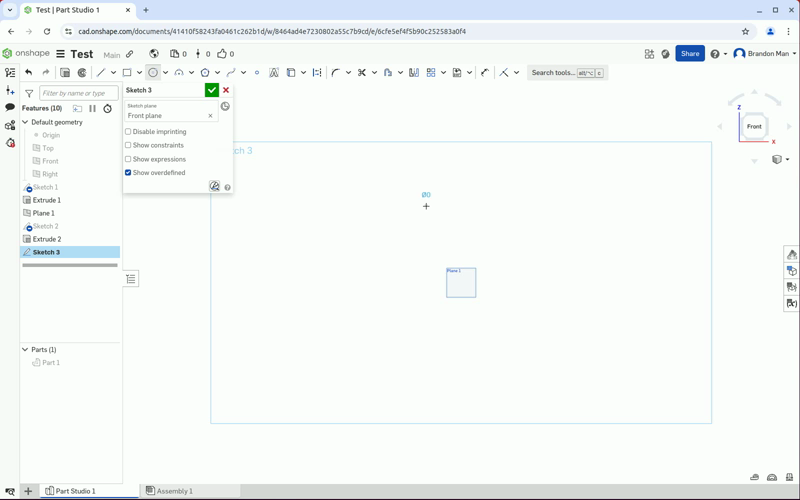
mouse_move(452, 205)
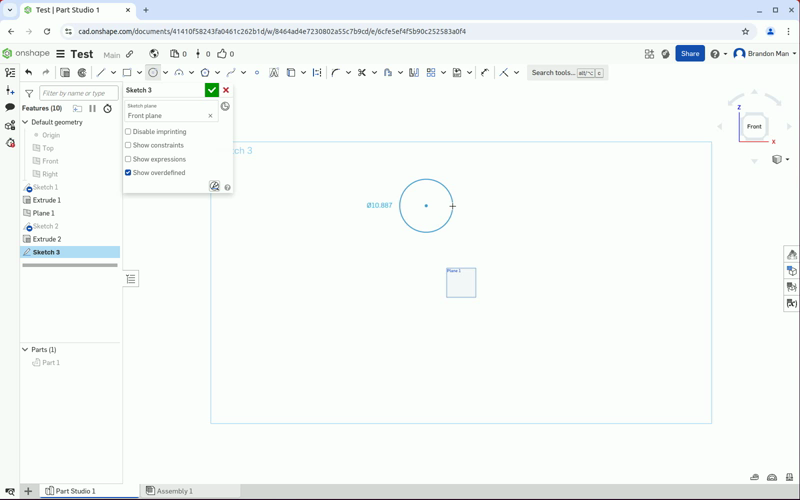
click(452, 205)
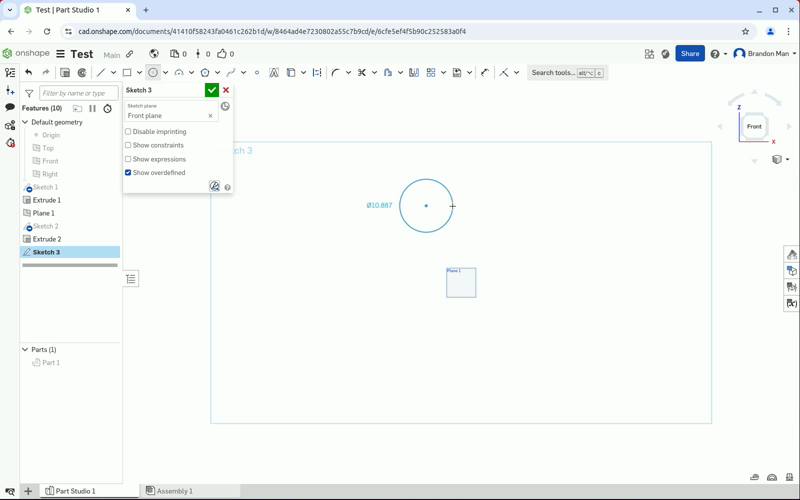
key(esc)
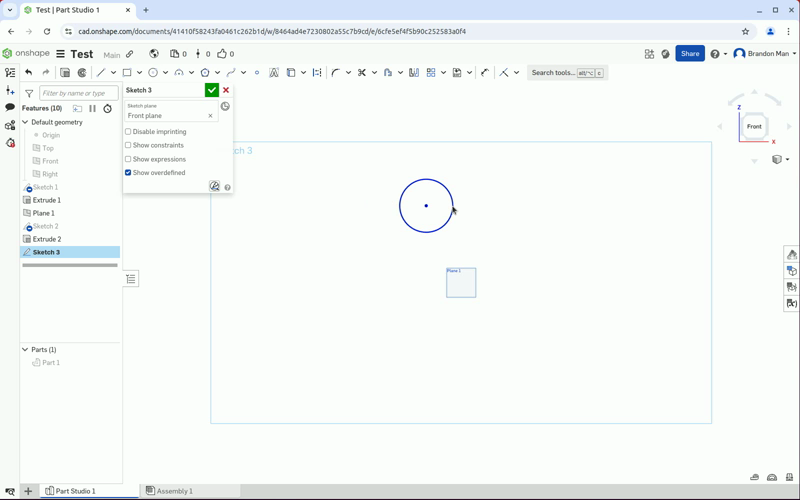
key(c)
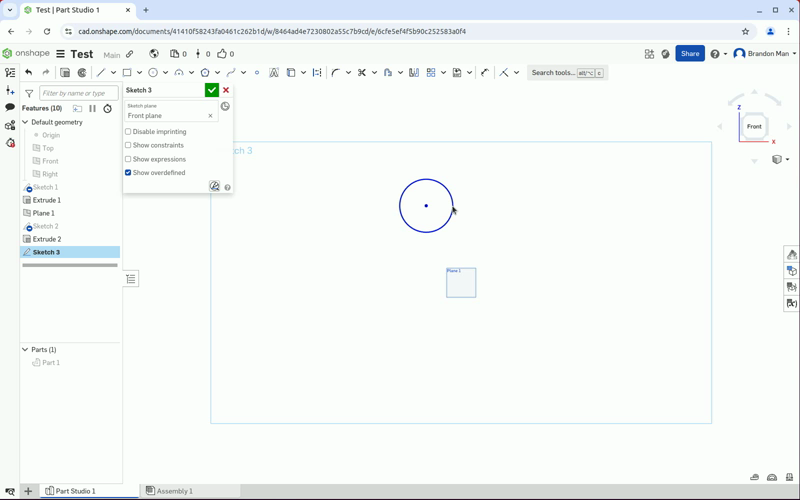
key_down(shift)
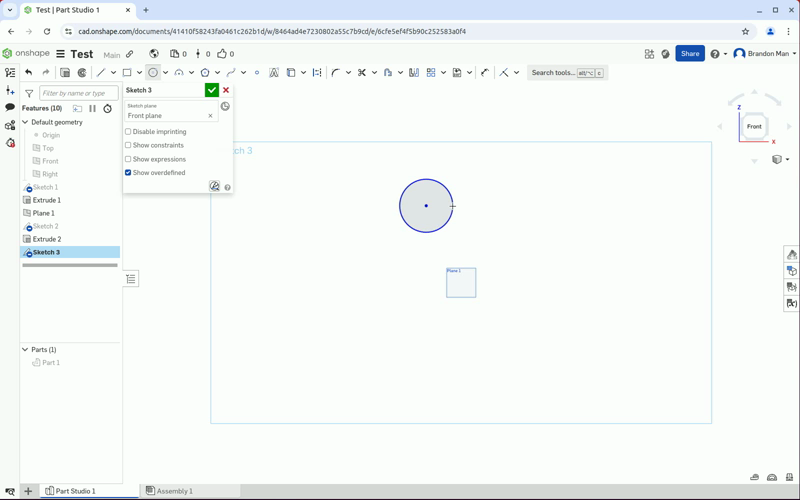
mouse_move(426, 205)
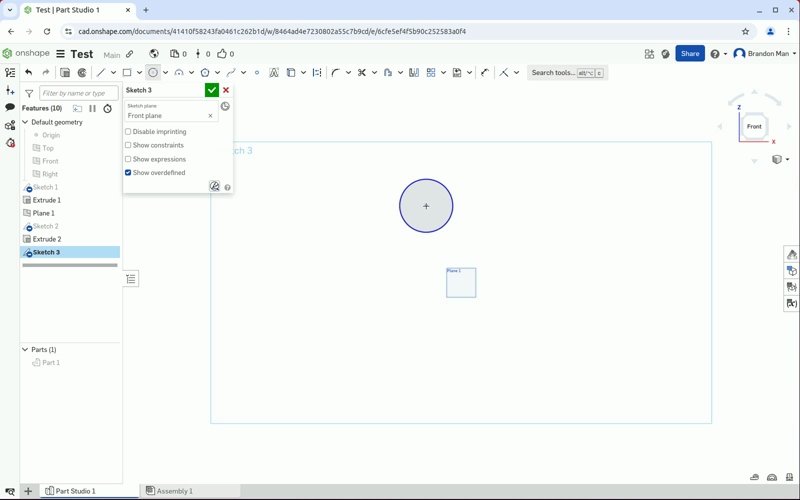
click(426, 205)
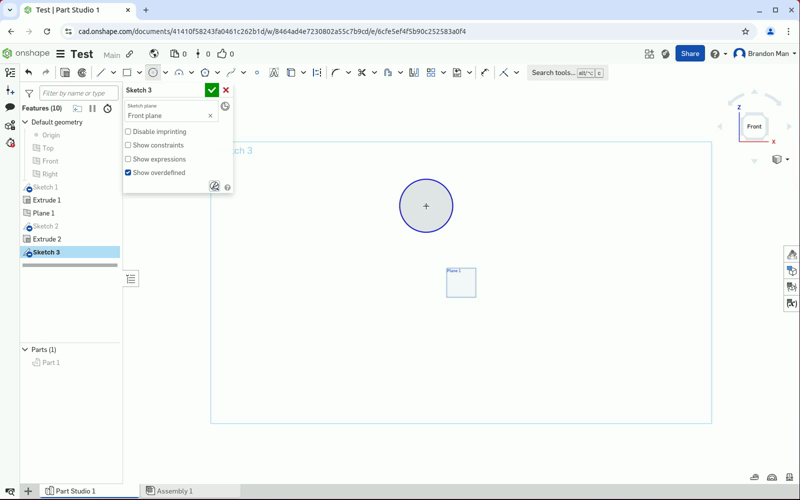
key_up(shift)
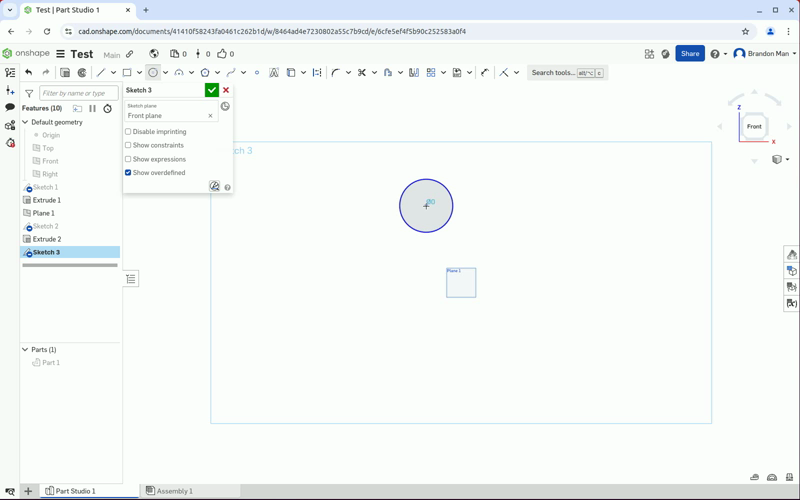
mouse_move(439, 205)
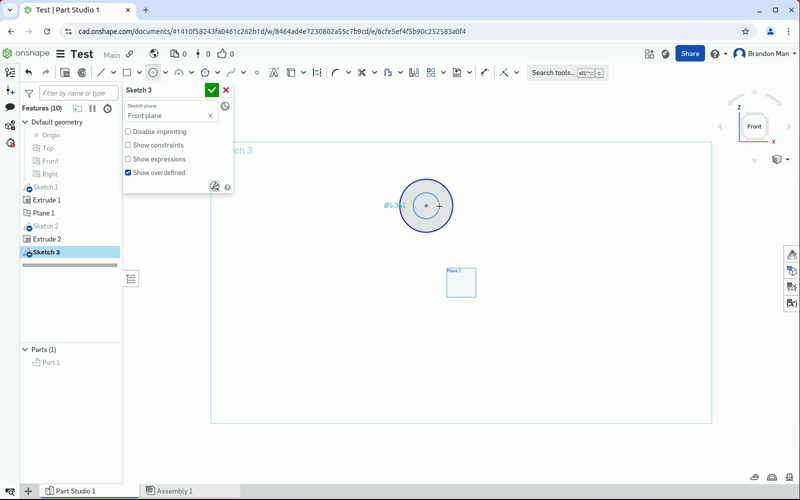
click(439, 205)
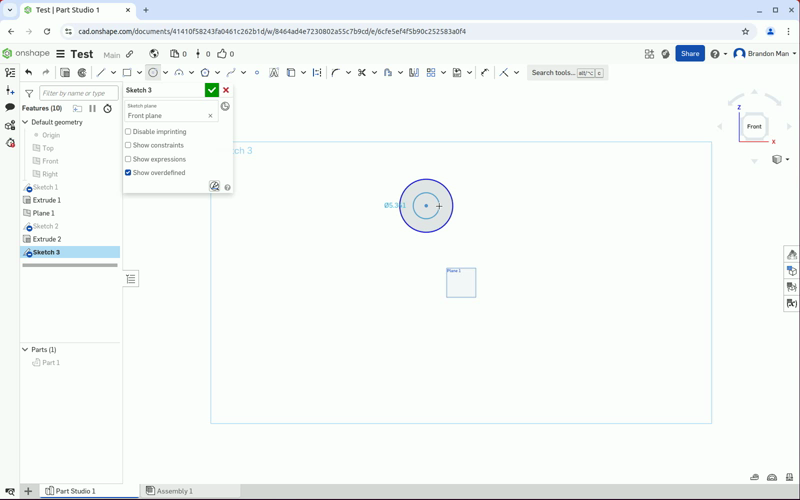
key(esc)
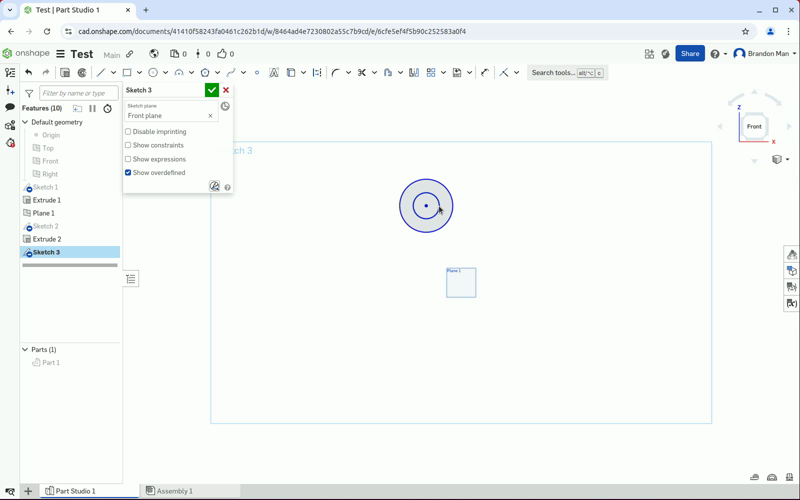
mouse_move(422, 182)
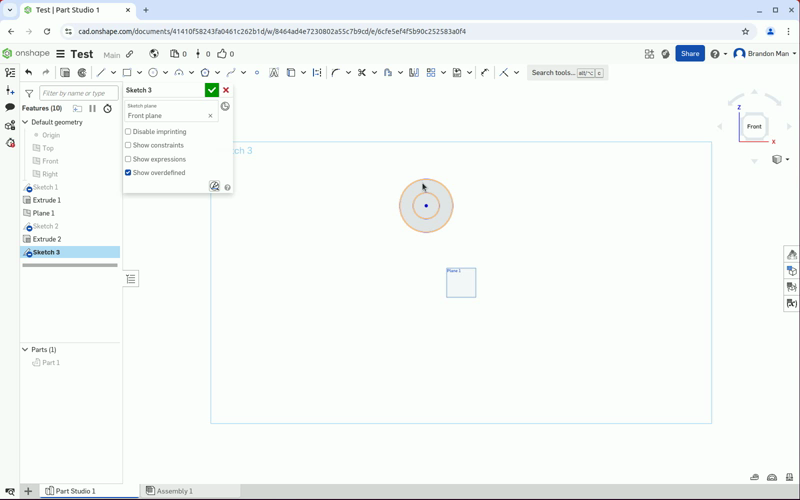
scroll(6)
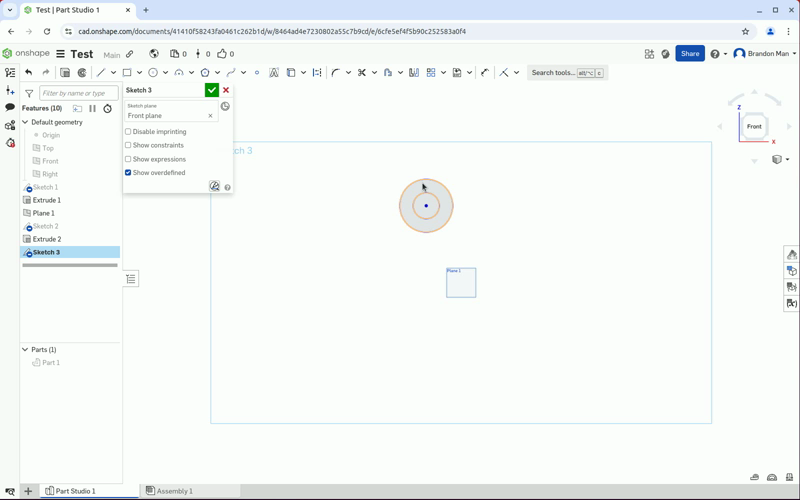
scroll(6)
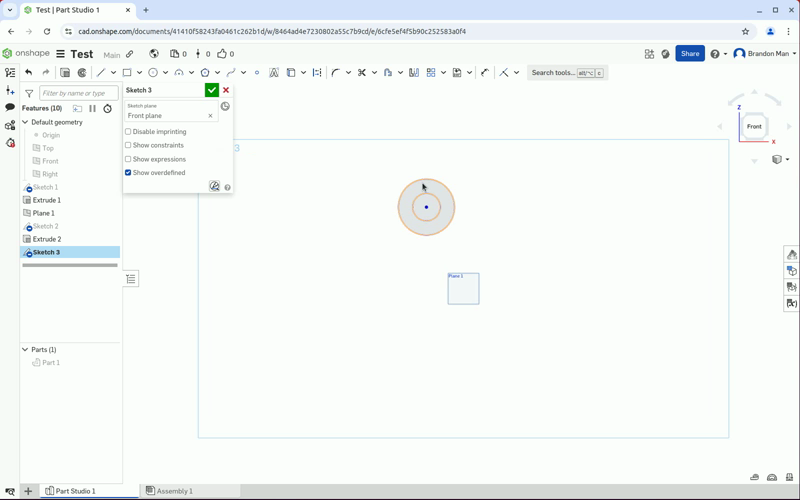
scroll(6)
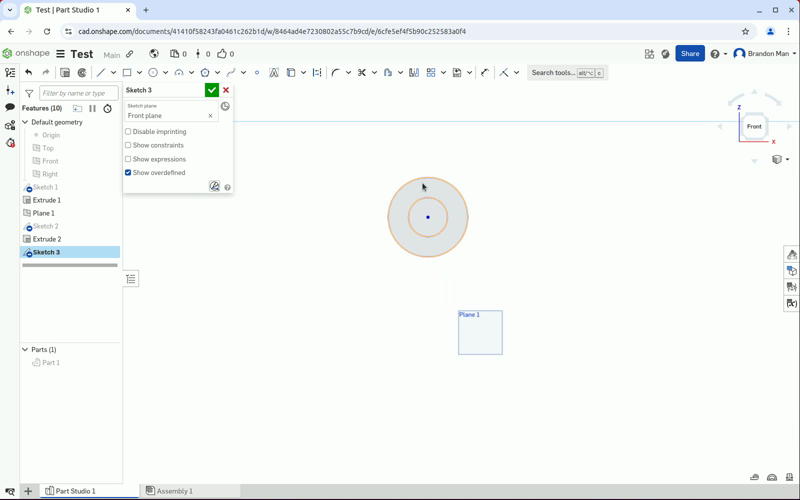
scroll(6)
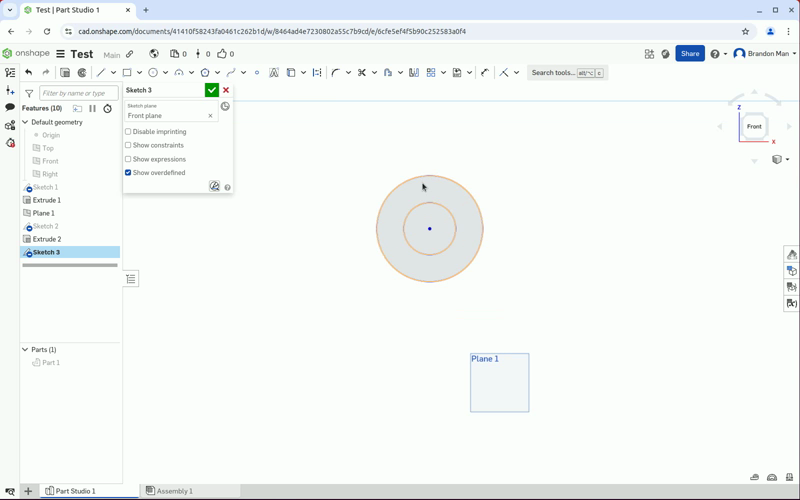
scroll(6)
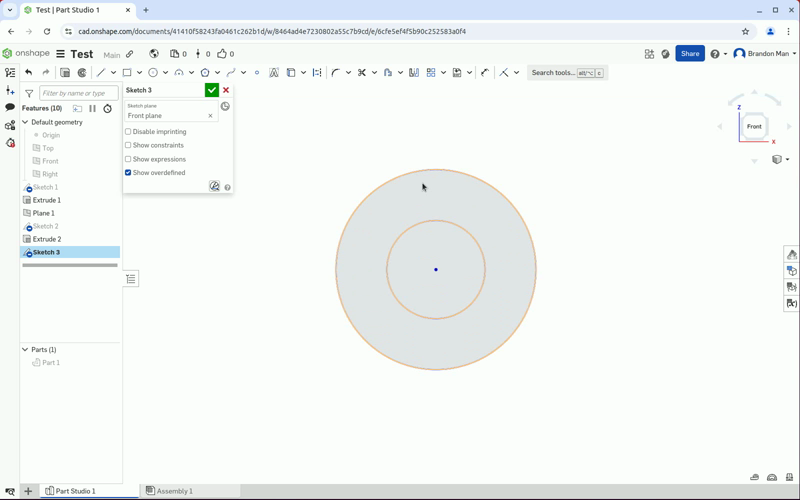
scroll(6)
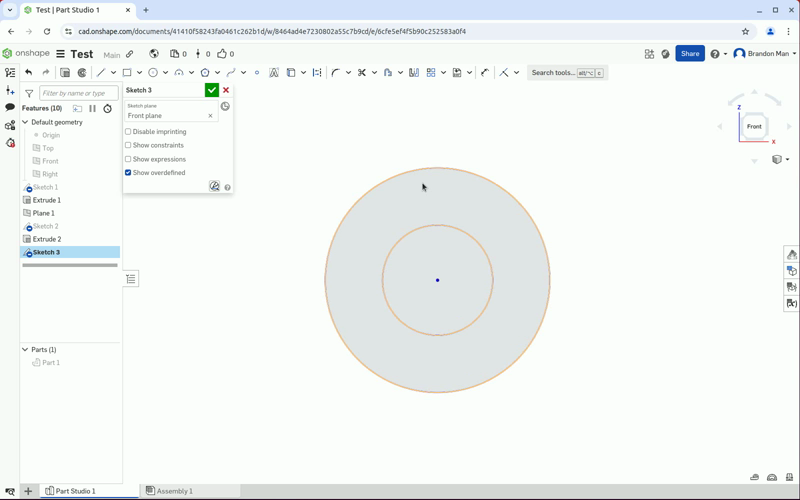
scroll(6)
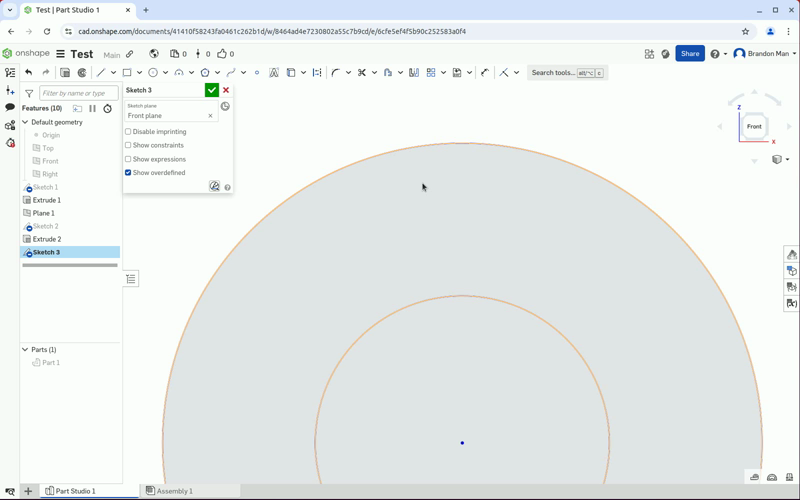
click(422, 182)
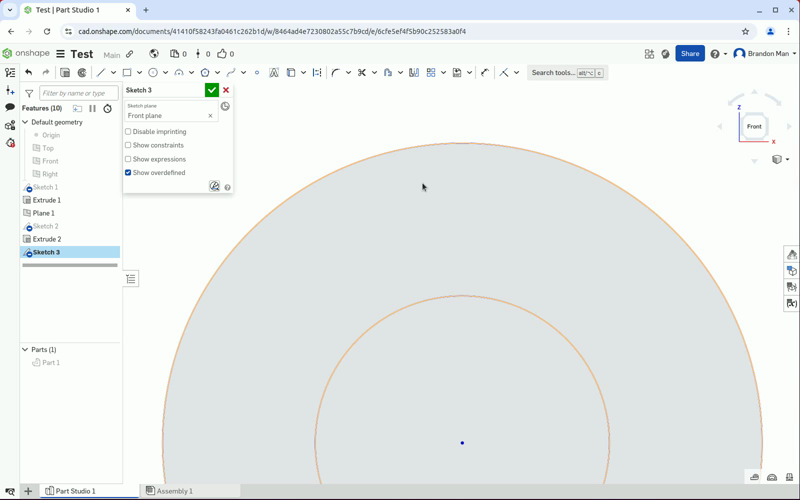
scroll(-6)
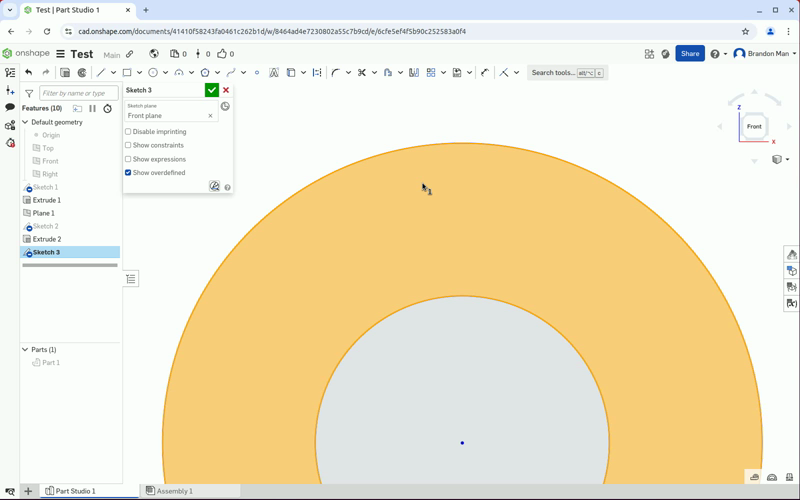
scroll(-6)
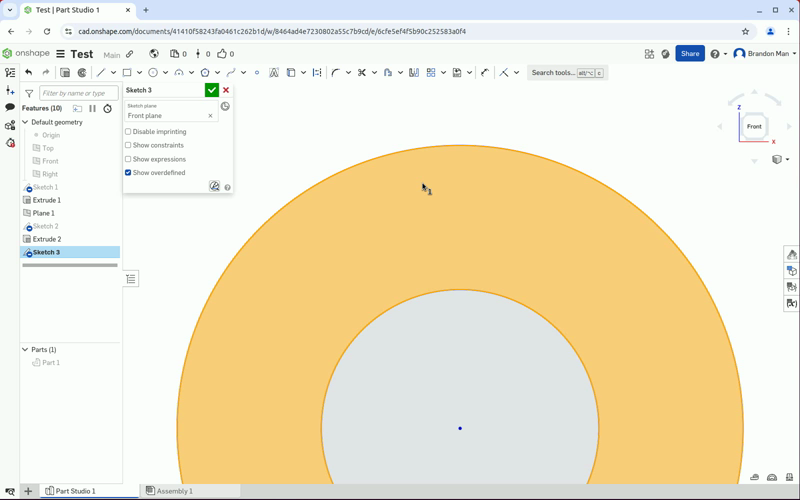
scroll(-6)
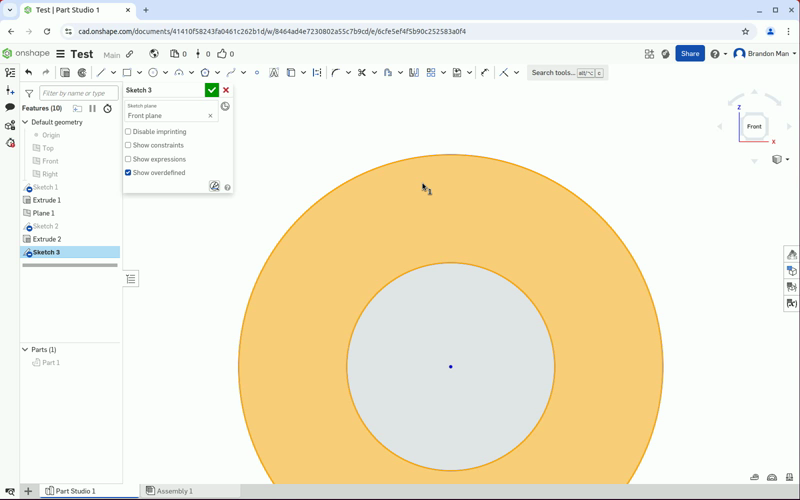
scroll(-6)
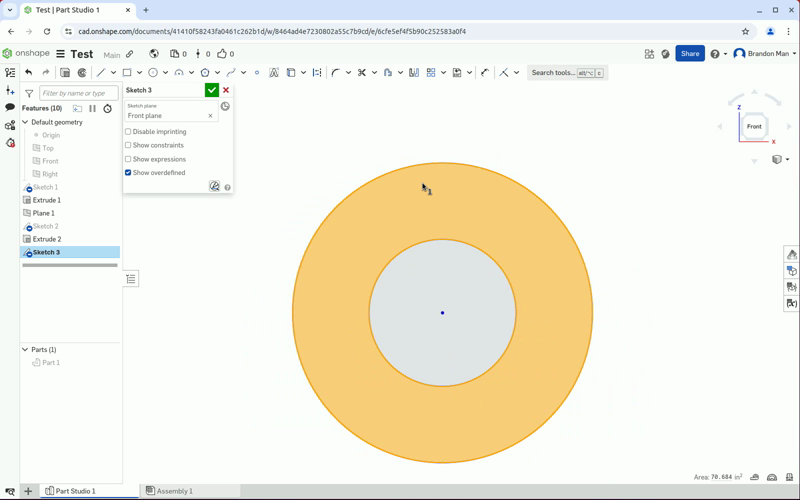
scroll(-6)
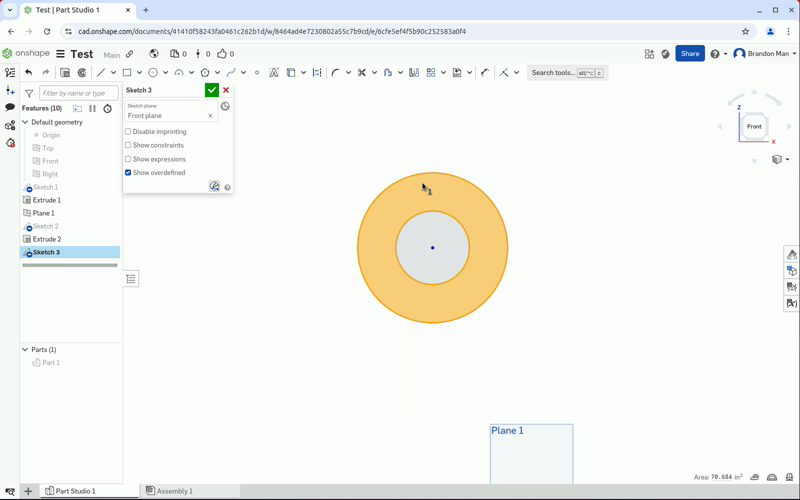
scroll(-6)
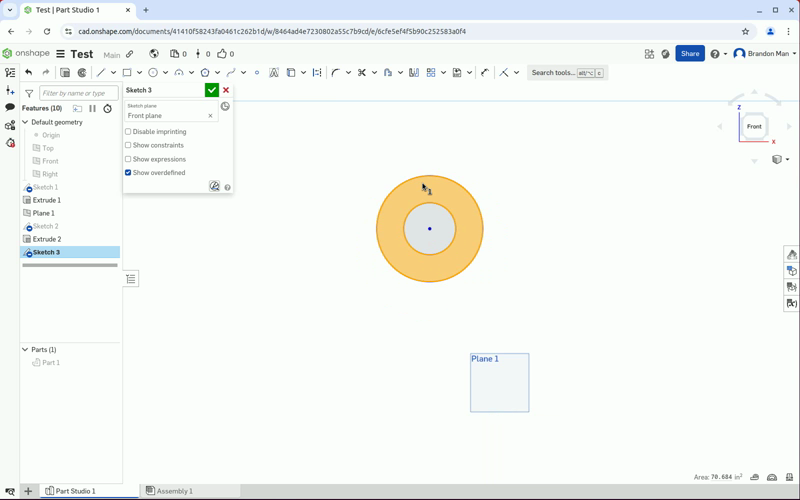
scroll(-6)
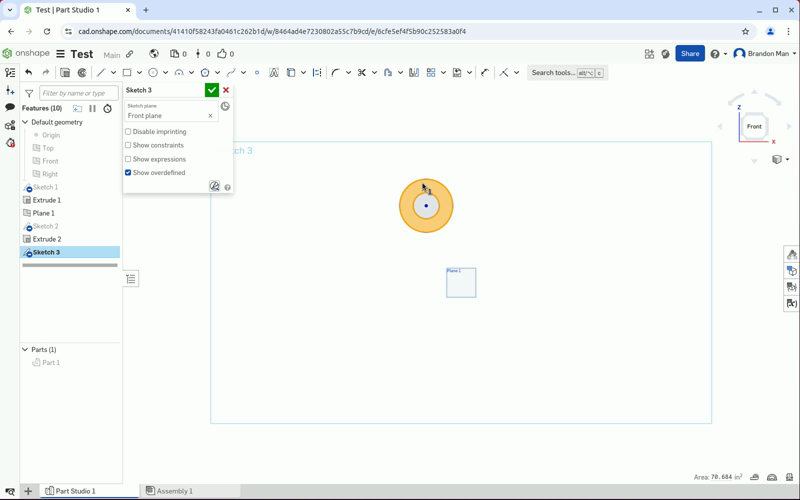
mouse_move(73, 352)
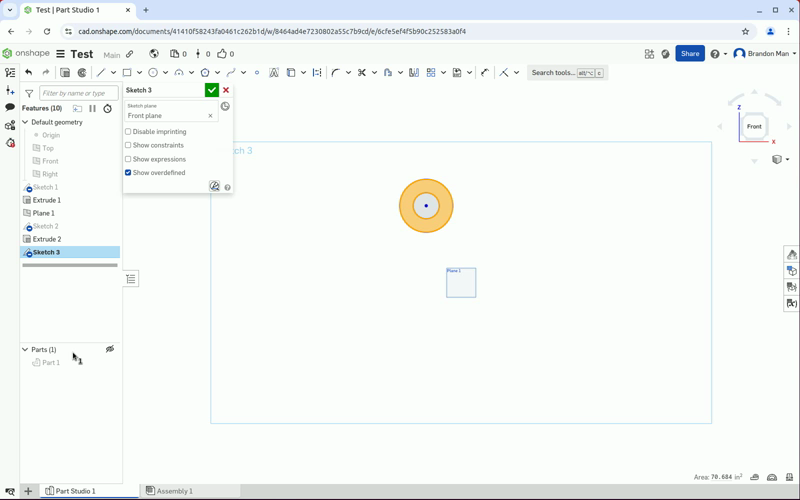
key(shift+y)
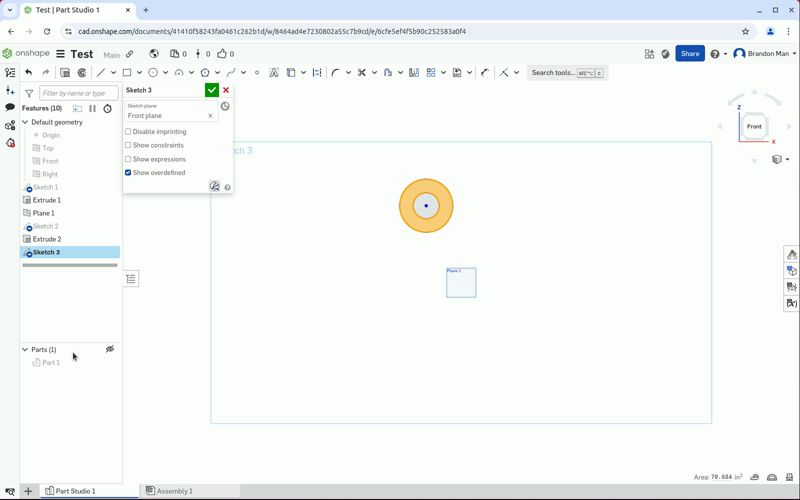
key(shift+e)
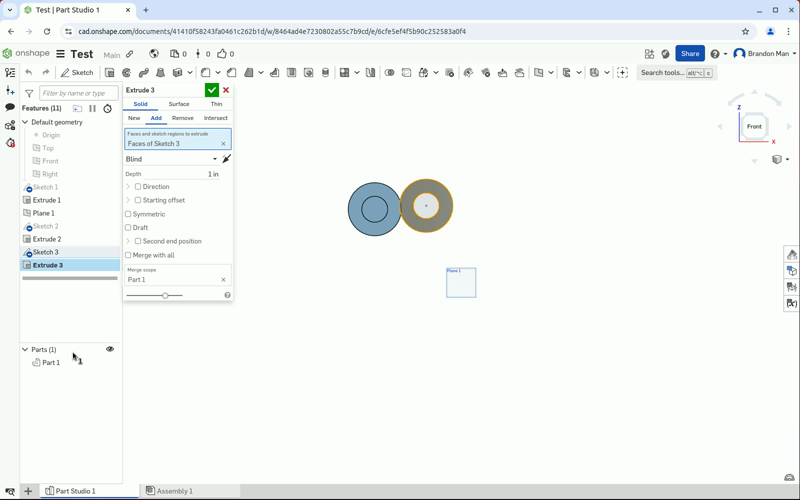
mouse_move(143, 106)
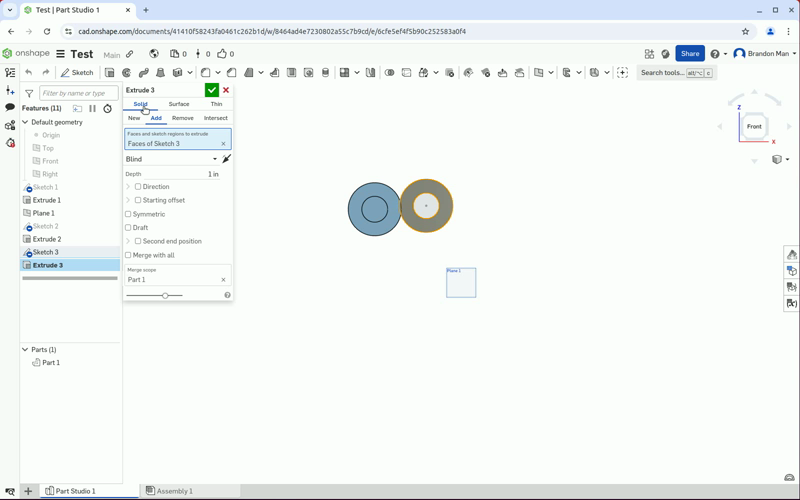
click(143, 106)
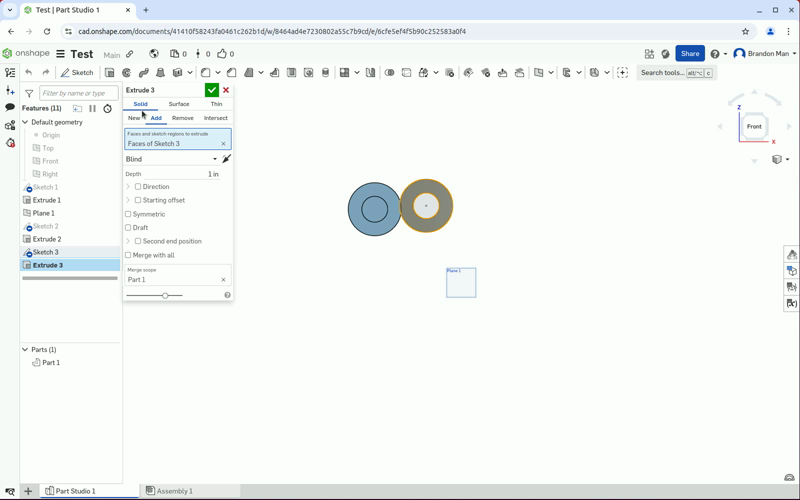
mouse_move(137, 120)
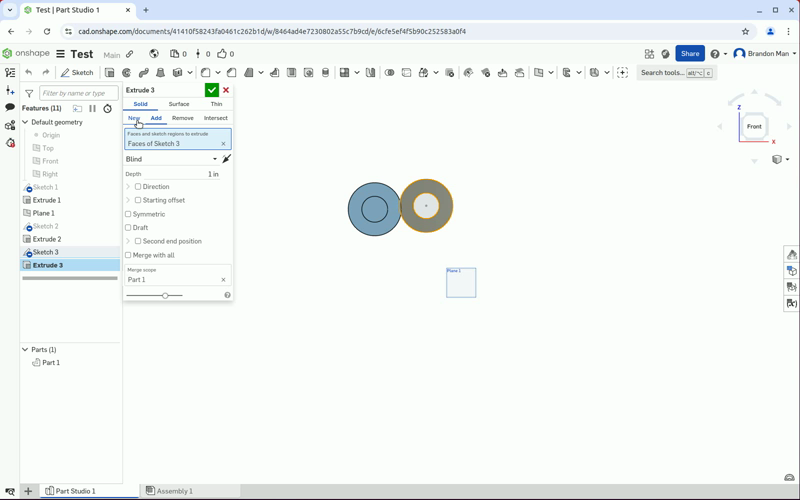
click(137, 120)
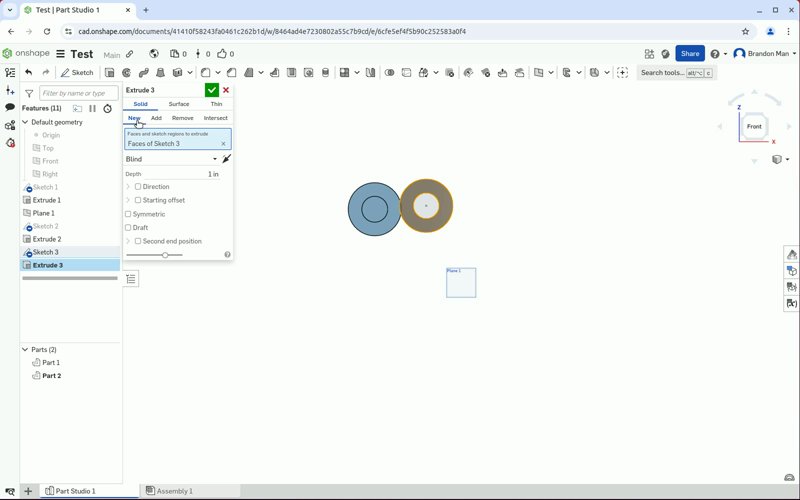
key(tab, 4)
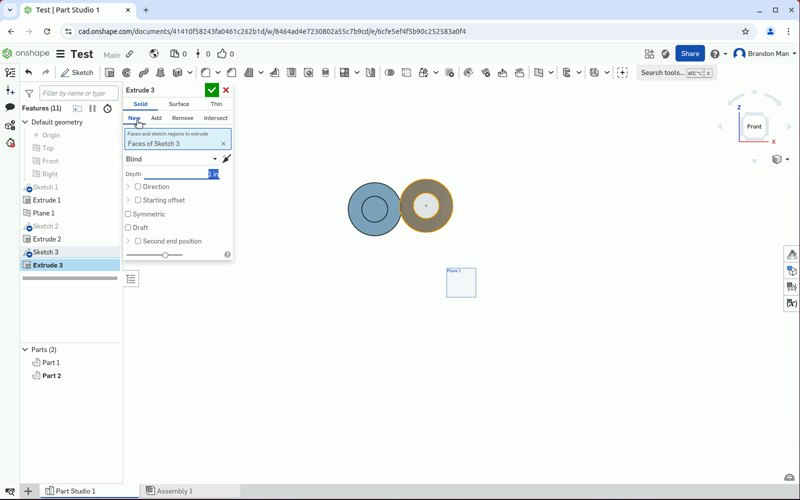
text(-26.478)
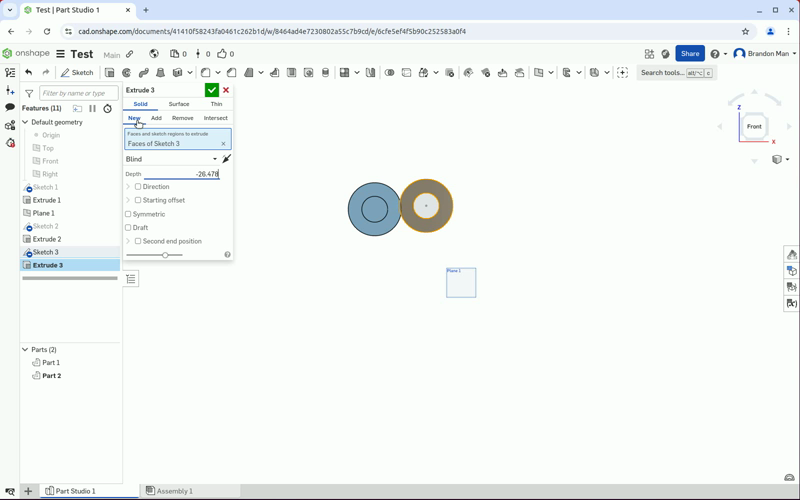
key(tab, 3)
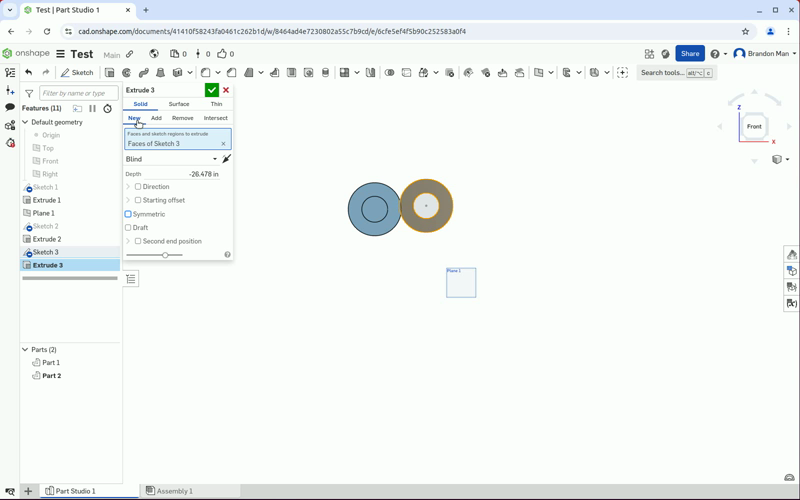
key(space)
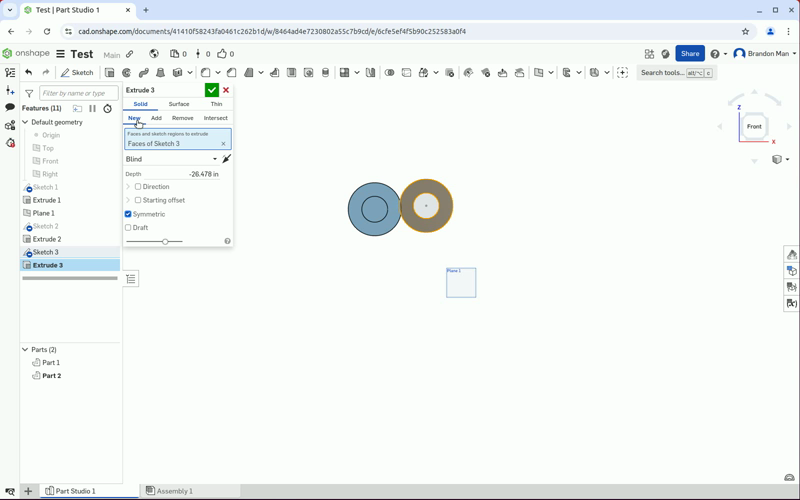
key(enter)
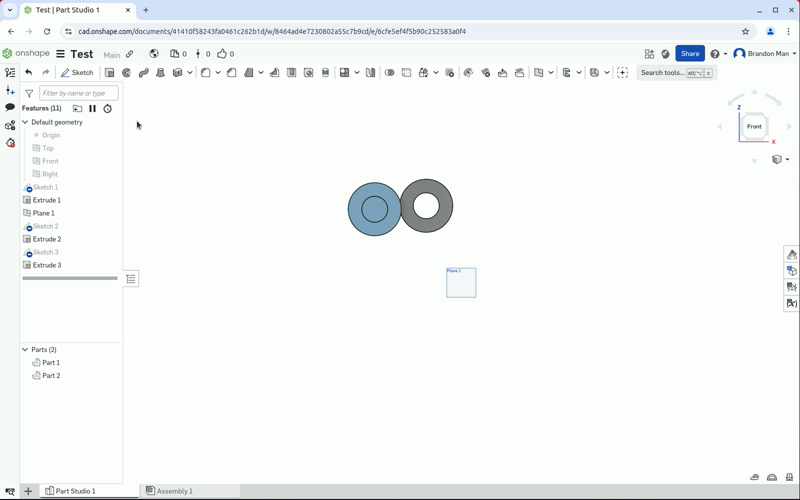
key(shift+h)
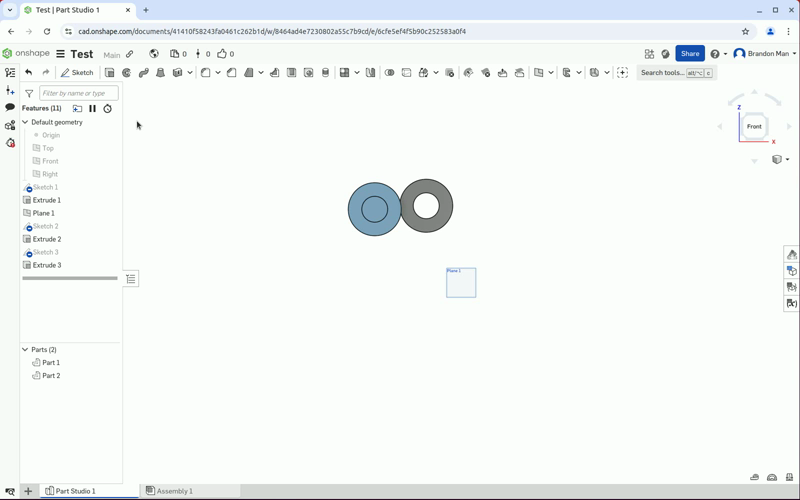
key(shift+h)
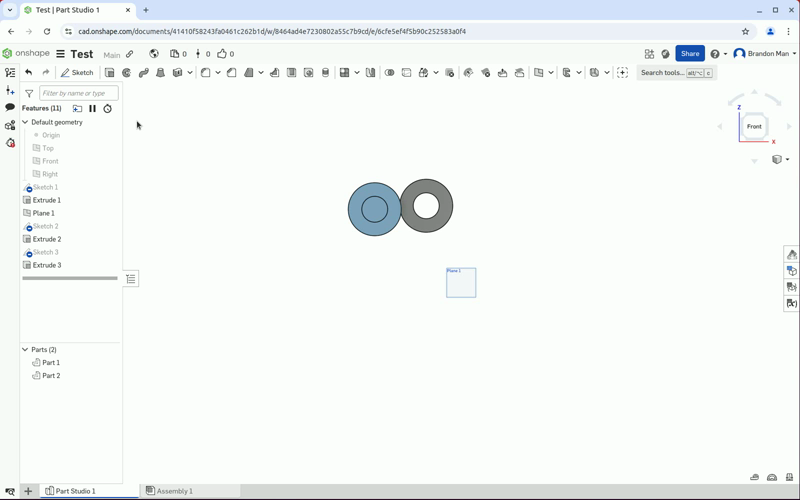
mouse_move(73, 189)
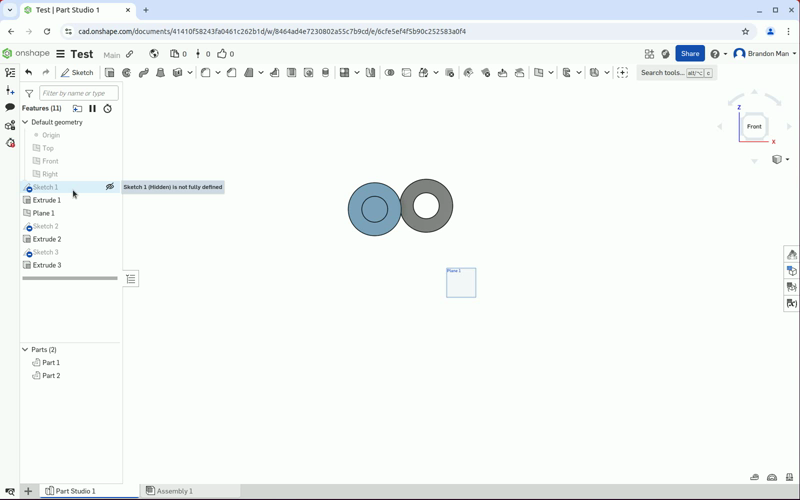
click(73, 189)
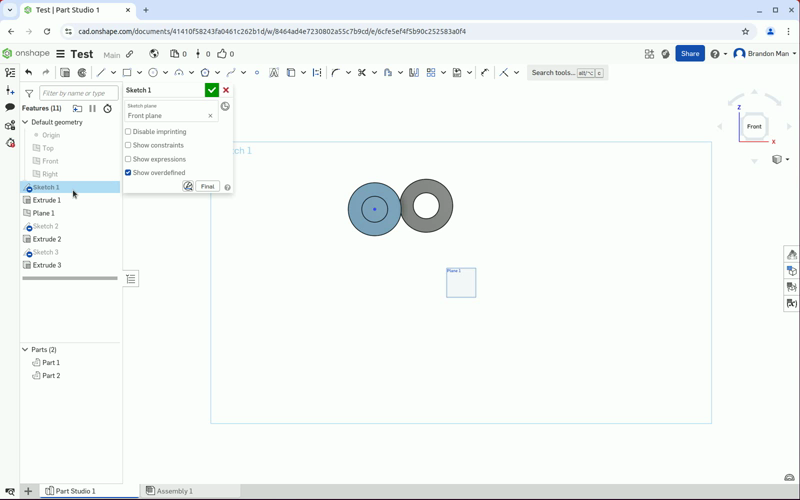
mouse_move(229, 92)
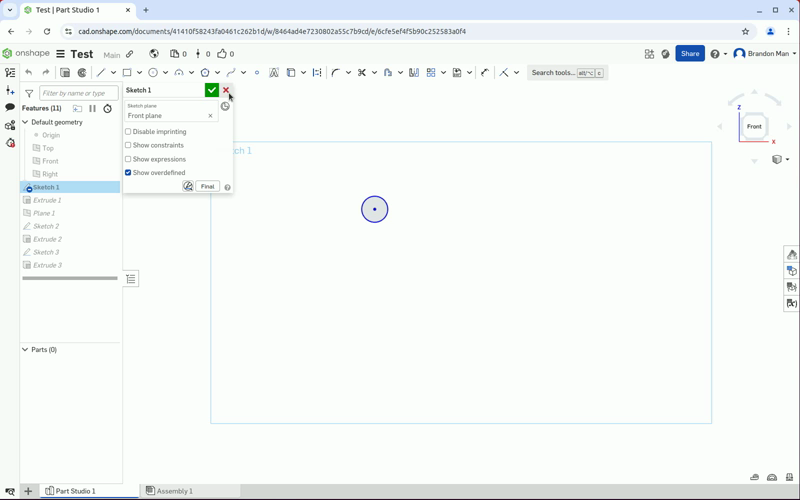
click(229, 92)
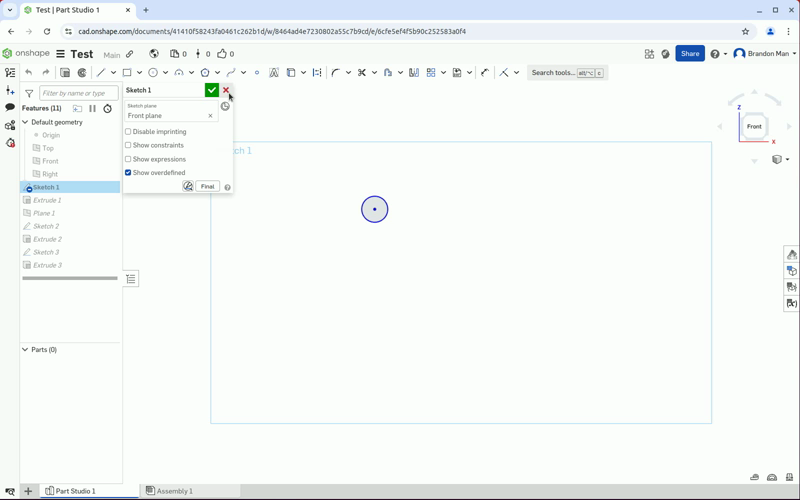
key(shift+s)
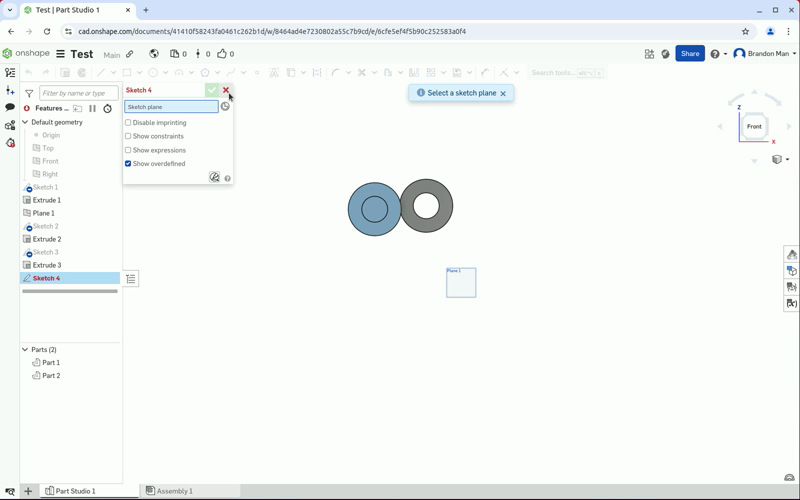
mouse_move(73, 163)
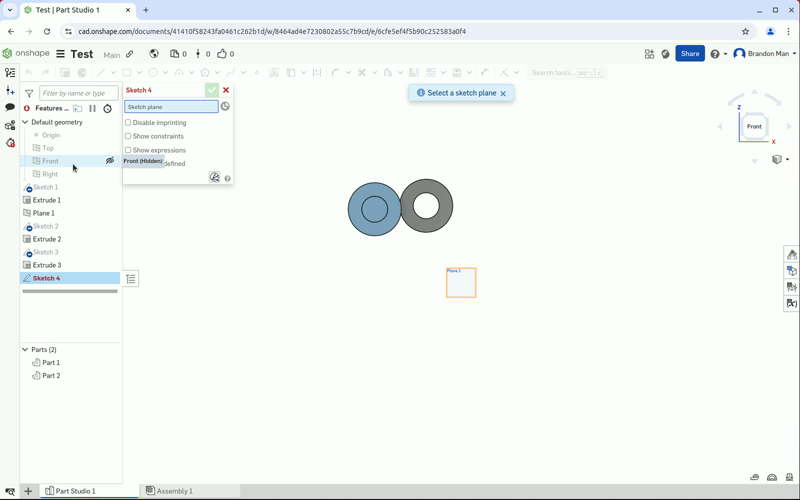
click(73, 163)
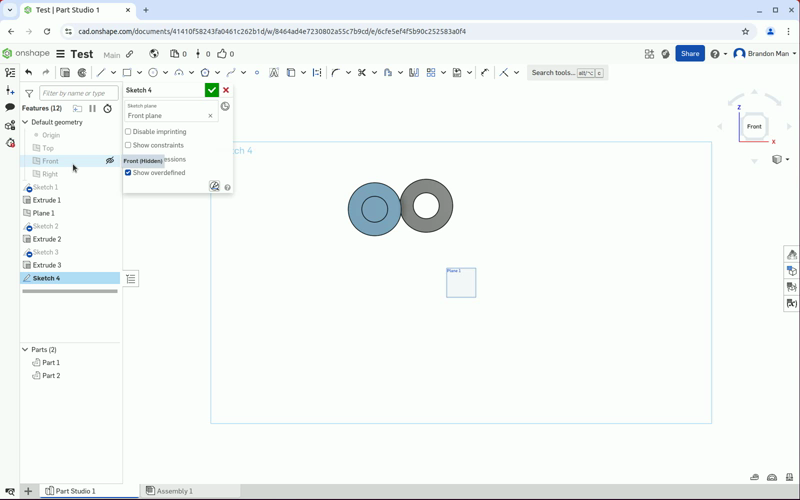
mouse_move(73, 352)
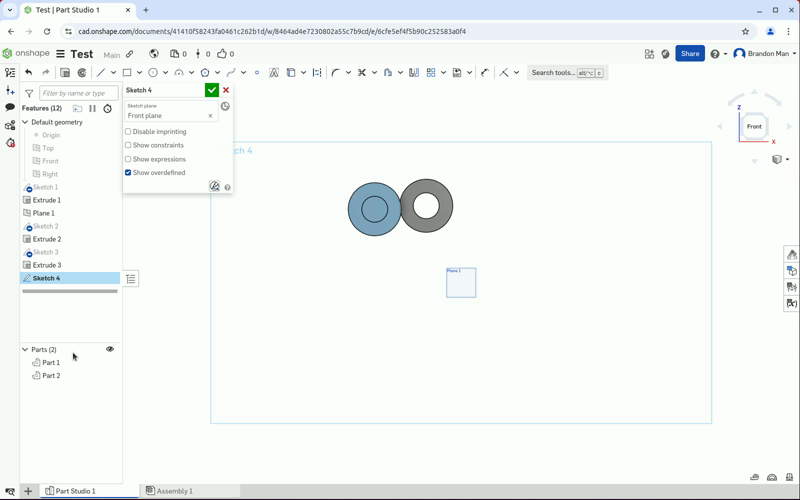
key(y)
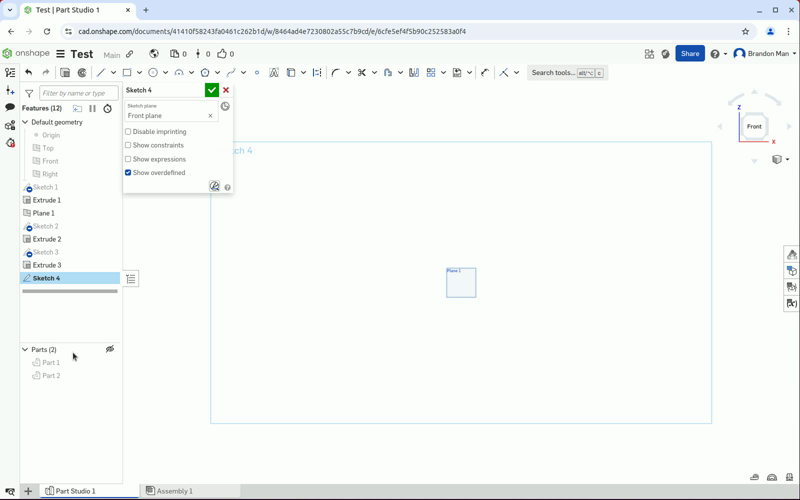
key(c)
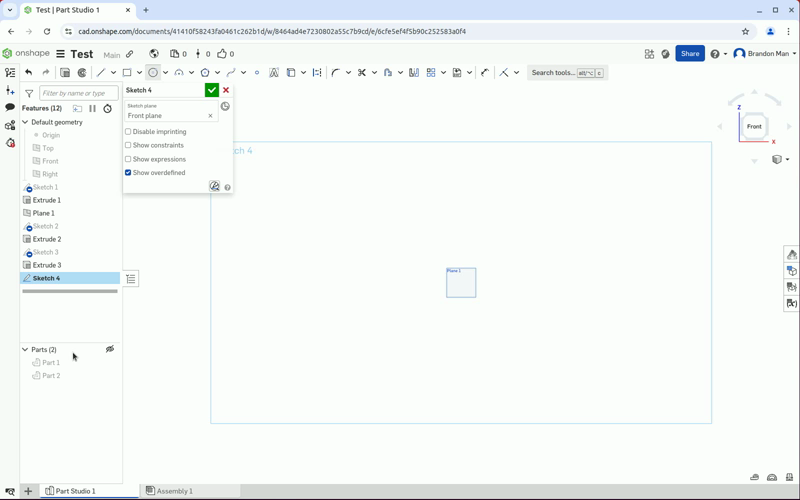
key_down(shift)
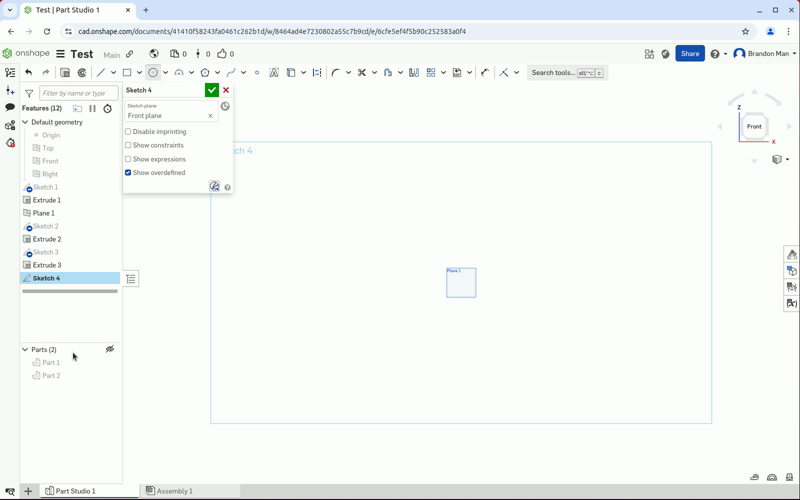
mouse_move(426, 205)
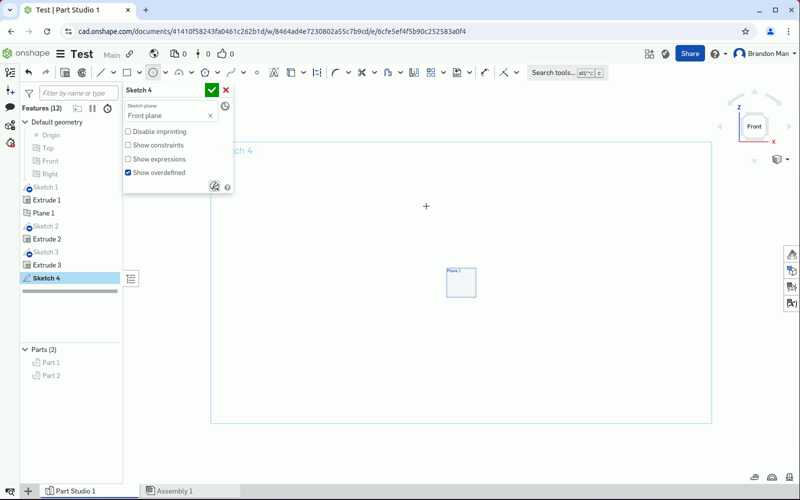
click(426, 205)
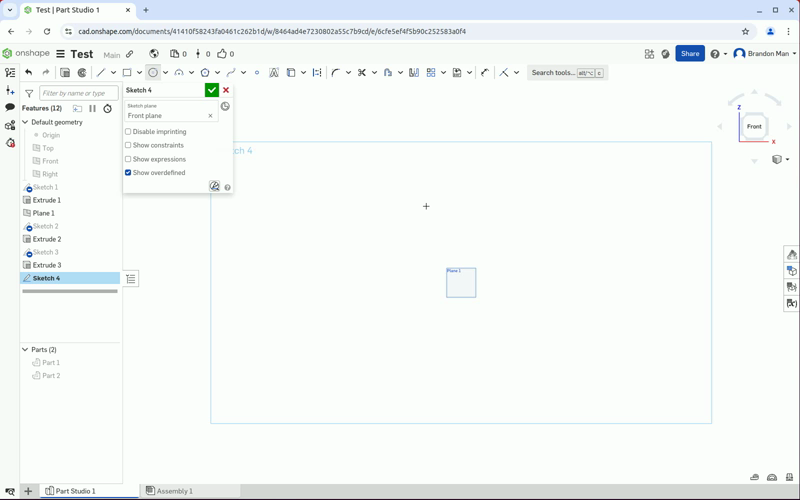
key_up(shift)
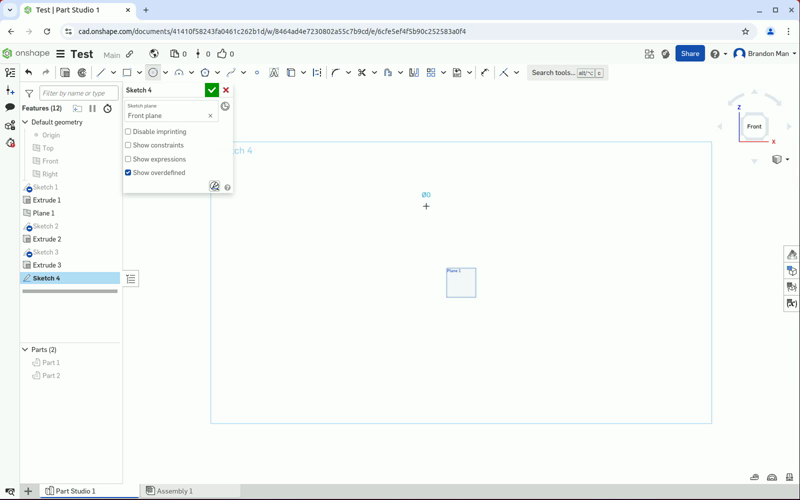
mouse_move(439, 205)
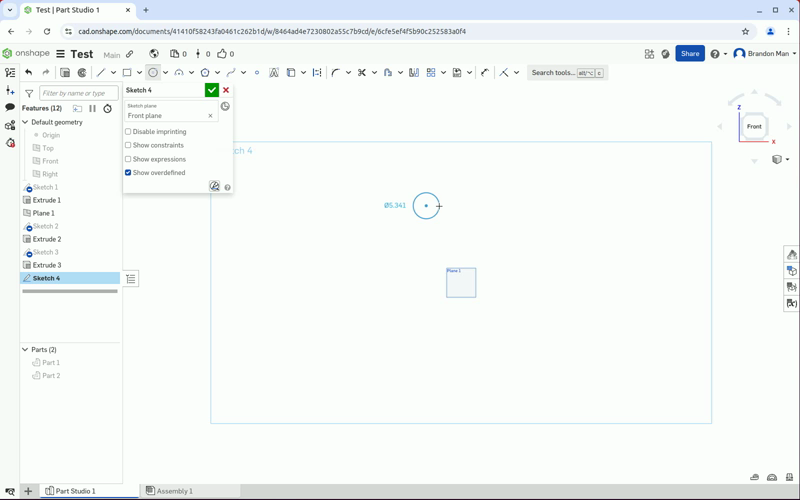
click(439, 205)
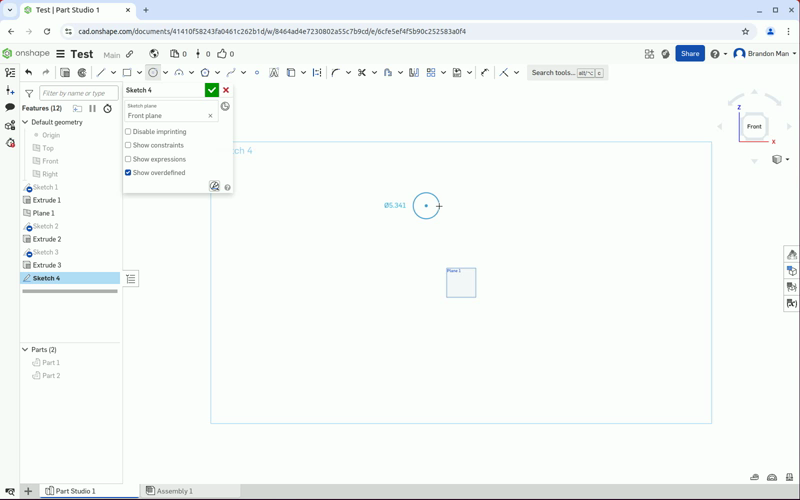
key(esc)
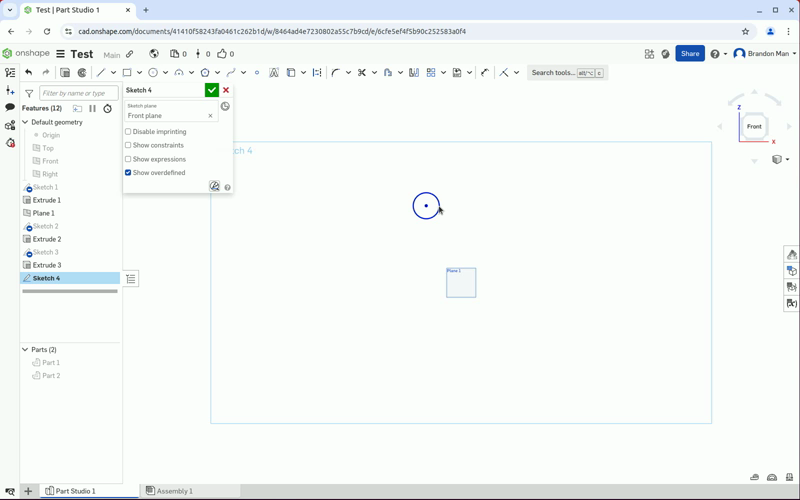
mouse_move(430, 199)
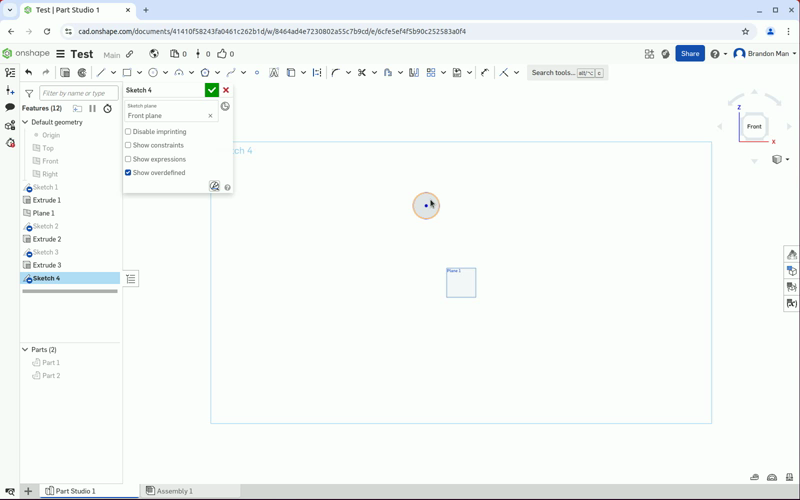
scroll(6)
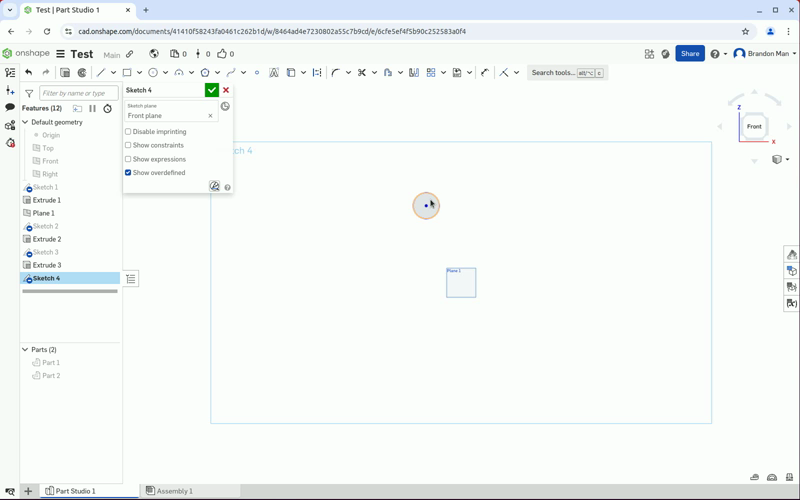
scroll(6)
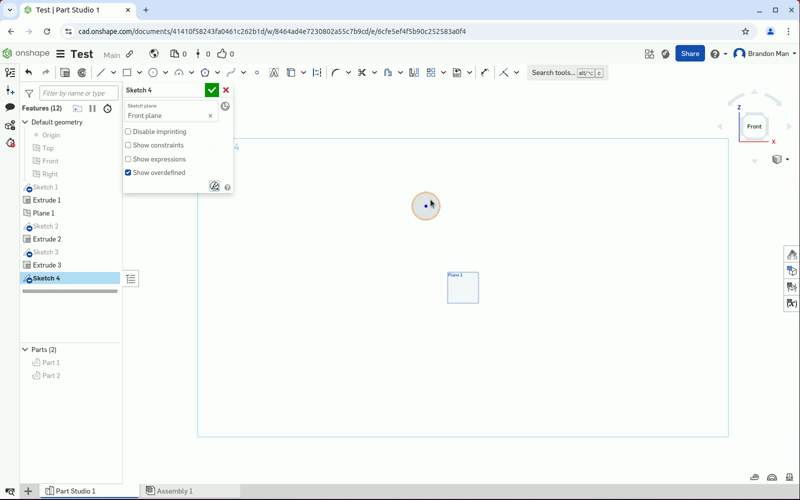
scroll(6)
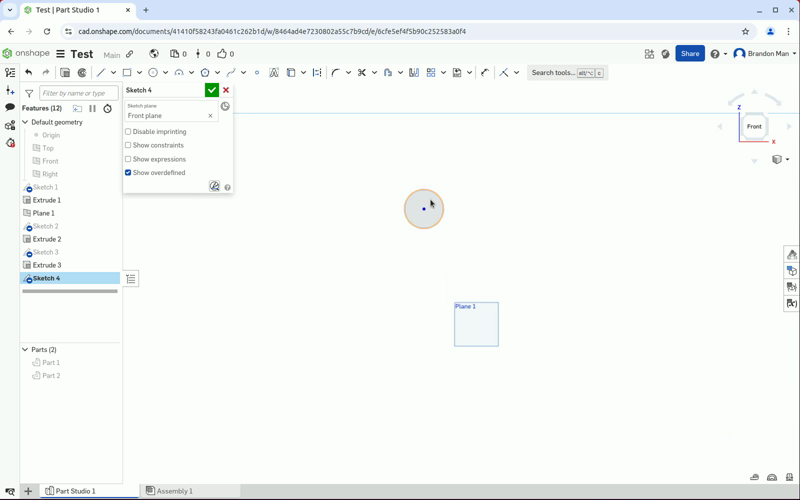
scroll(6)
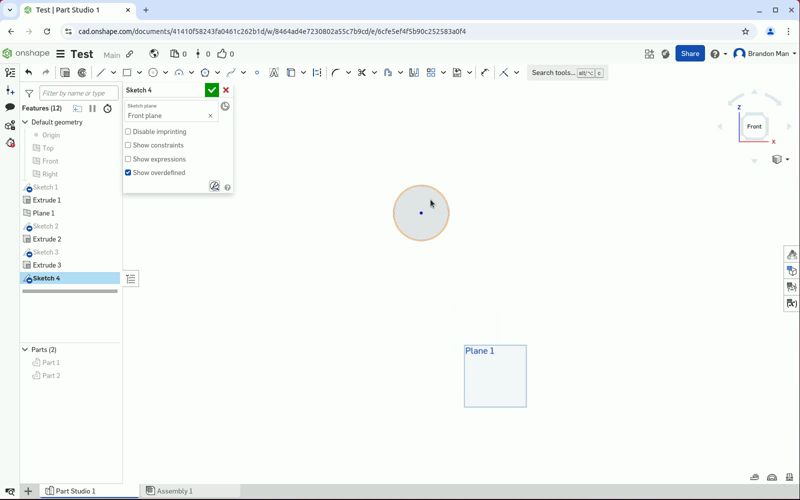
scroll(6)
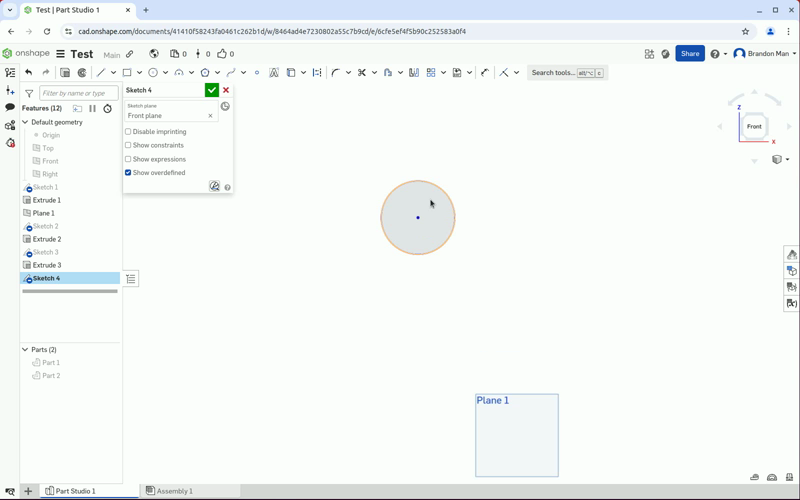
scroll(6)
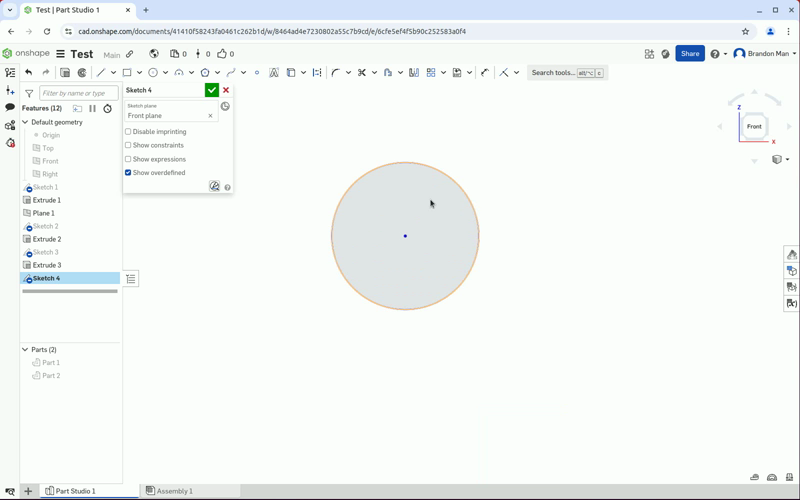
scroll(6)
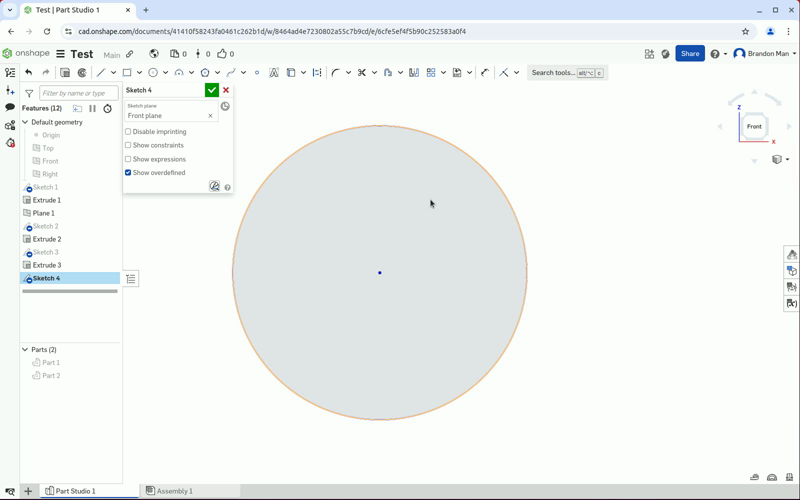
click(430, 199)
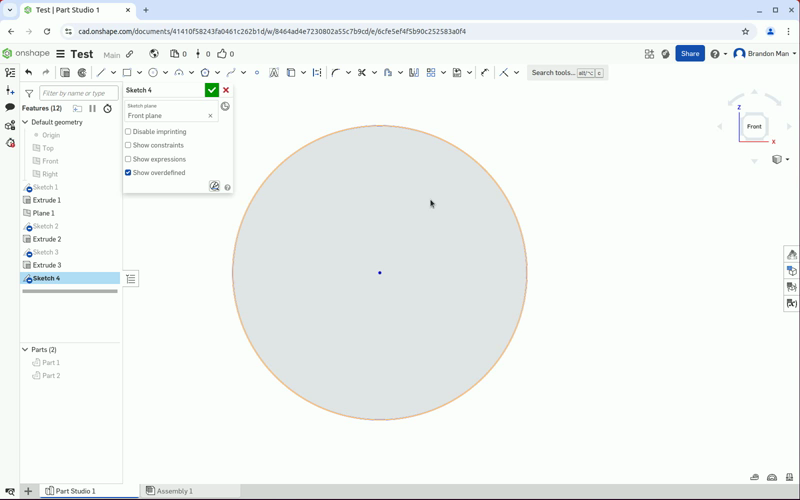
scroll(-6)
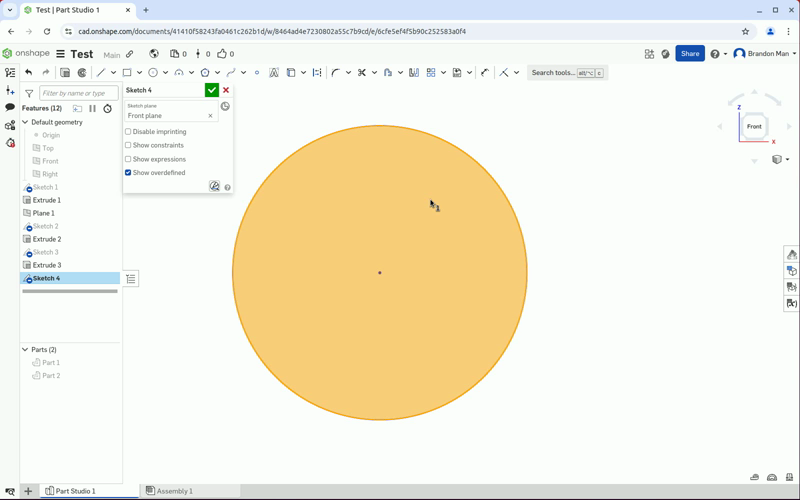
scroll(-6)
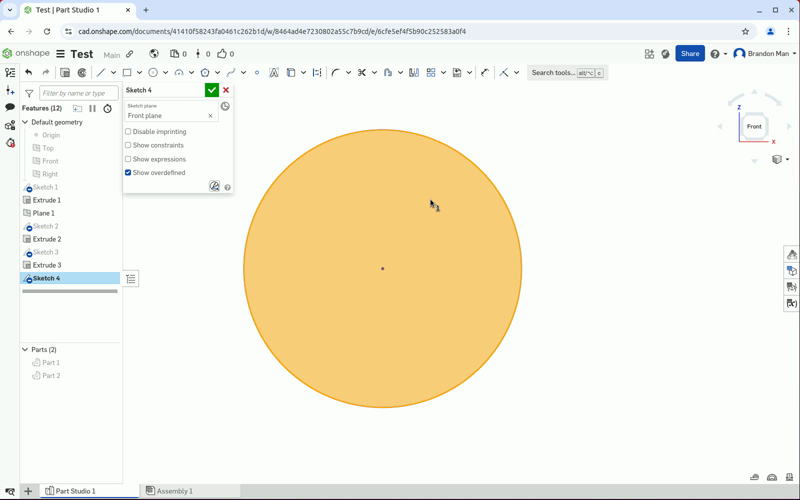
scroll(-6)
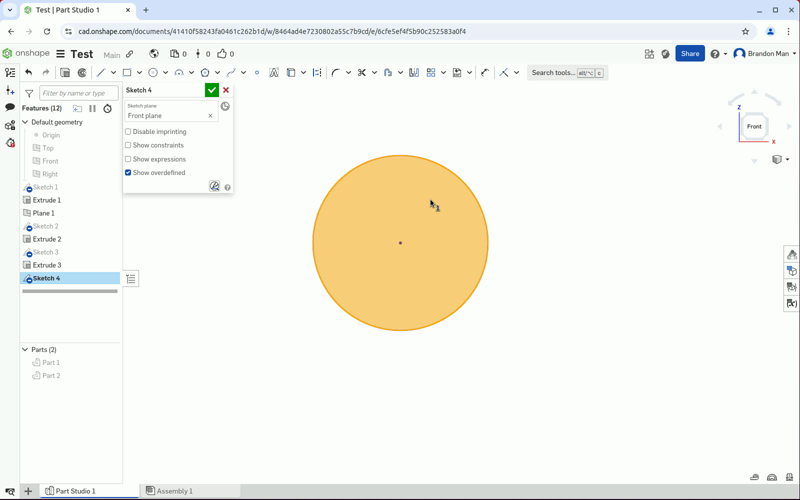
scroll(-6)
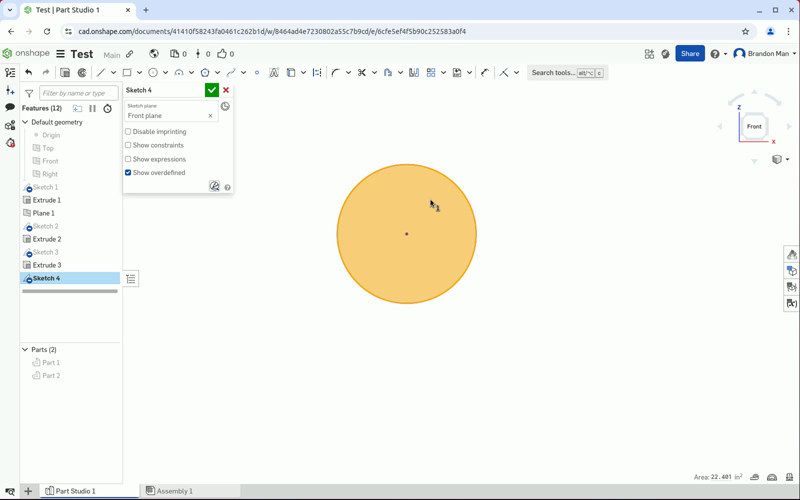
scroll(-6)
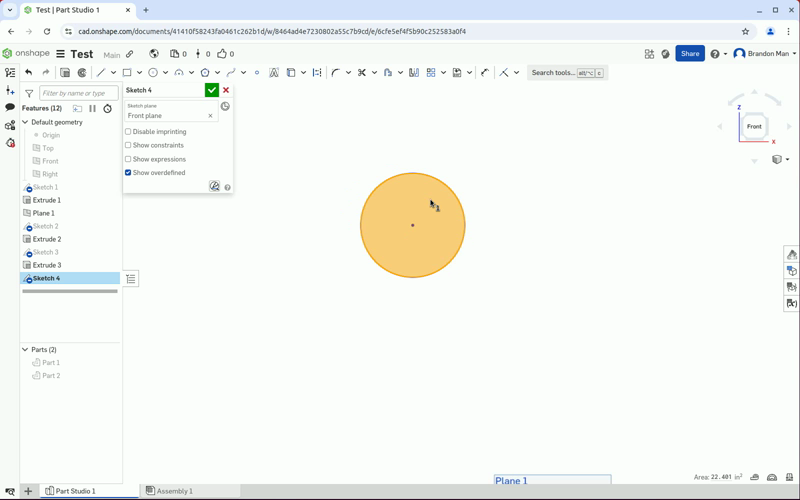
scroll(-6)
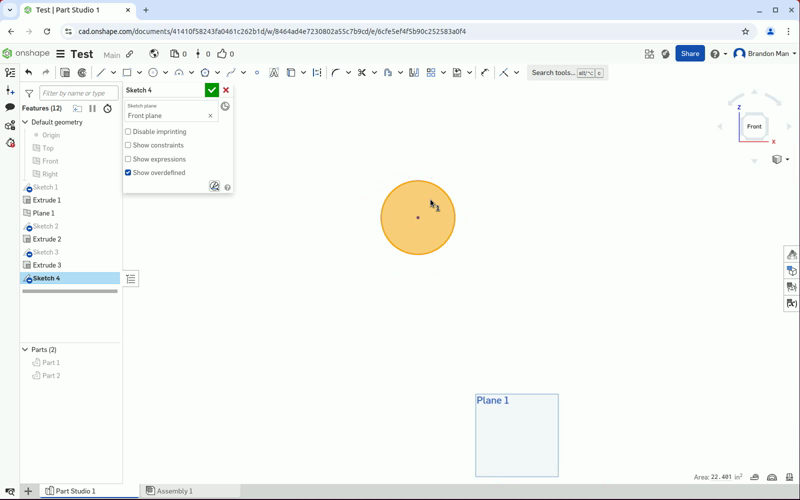
scroll(-6)
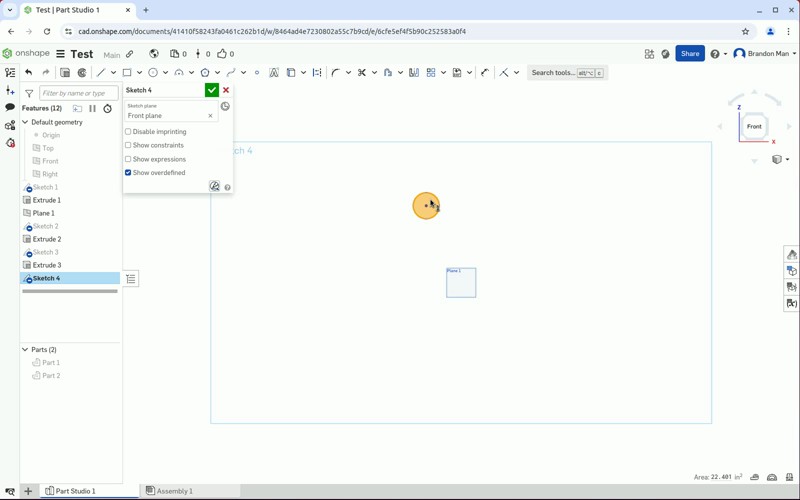
mouse_move(73, 352)
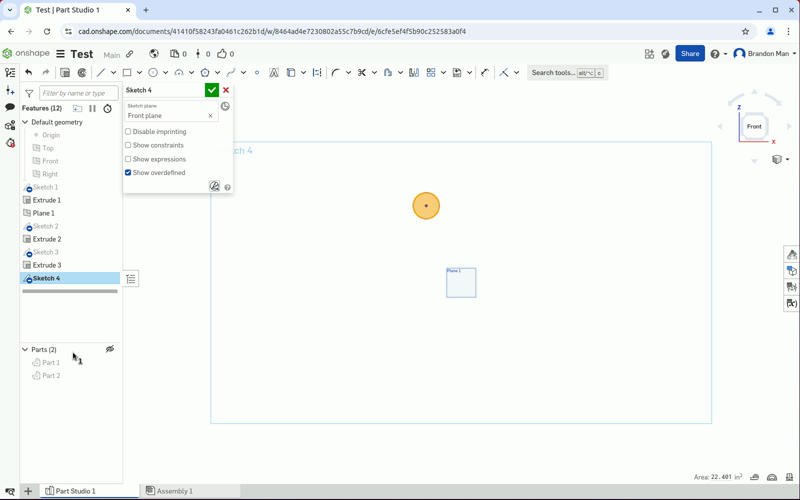
key(shift+y)
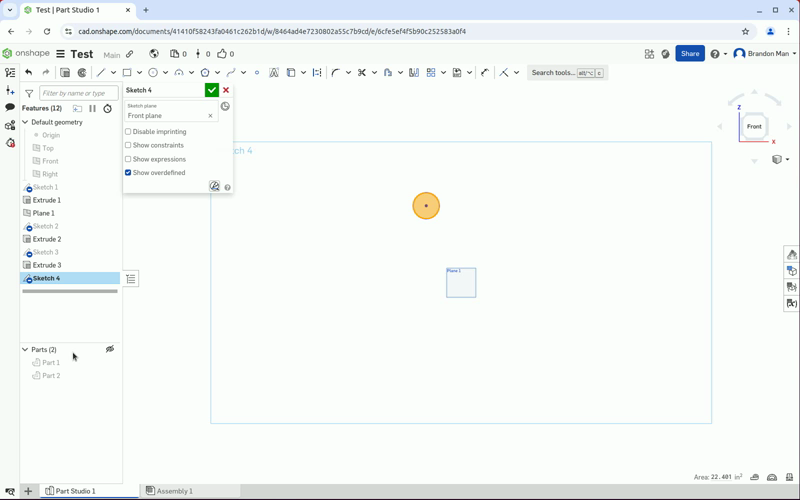
key(shift+e)
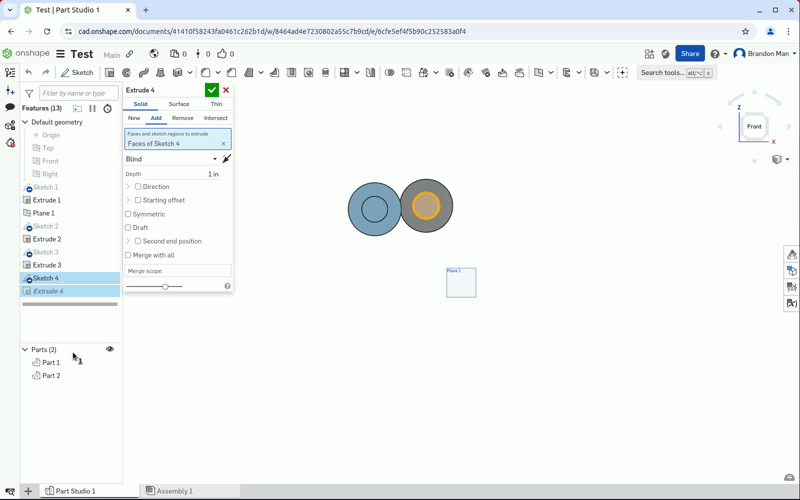
mouse_move(143, 106)
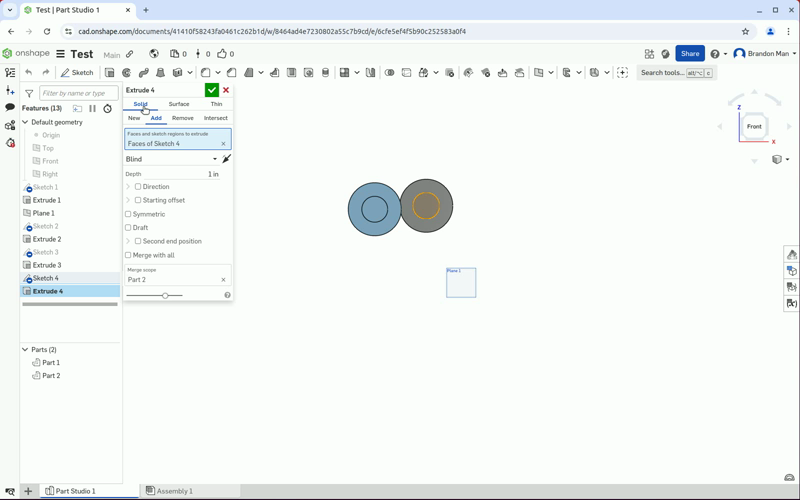
click(143, 106)
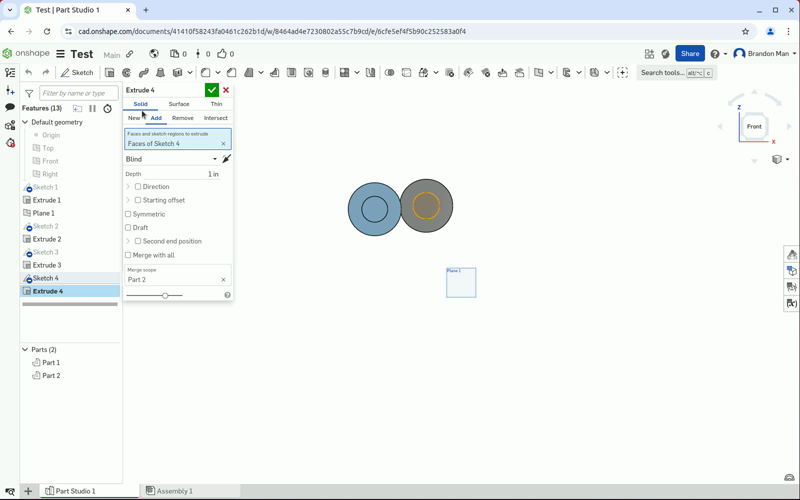
mouse_move(137, 120)
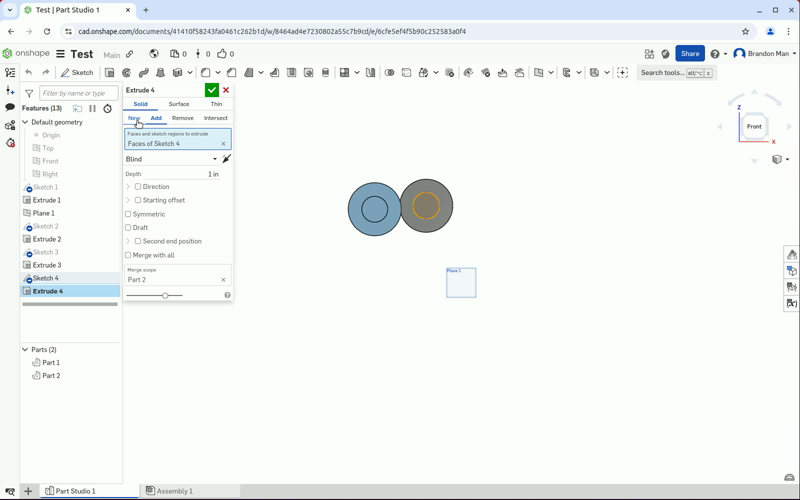
click(137, 120)
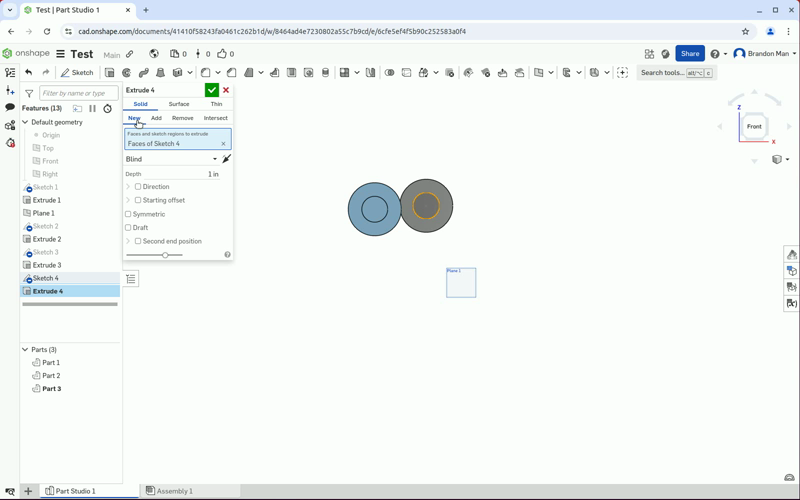
key(tab, 4)
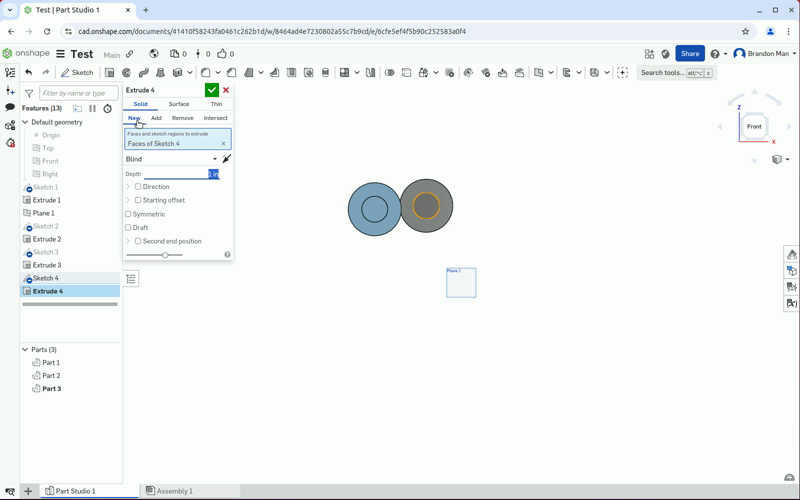
text(-26.478)
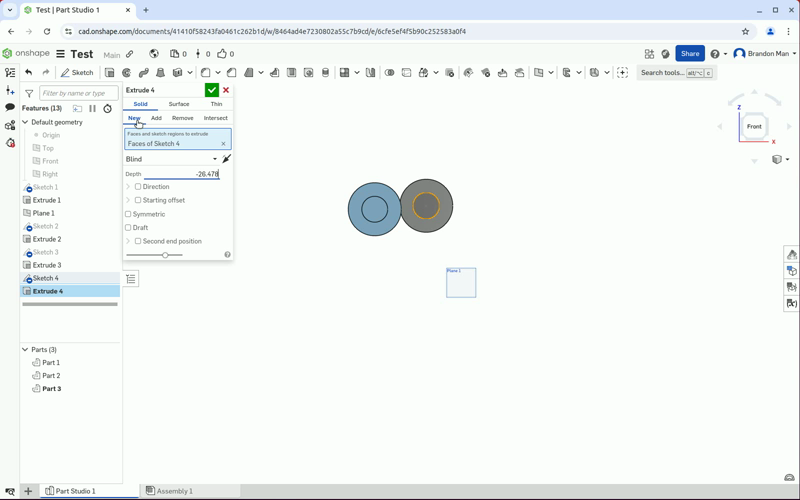
key(tab, 3)
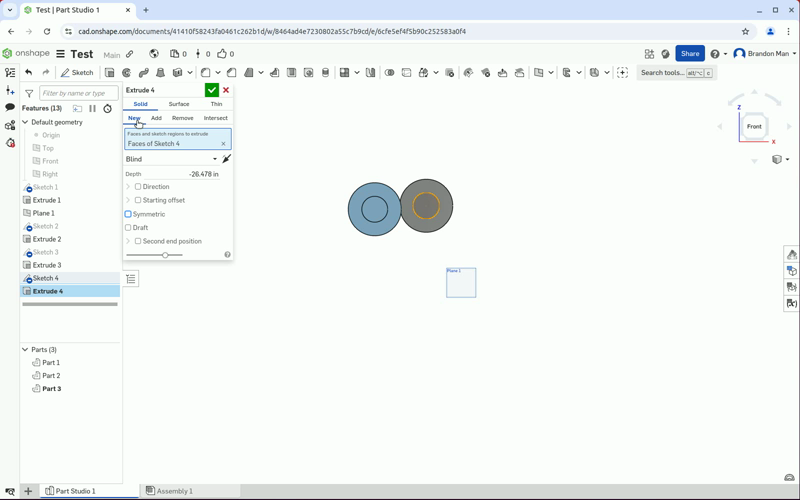
key(space)
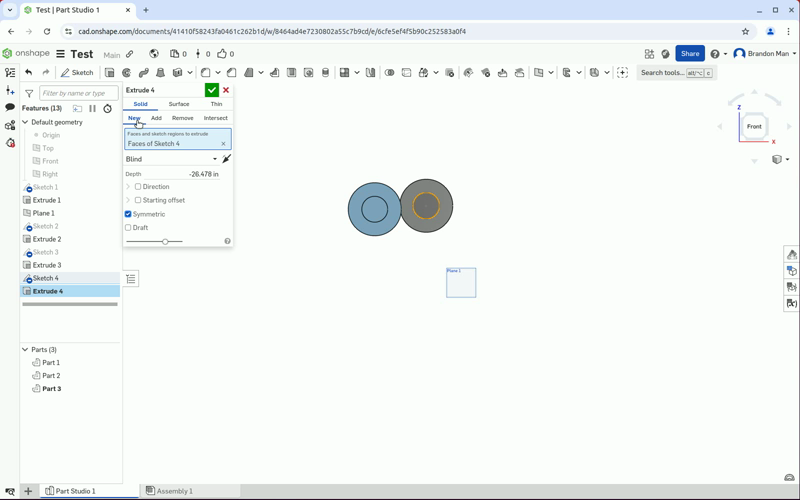
key(enter)
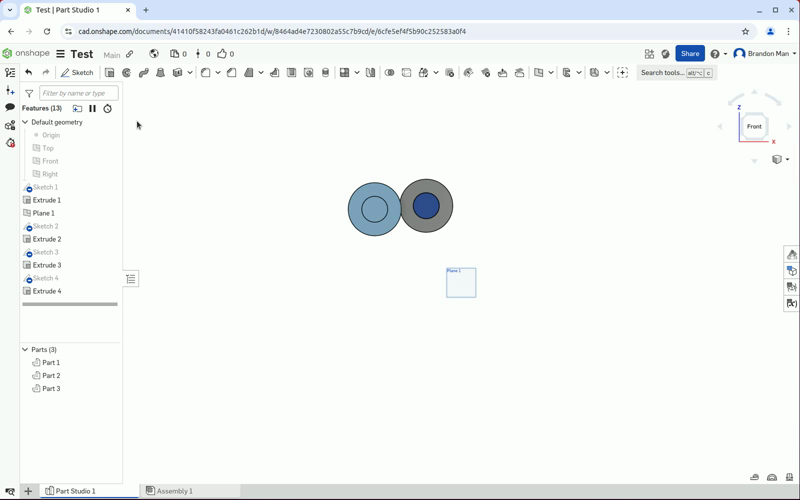
key(shift+h)
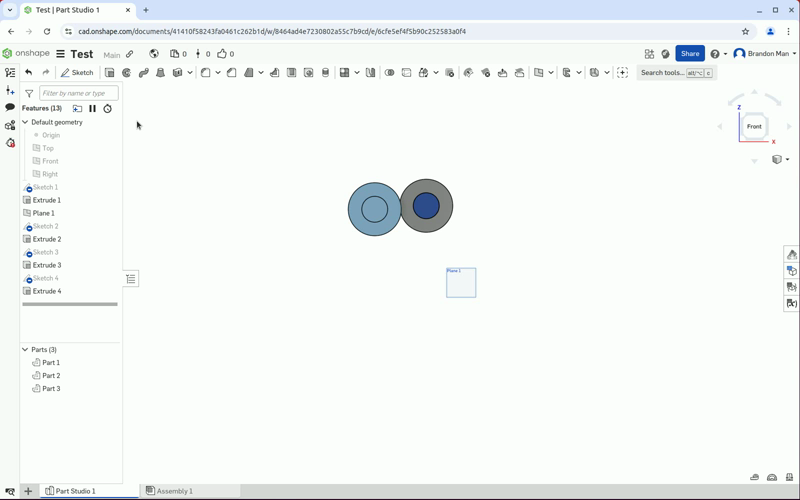
key(shift+h)
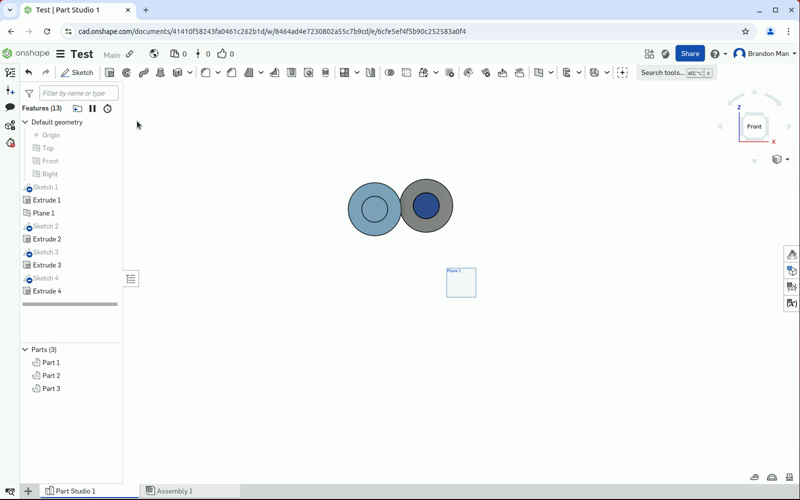
key(shift+7)
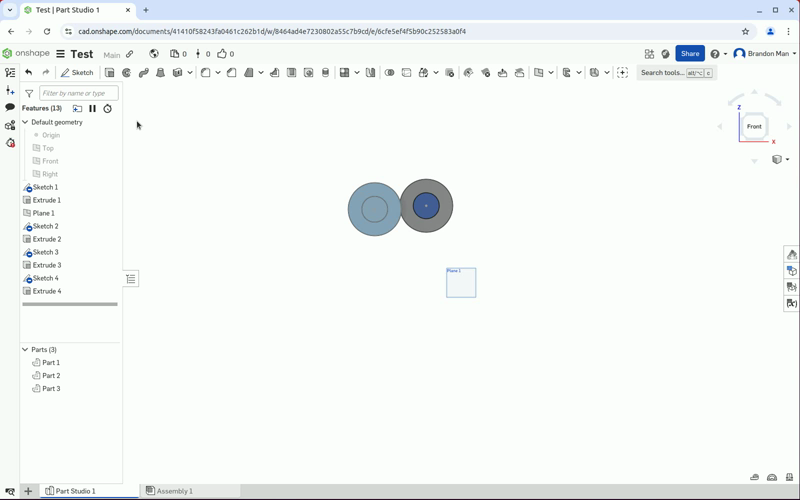
key(left, 2)
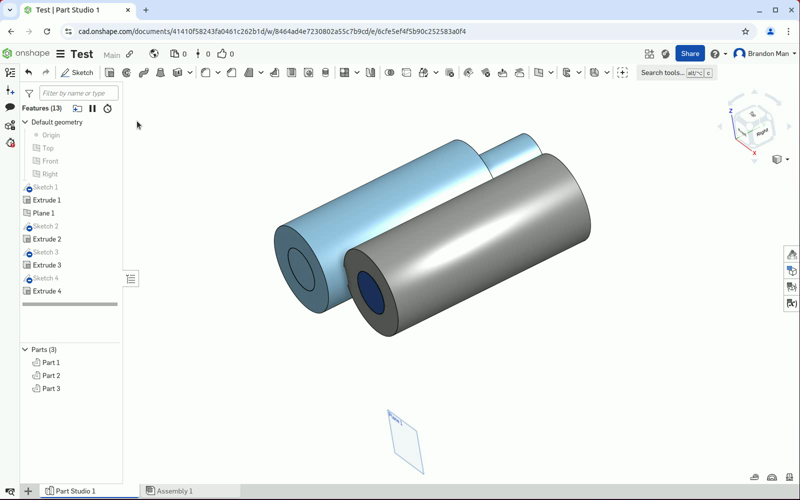
key(down, 2)
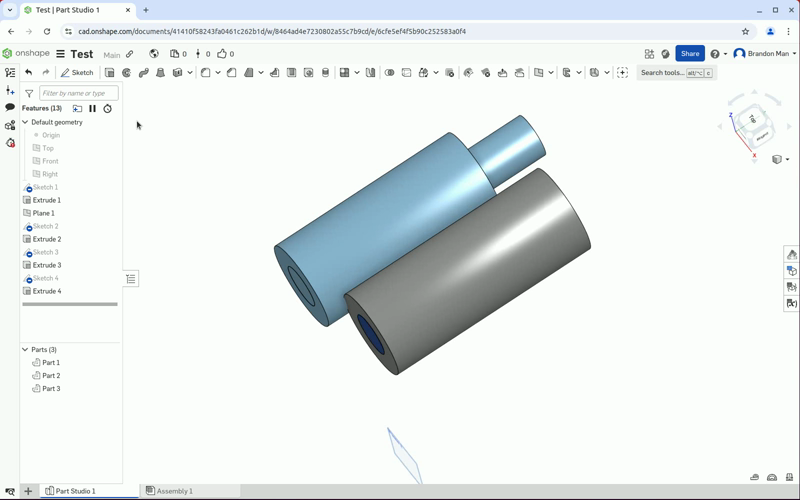
key(up, 2)
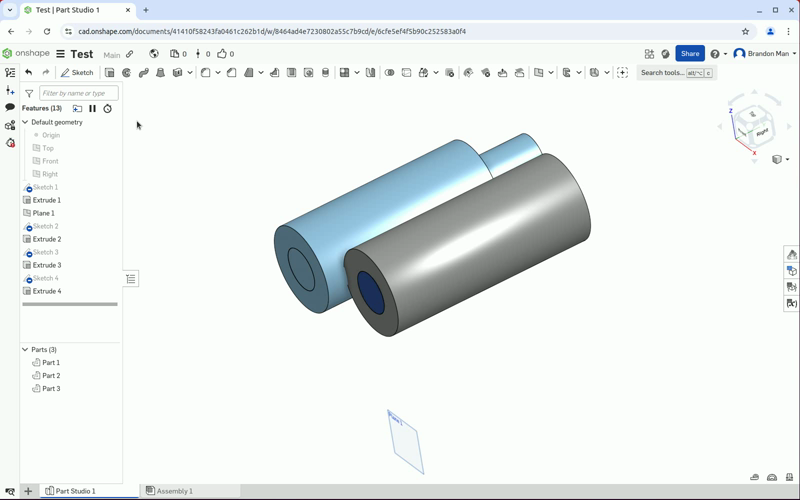
key(right, 2)
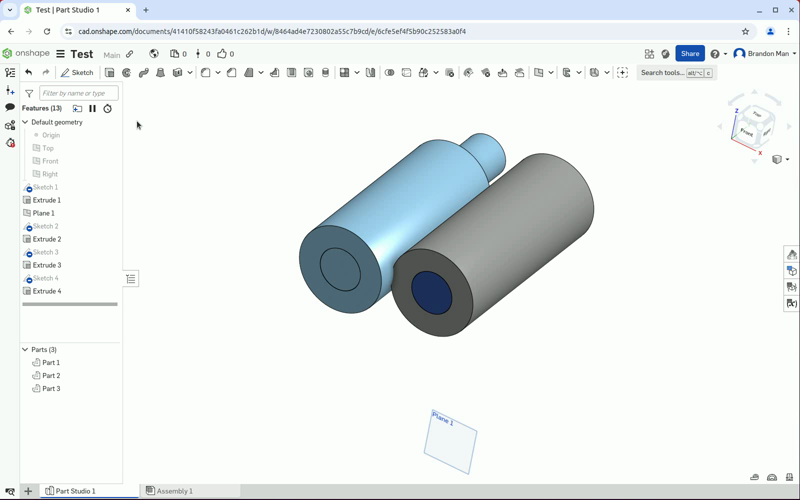
mouse_move(73, 189)
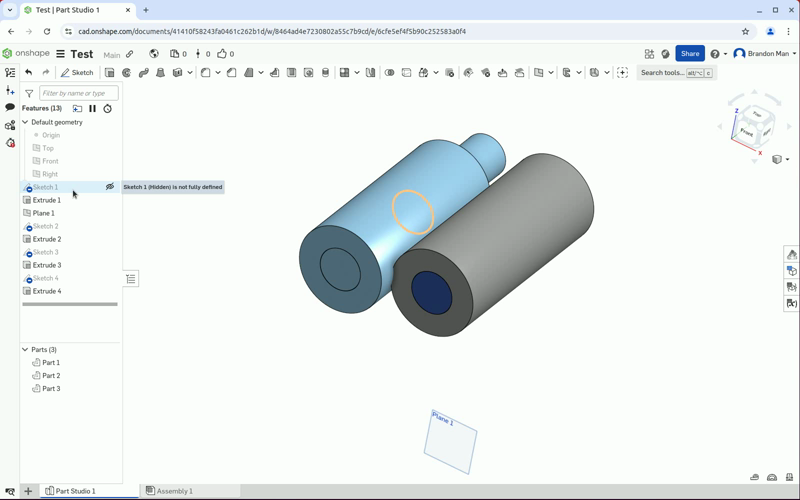
click(73, 189)